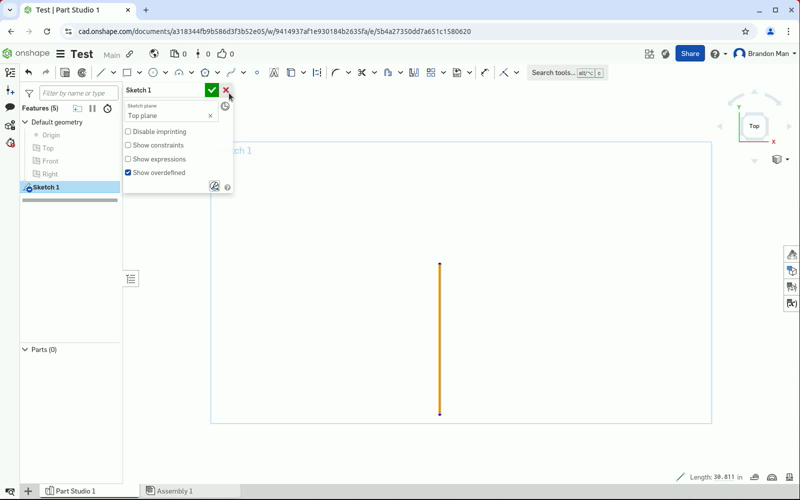
key(shift+h)
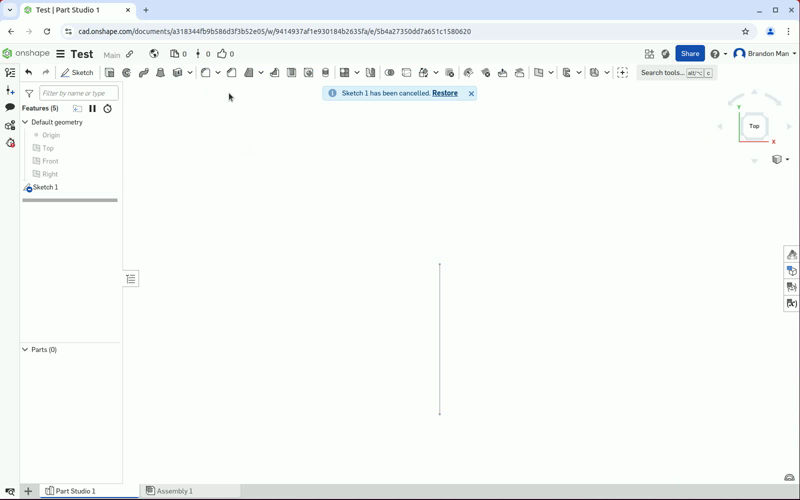
key(shift+s)
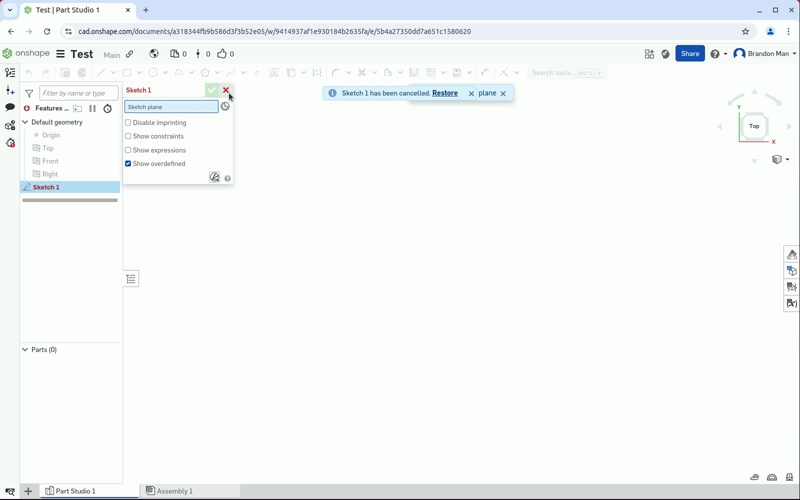
mouse_move(73, 150)
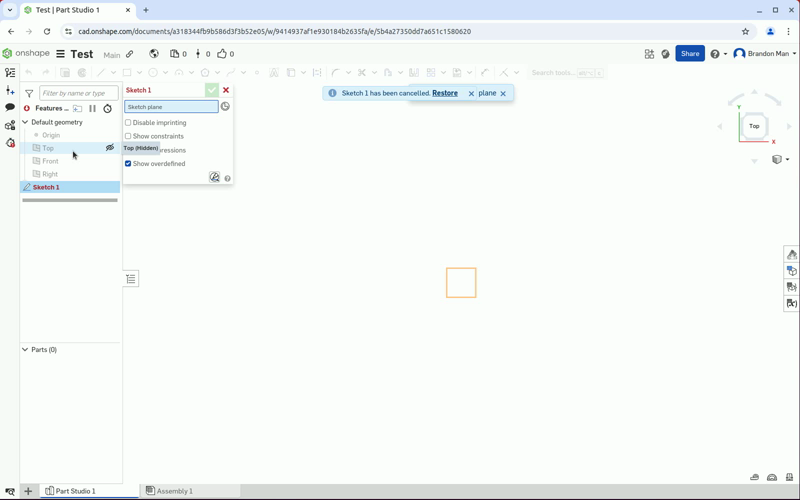
click(73, 150)
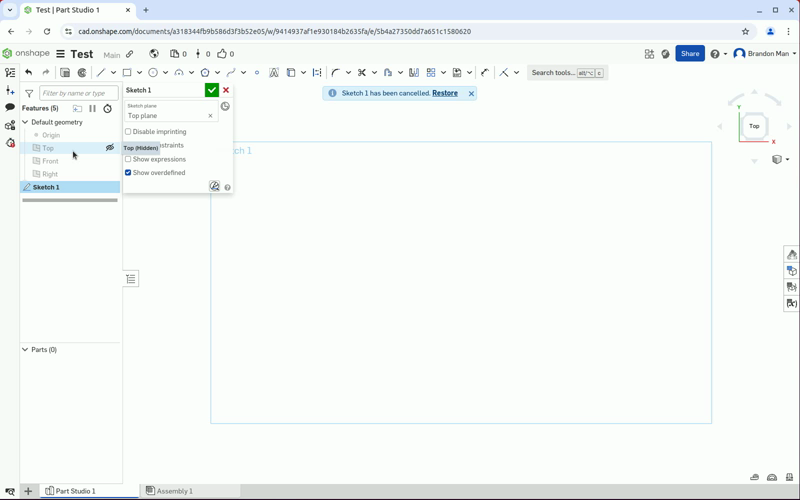
mouse_move(73, 352)
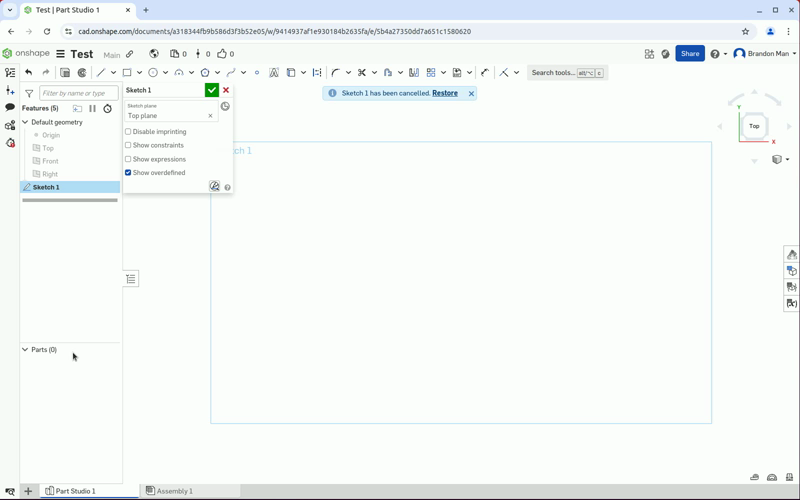
key(y)
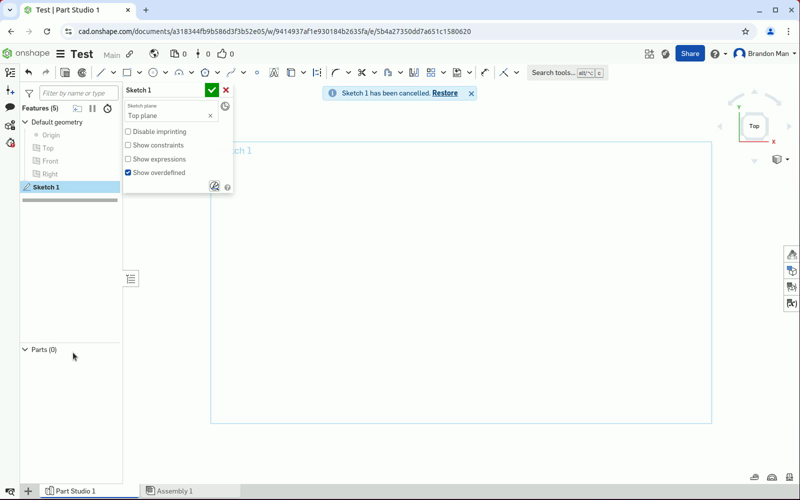
key(l)
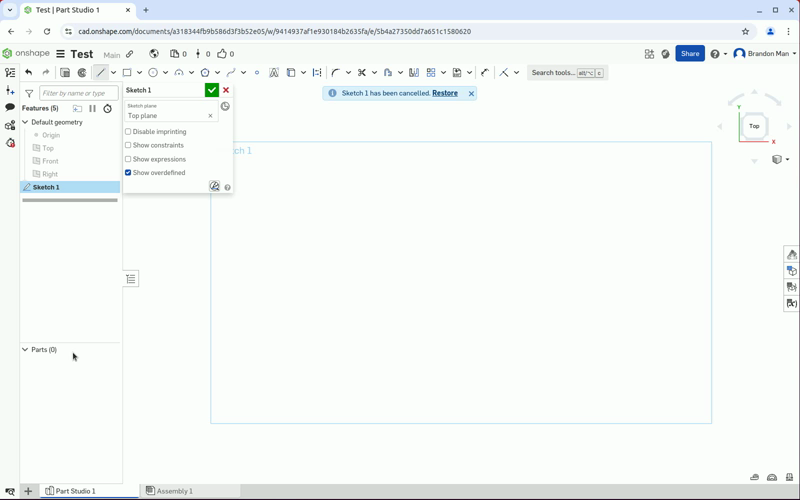
key_down(shift)
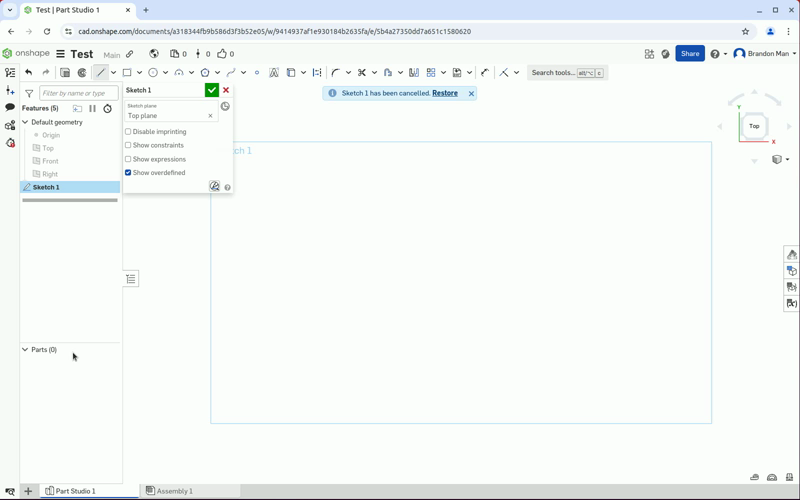
mouse_move(348, 327)
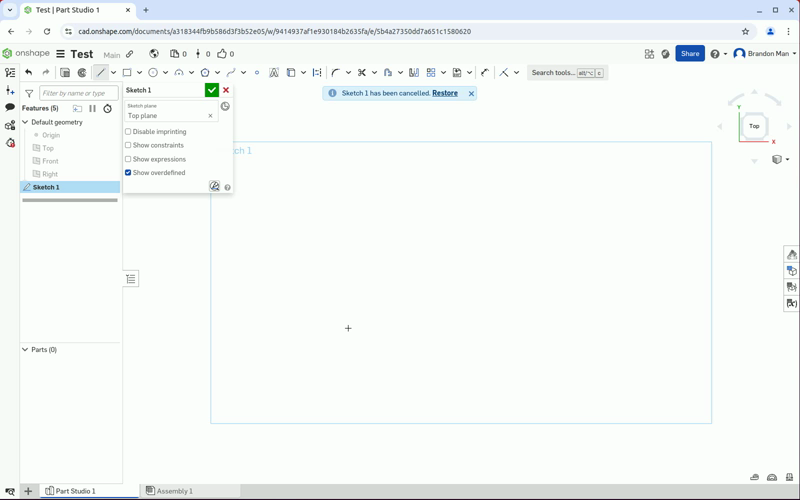
click(348, 327)
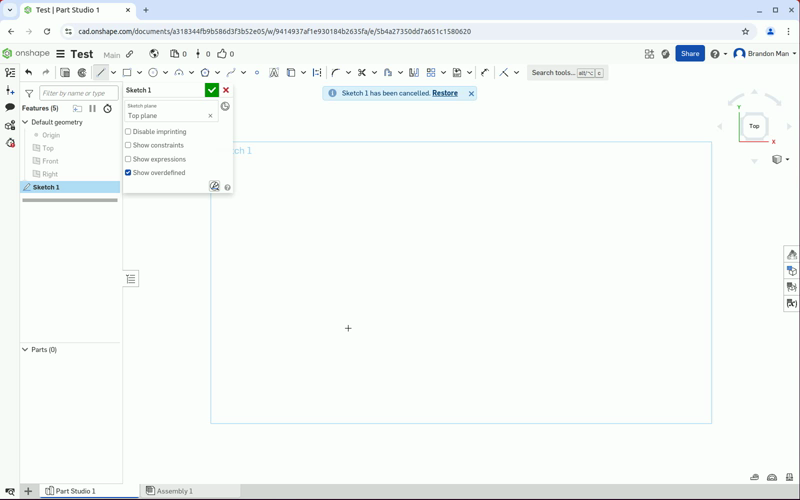
key_up(shift)
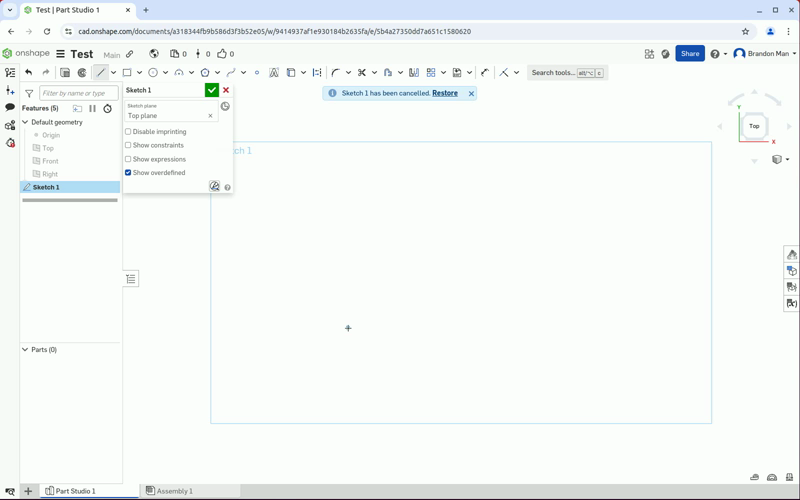
key_down(shift)
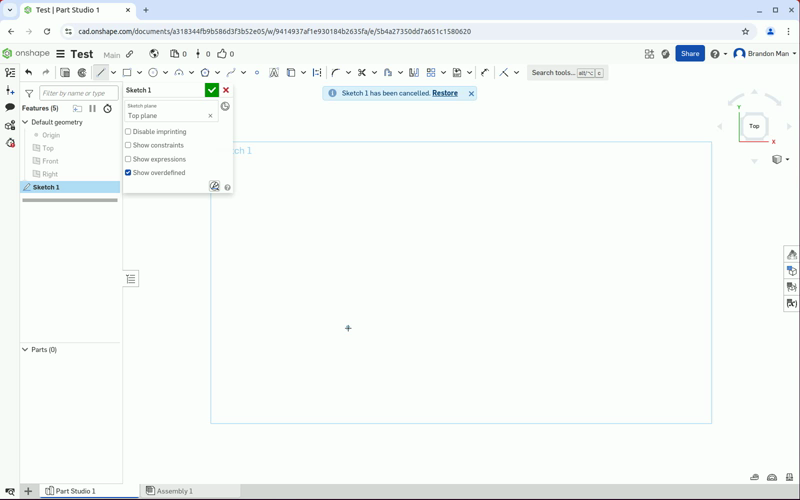
mouse_move(572, 327)
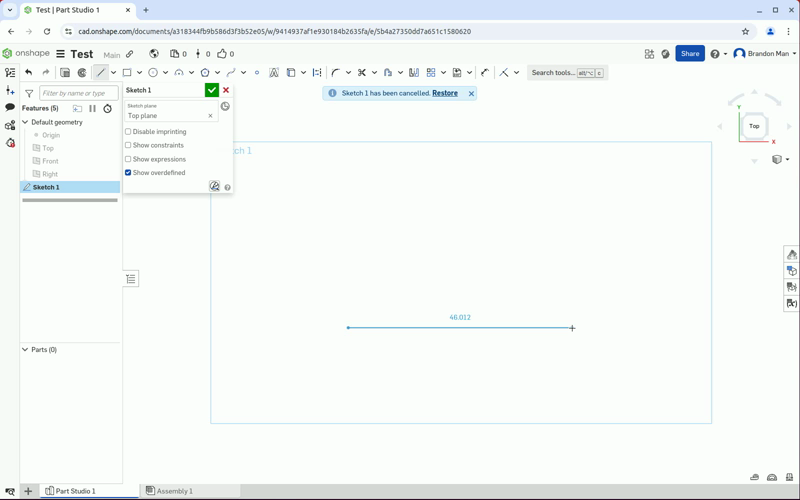
click(572, 327)
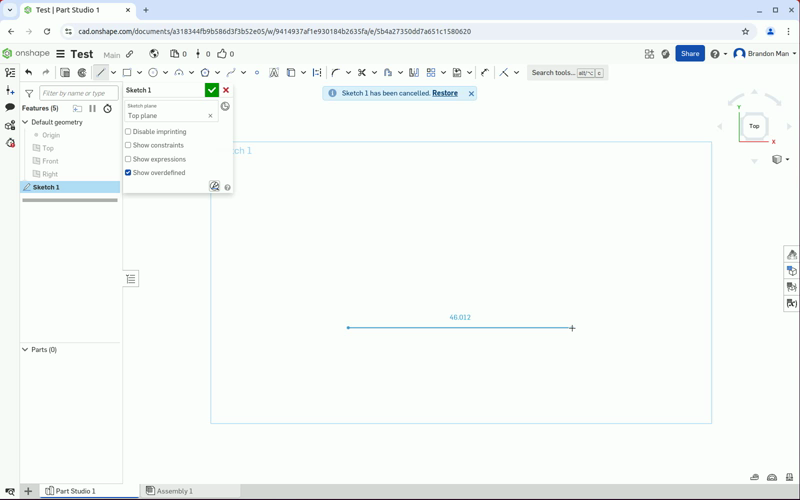
key_up(shift)
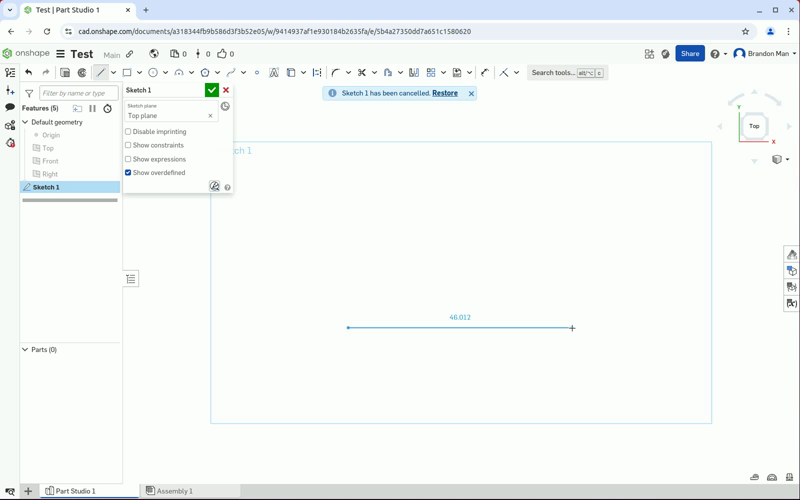
key_down(shift)
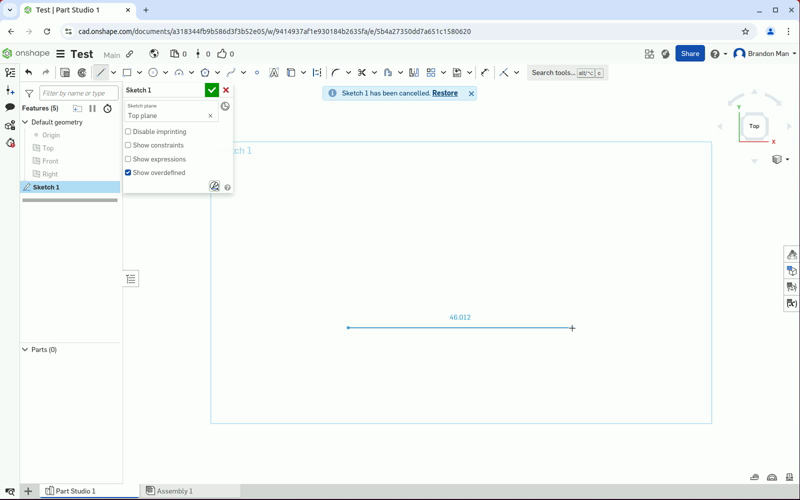
mouse_move(572, 237)
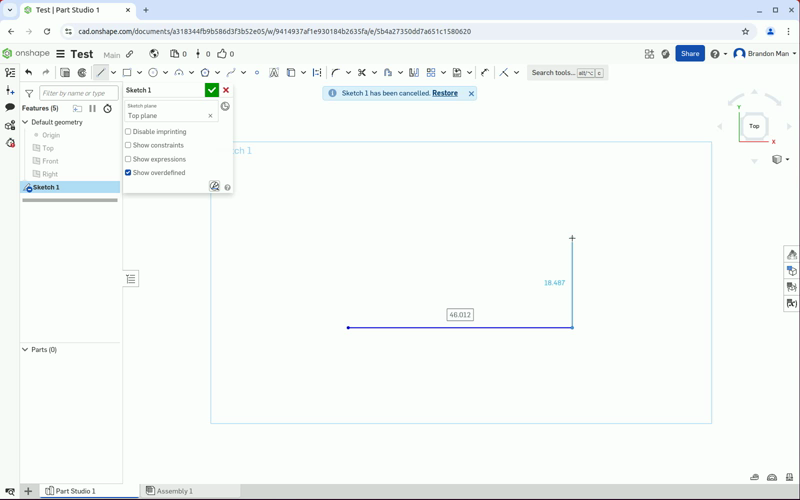
click(572, 237)
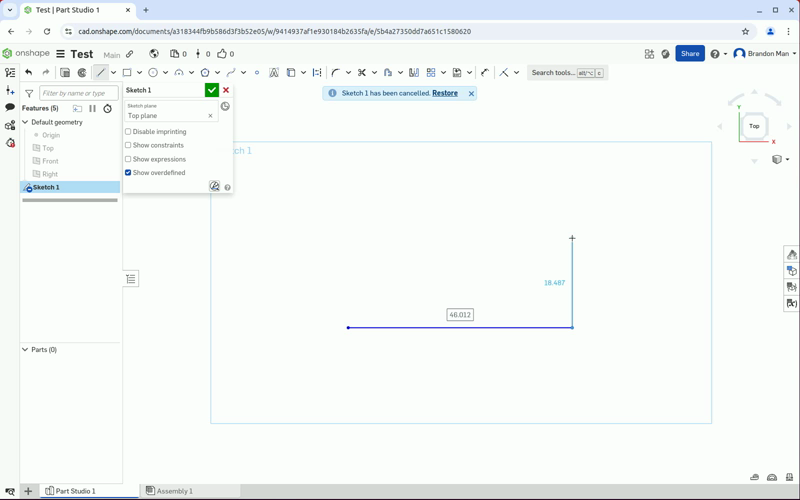
key_up(shift)
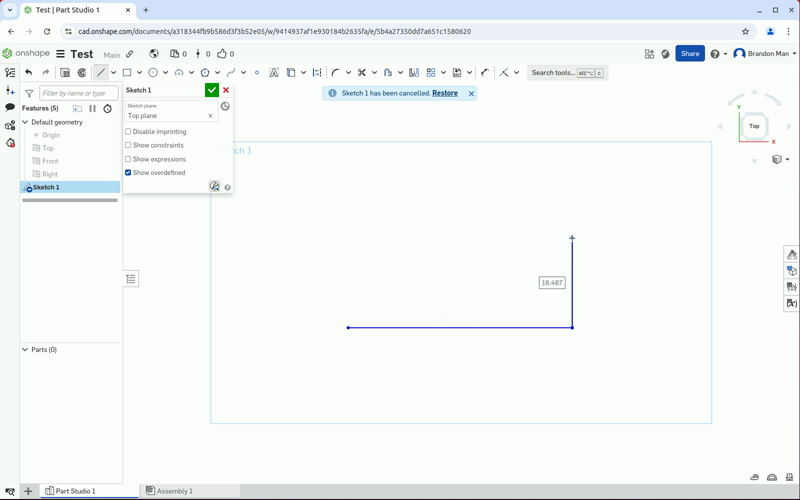
key_down(shift)
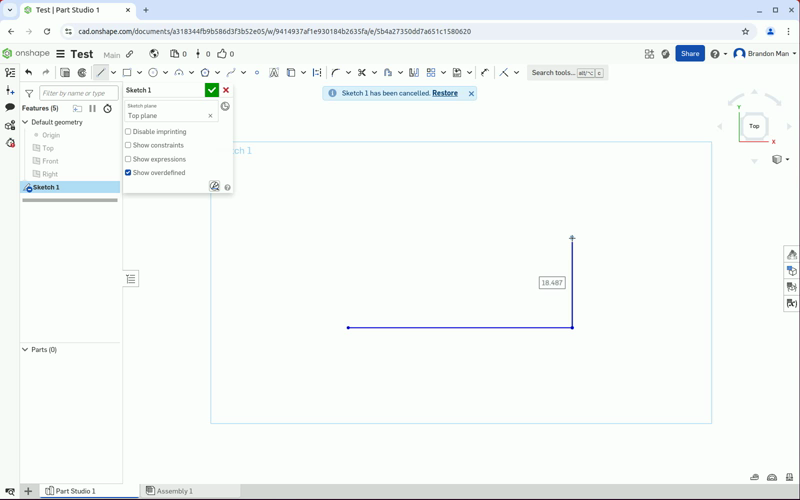
mouse_move(348, 237)
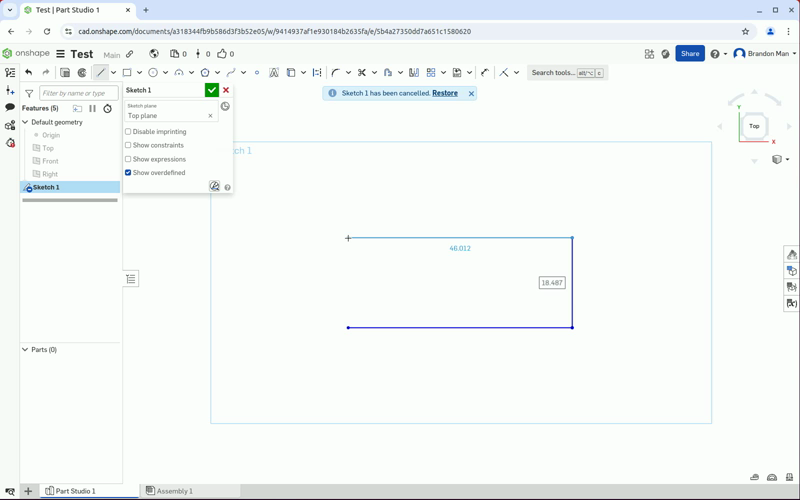
click(348, 237)
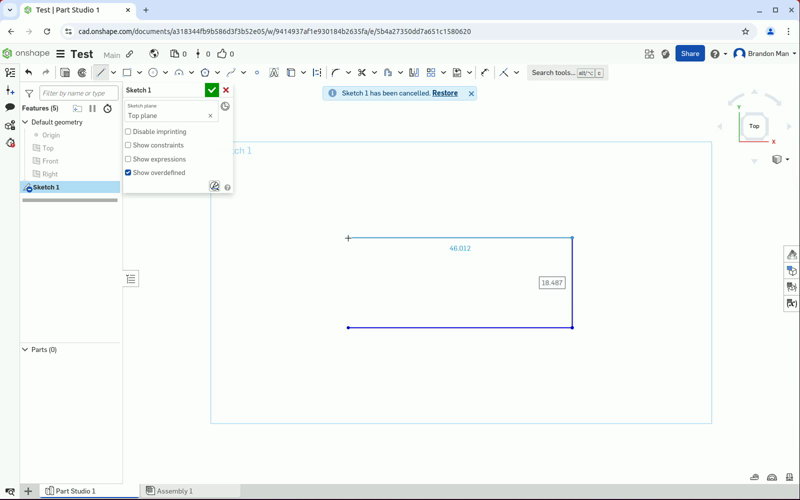
key_up(shift)
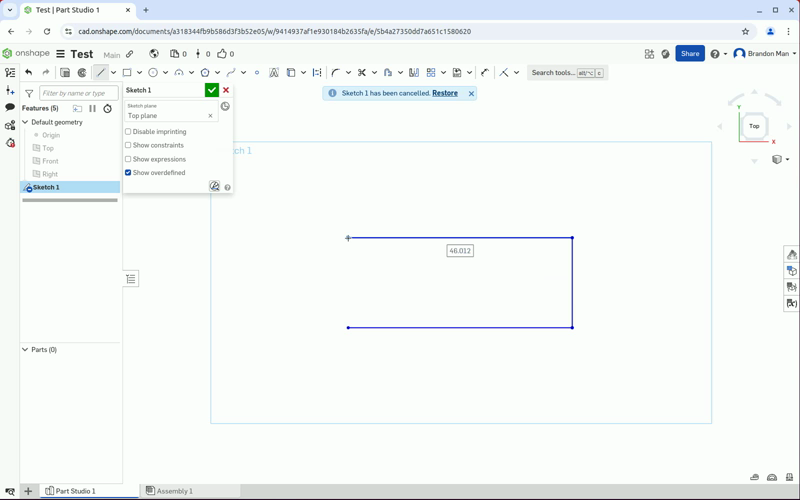
key_down(shift)
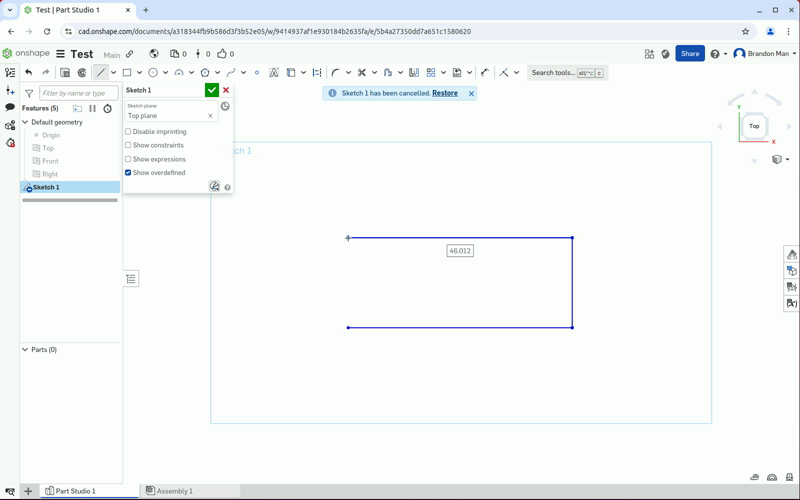
mouse_move(348, 327)
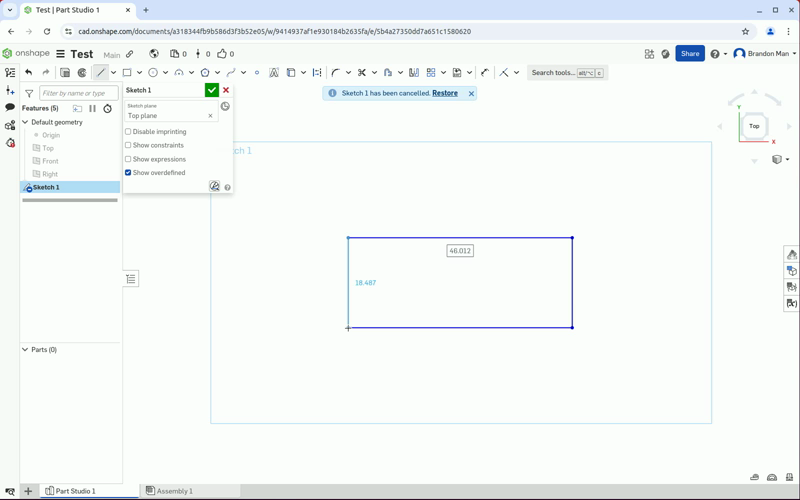
key_up(shift)
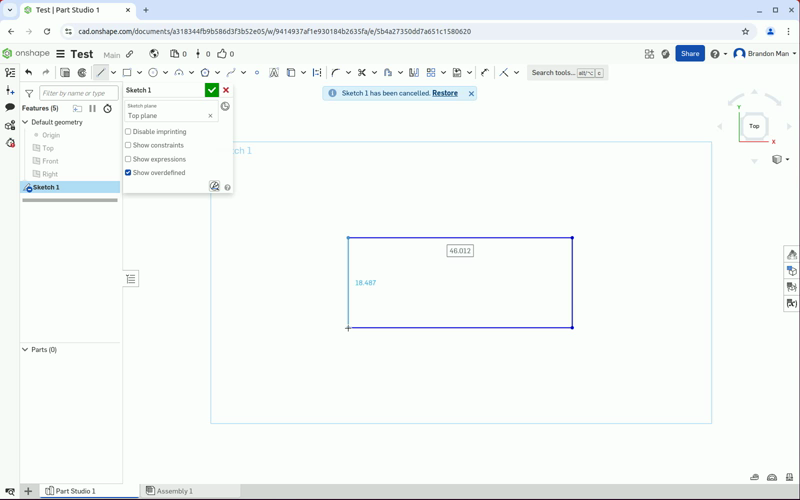
click(348, 327)
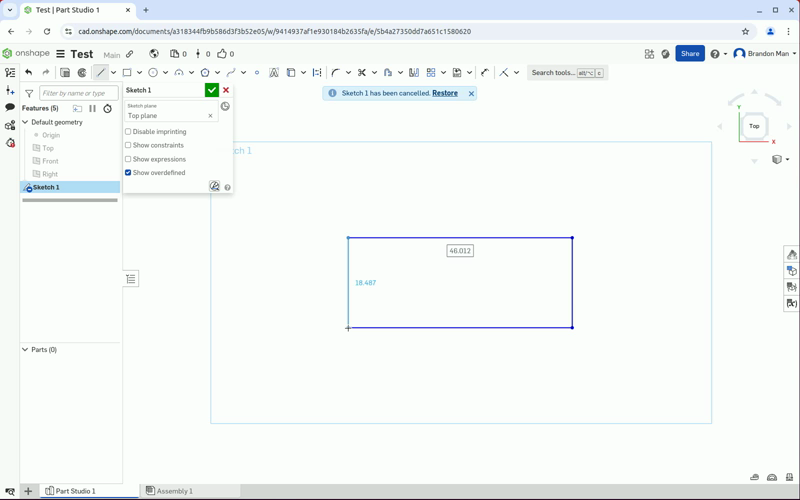
key(esc)
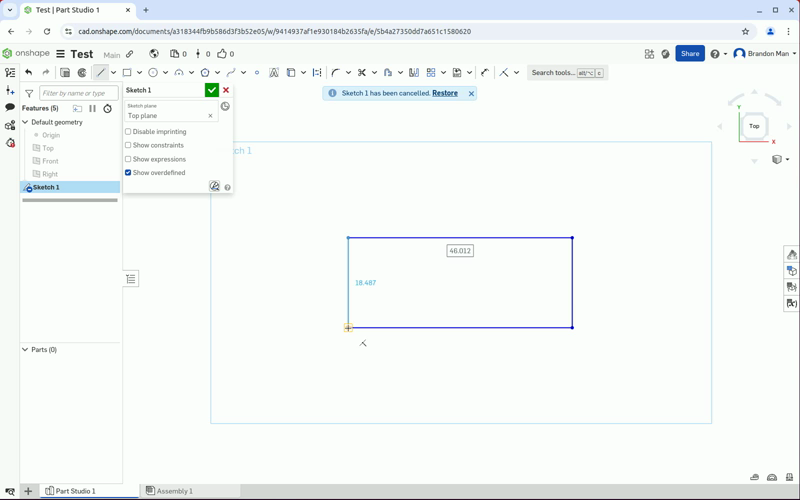
mouse_move(418, 282)
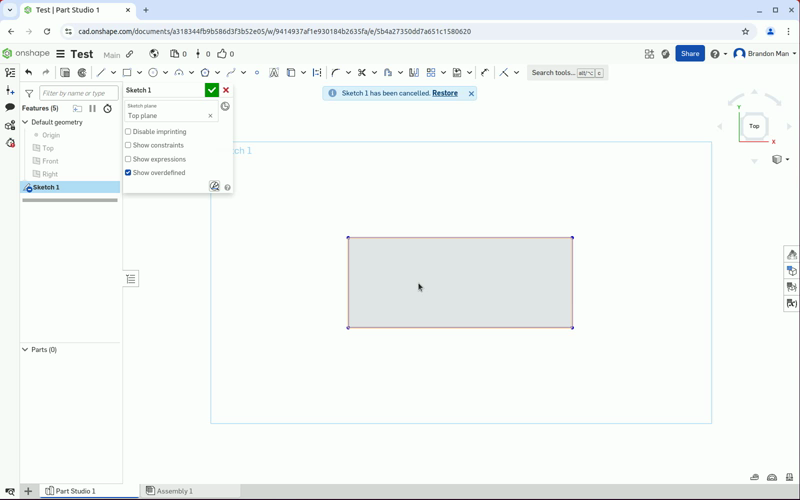
click(418, 282)
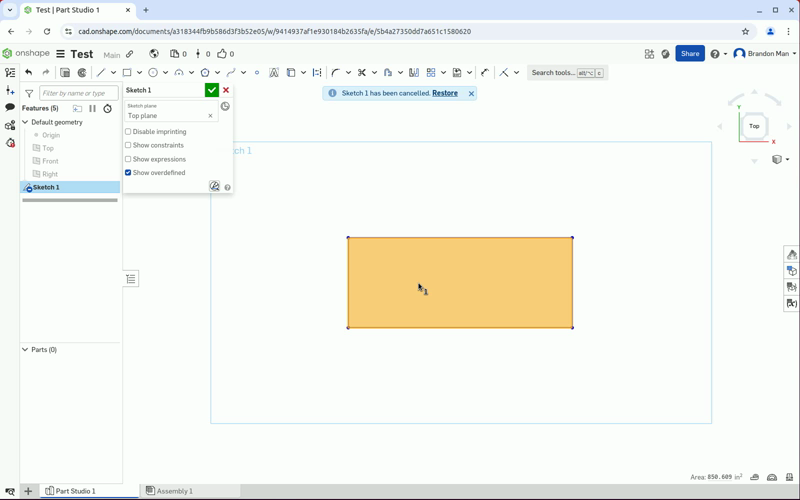
mouse_move(73, 352)
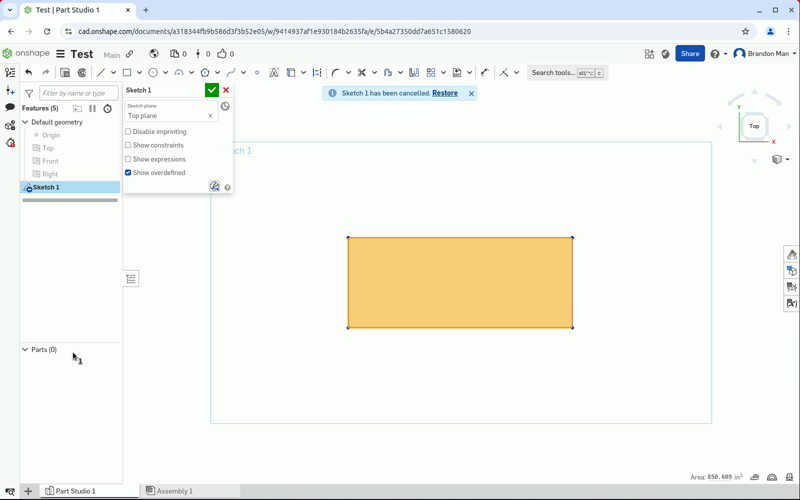
key(shift+y)
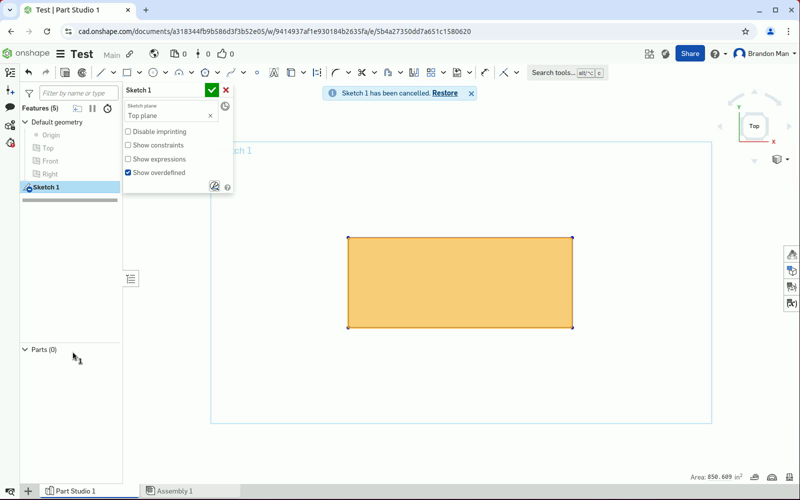
key(shift+e)
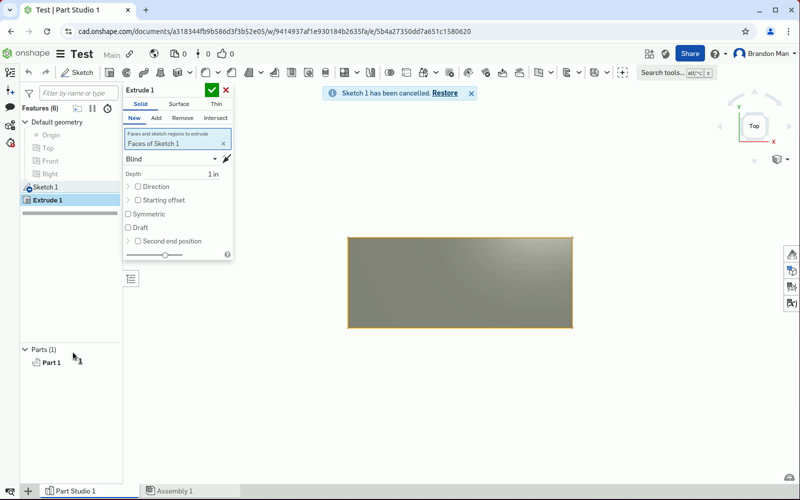
mouse_move(143, 106)
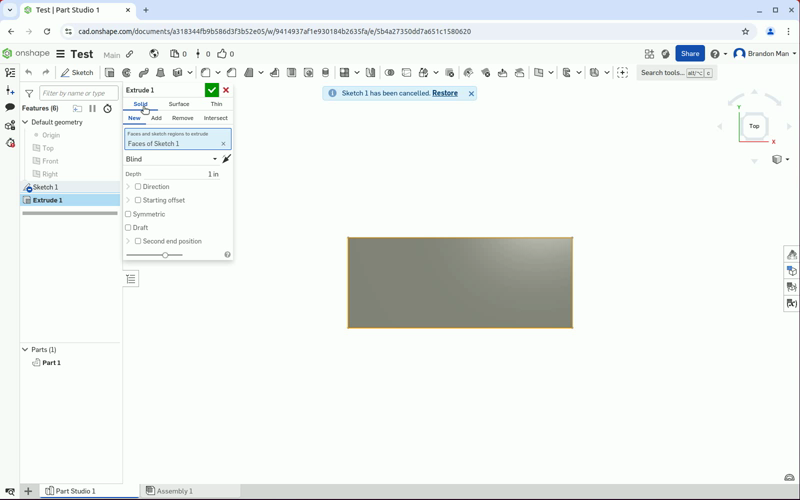
click(143, 106)
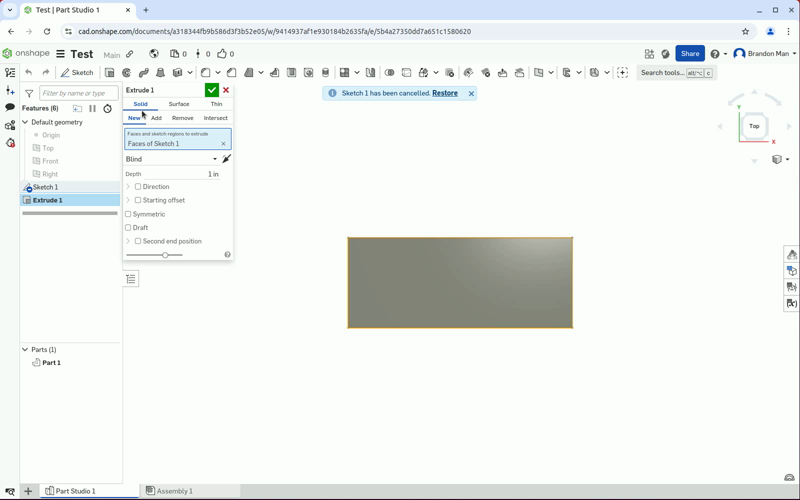
mouse_move(137, 120)
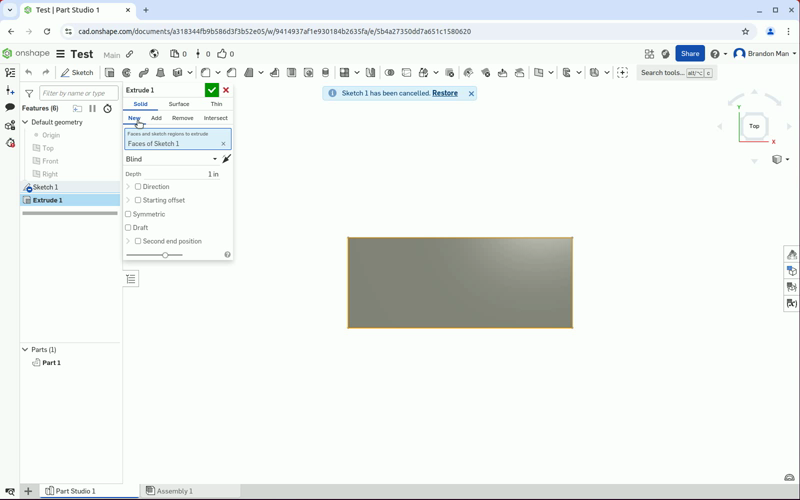
click(137, 120)
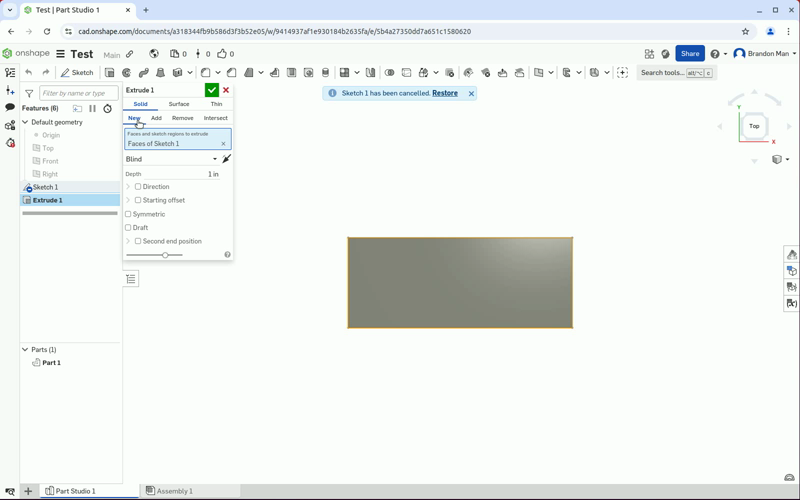
key(tab, 4)
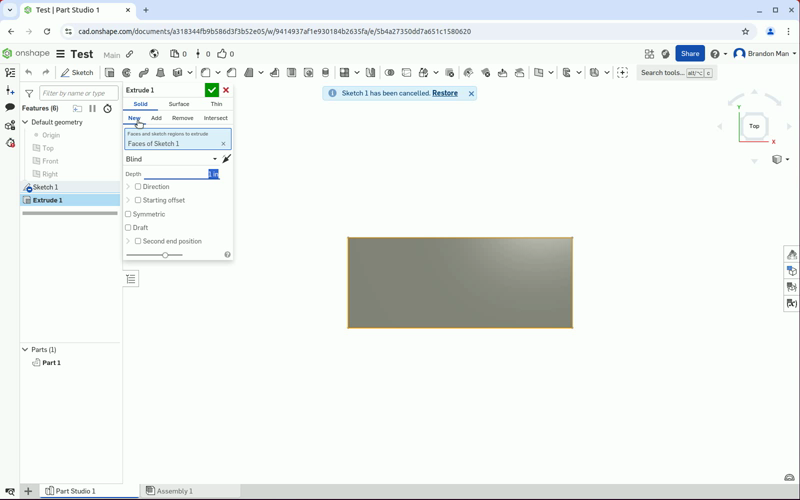
text(2.166)
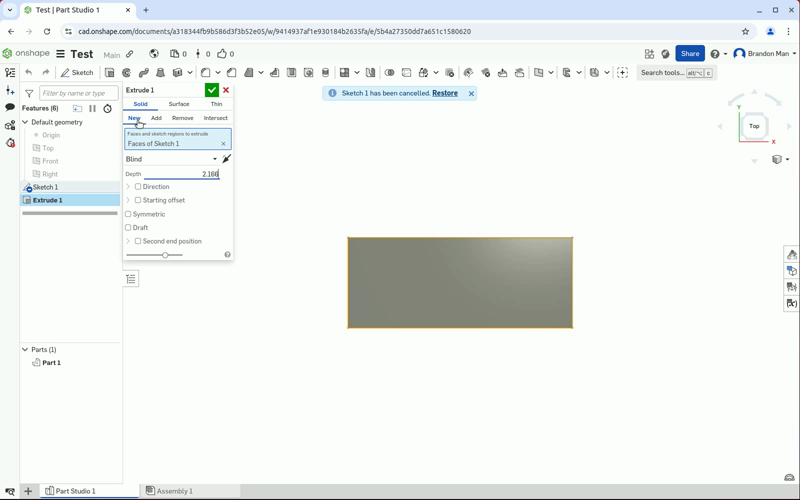
key(enter)
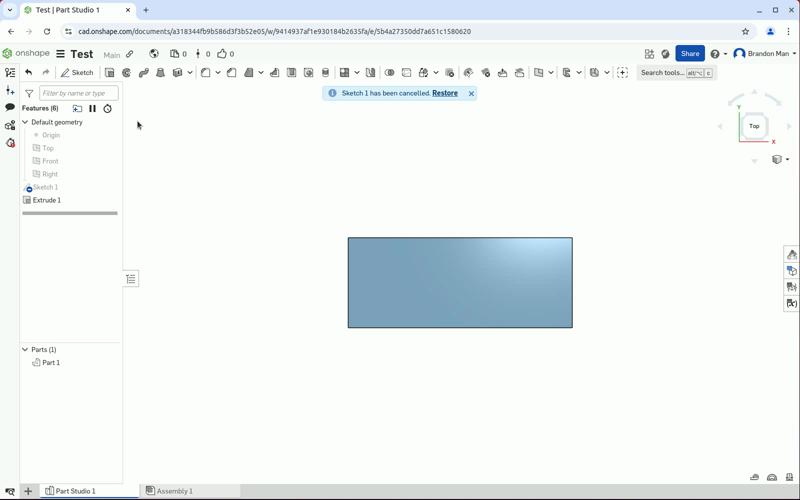
key(shift+h)
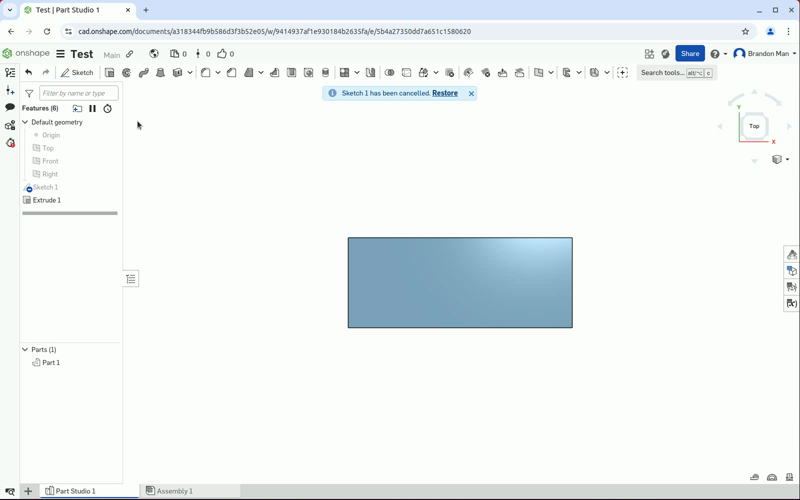
key(shift+h)
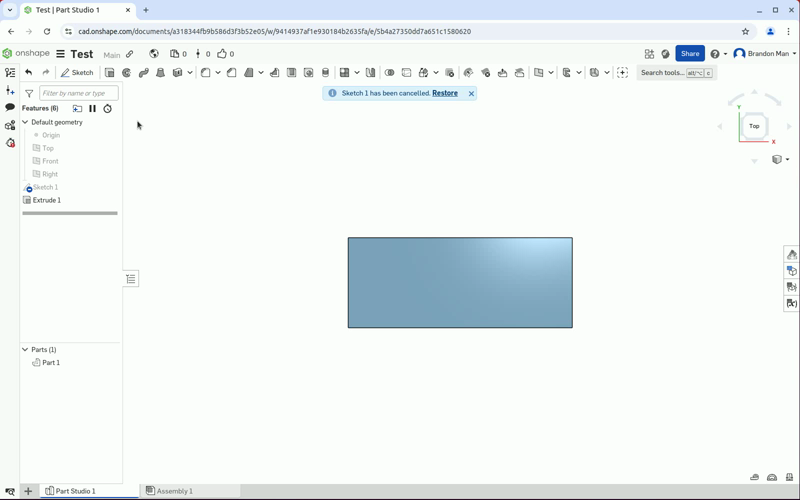
mouse_move(73, 189)
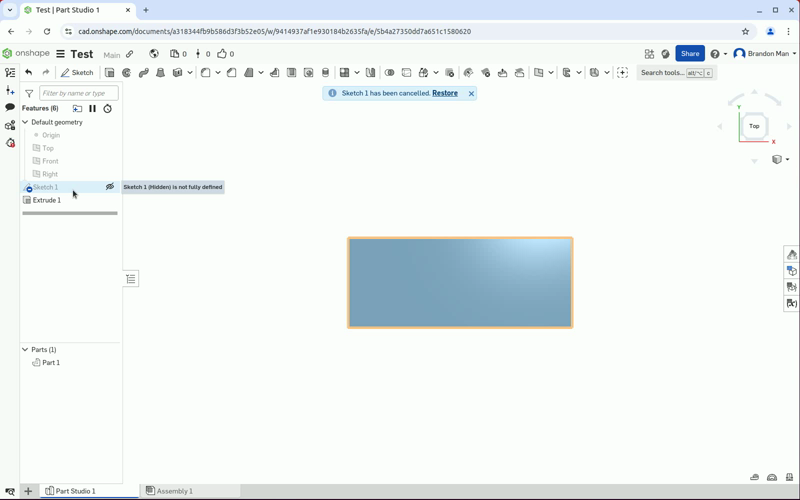
click(73, 189)
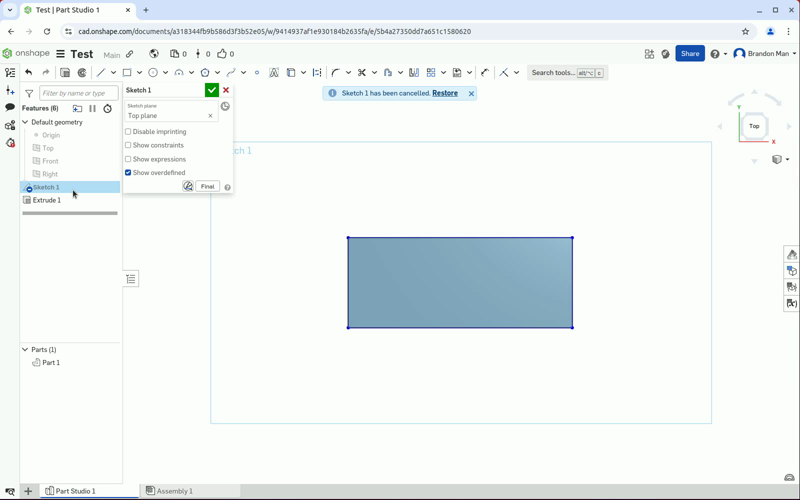
mouse_move(229, 92)
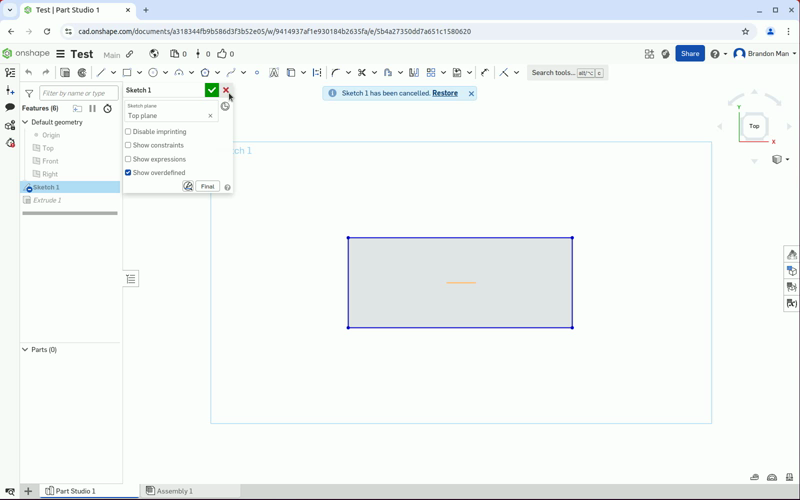
click(229, 92)
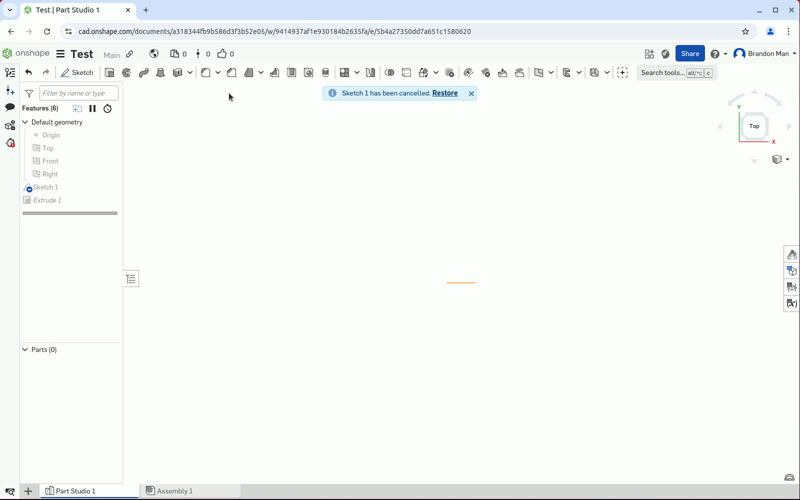
mouse_move(541, 75)
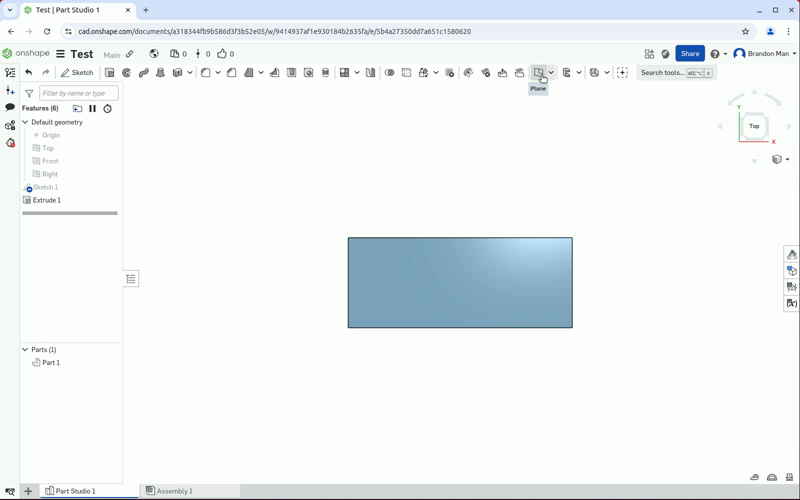
click(541, 75)
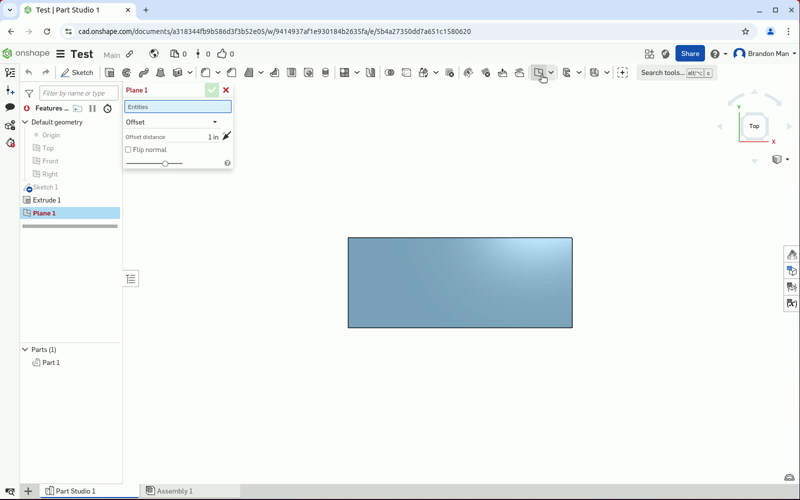
mouse_move(73, 150)
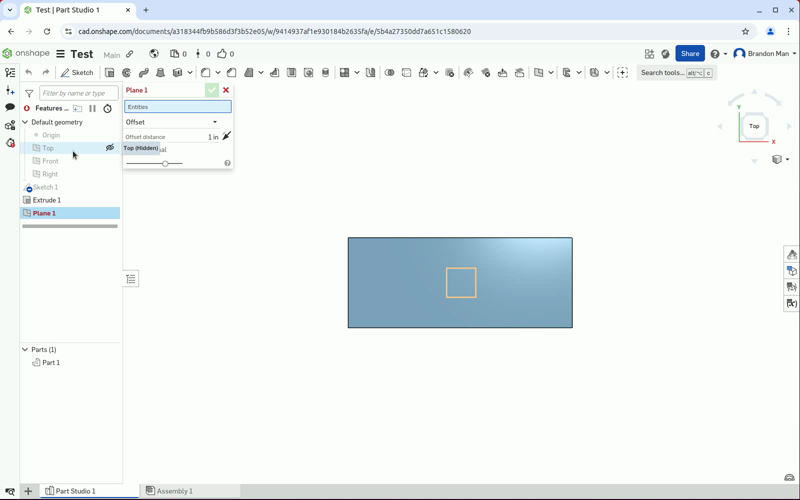
click(73, 150)
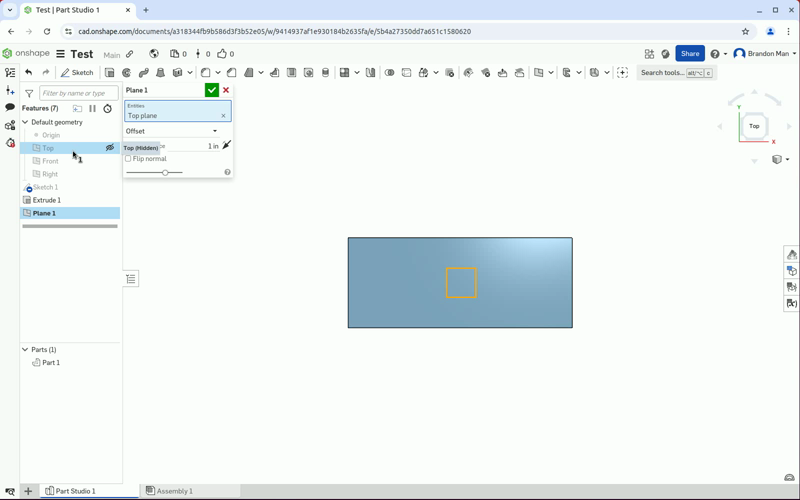
key(tab, 2)
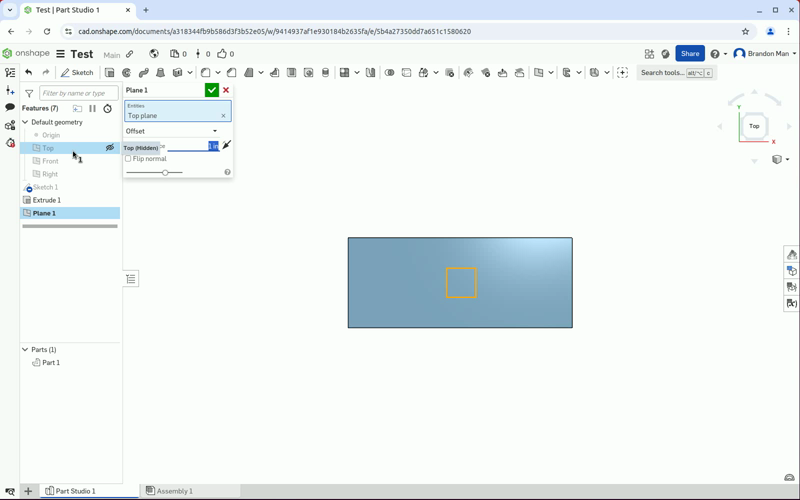
text(2.157)
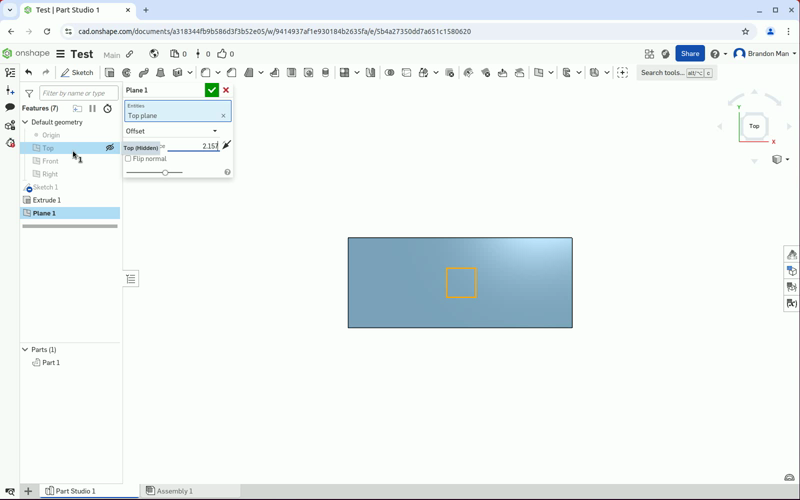
key(enter, 2)
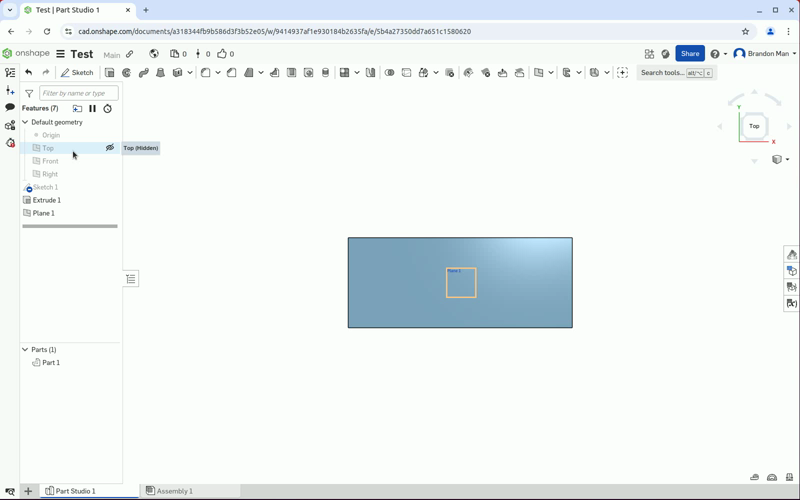
key(shift+s)
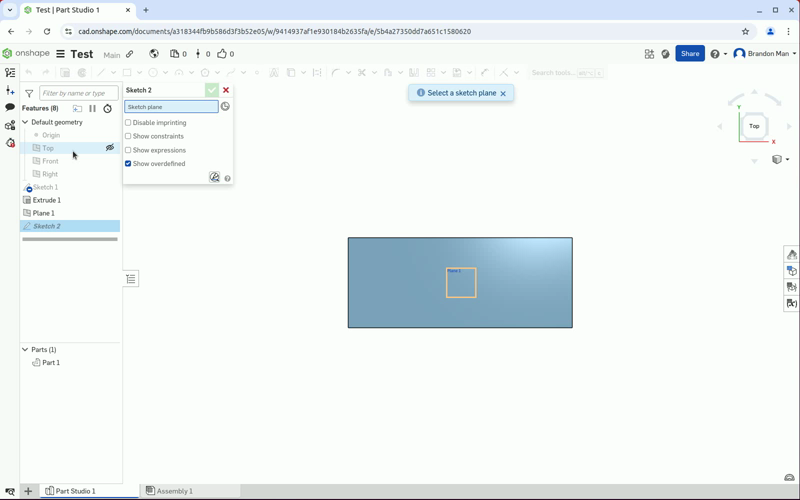
mouse_move(73, 215)
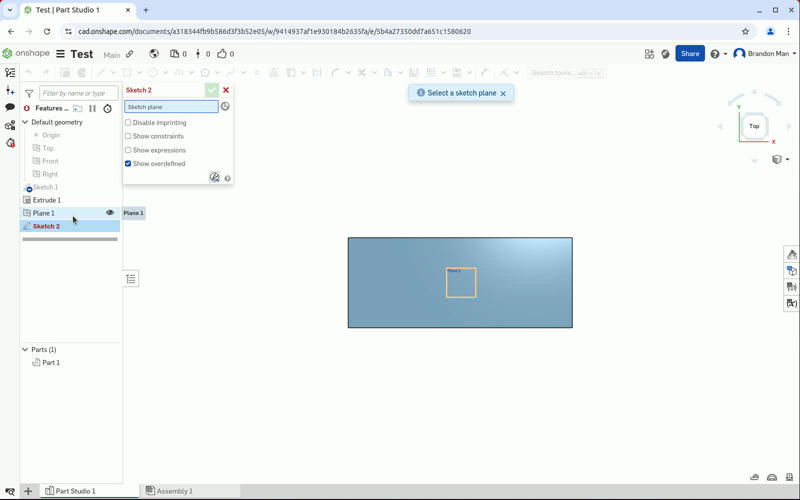
click(73, 215)
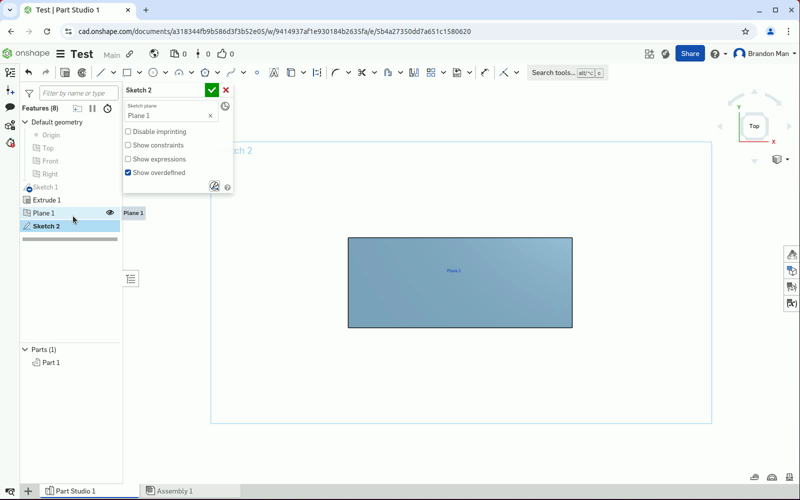
mouse_move(73, 352)
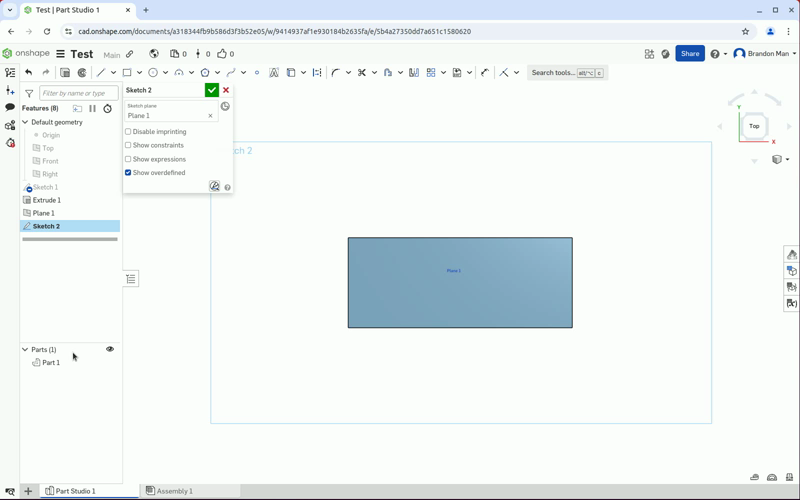
key(y)
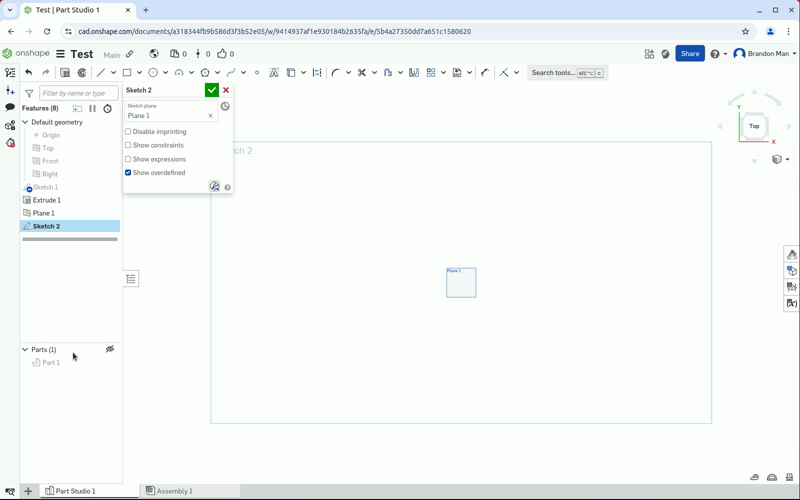
key(l)
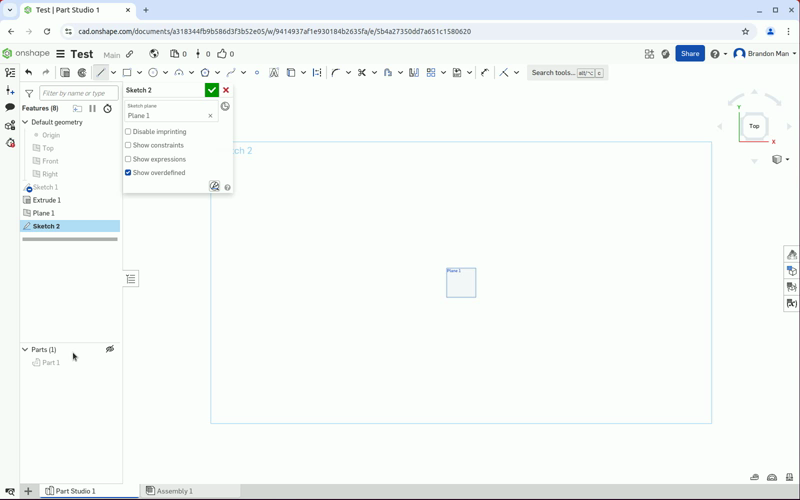
key_down(shift)
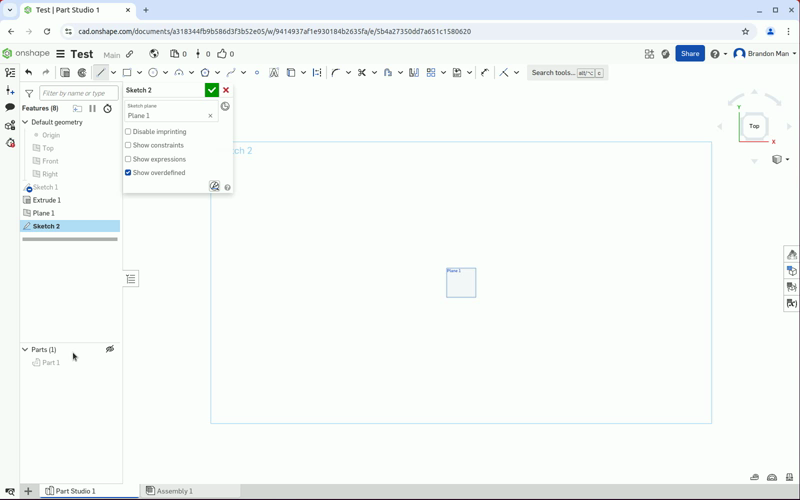
mouse_move(348, 327)
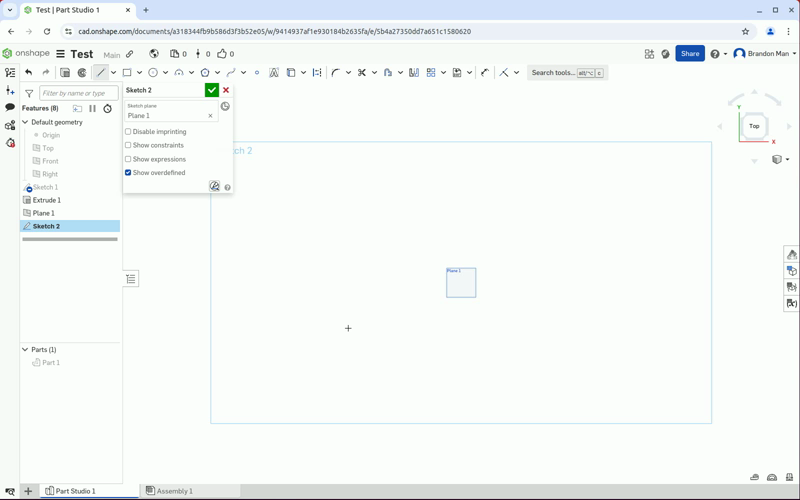
click(348, 327)
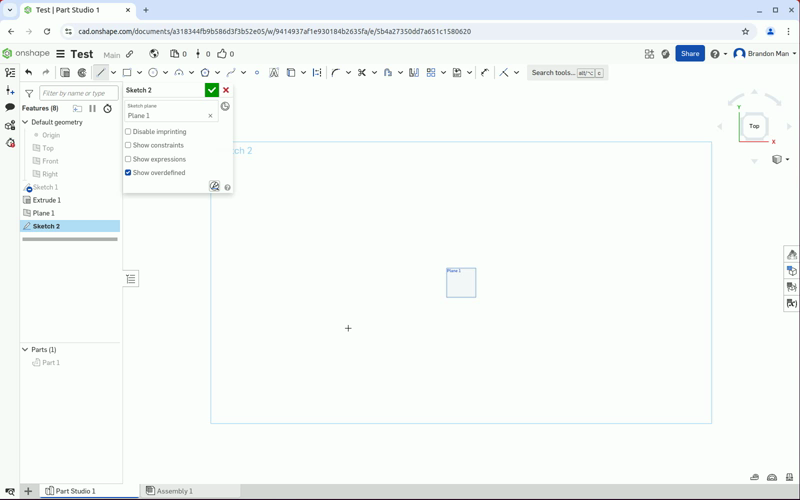
key_up(shift)
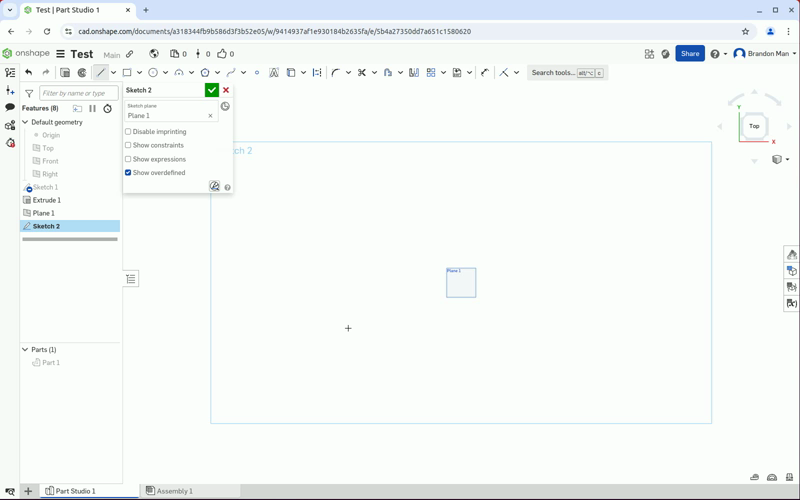
key_down(shift)
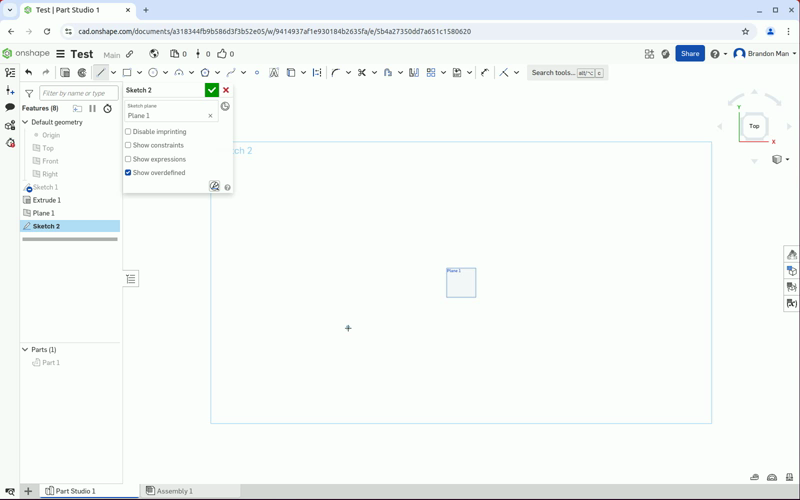
mouse_move(572, 327)
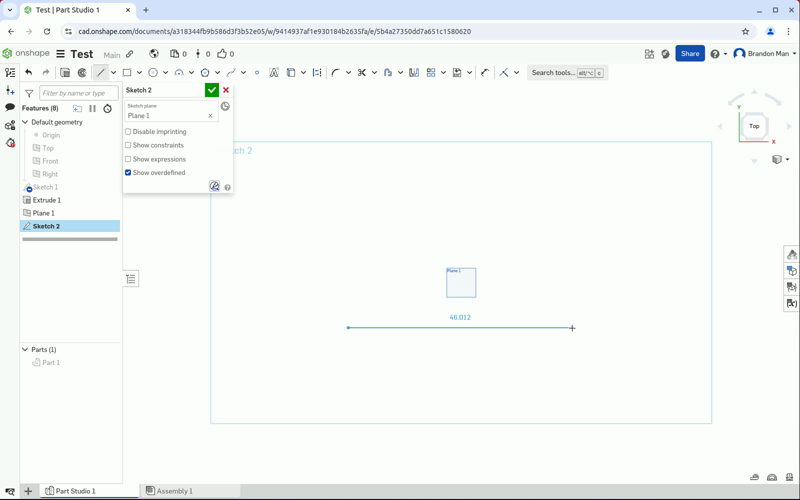
click(572, 327)
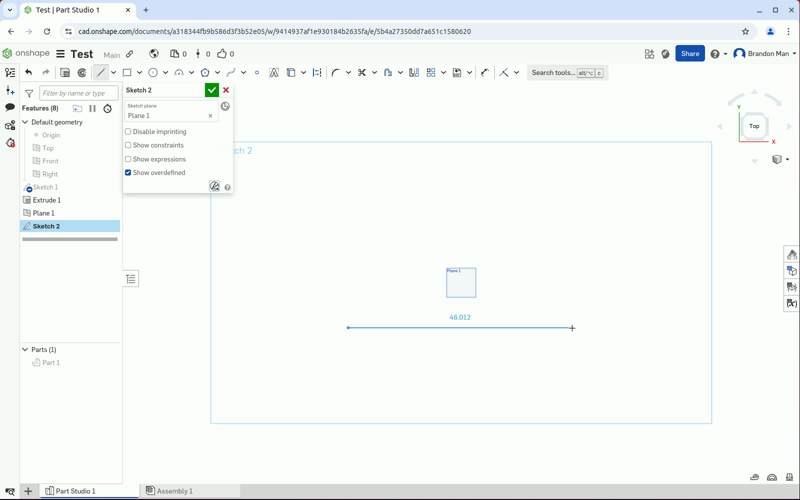
key_up(shift)
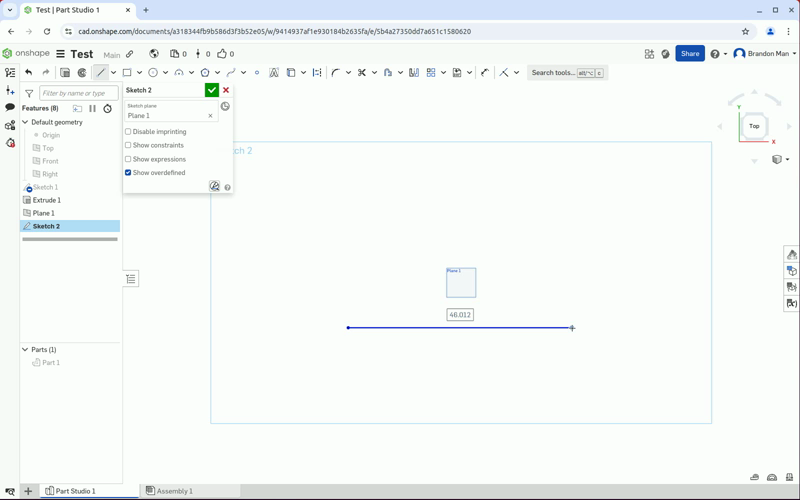
key_down(shift)
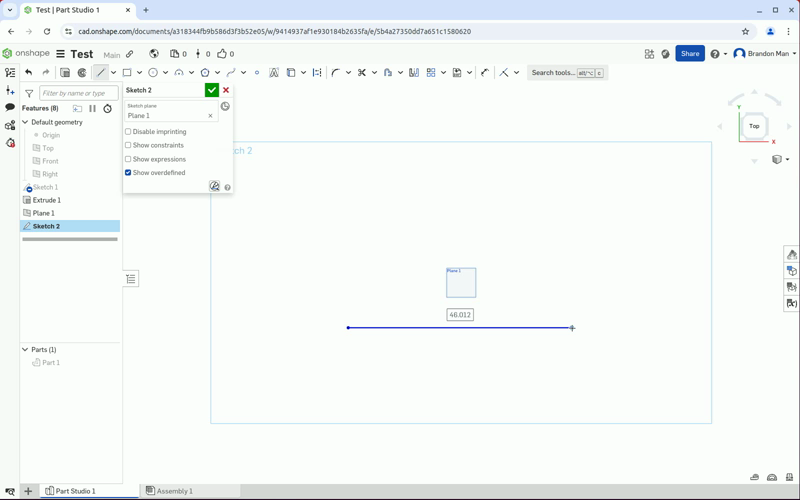
mouse_move(572, 237)
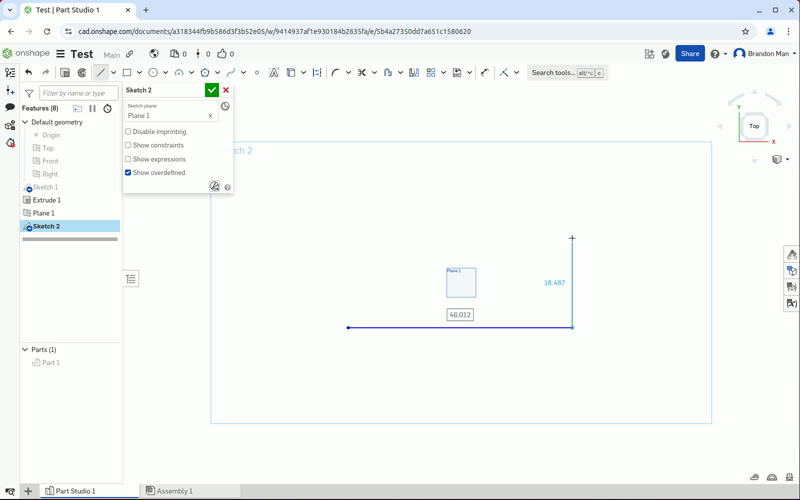
click(572, 237)
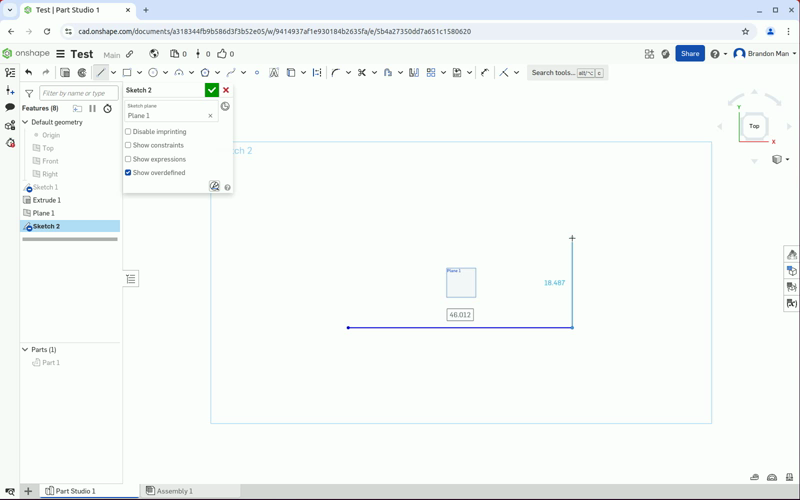
key_up(shift)
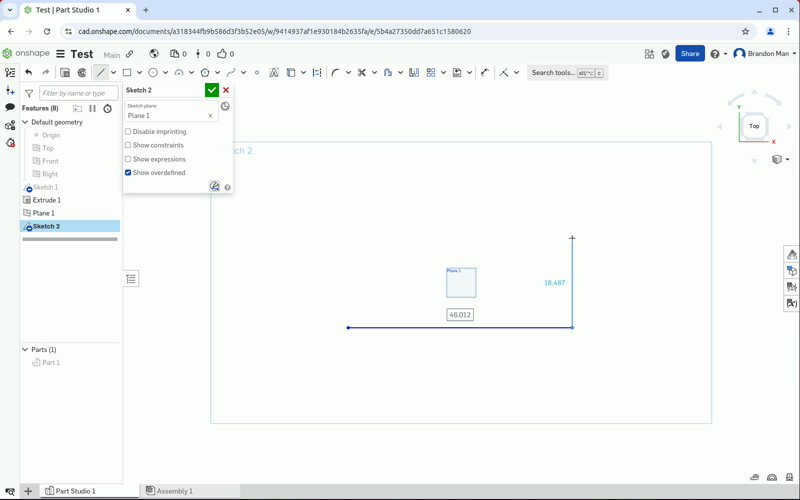
key_down(shift)
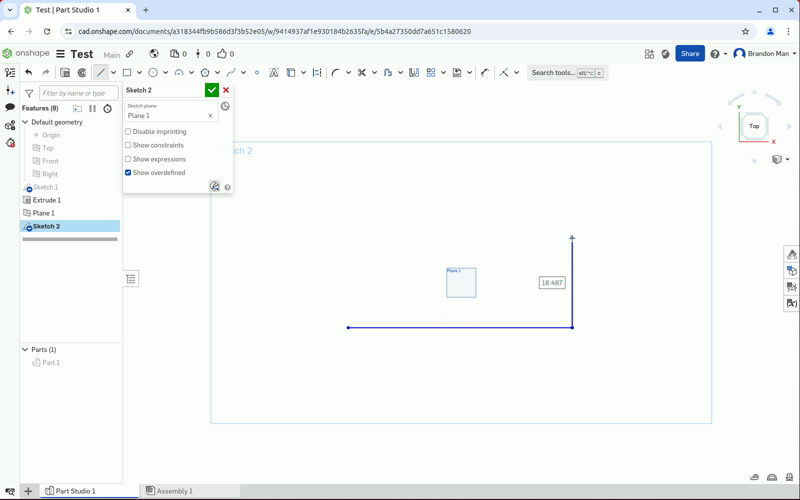
mouse_move(348, 237)
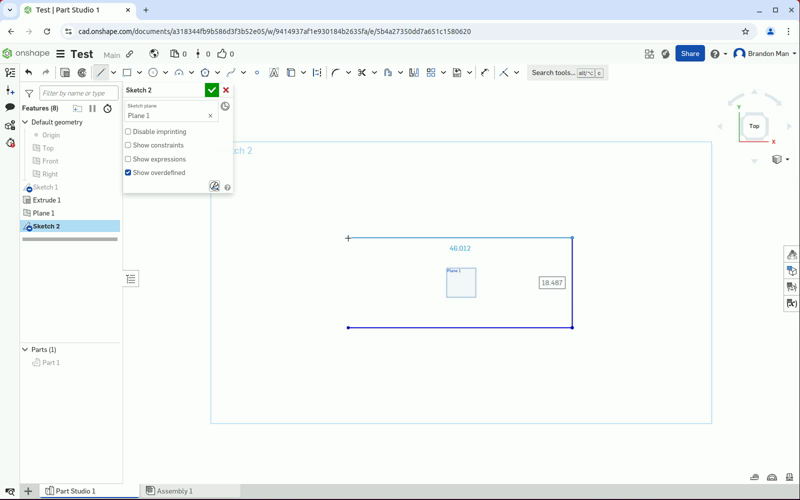
click(348, 237)
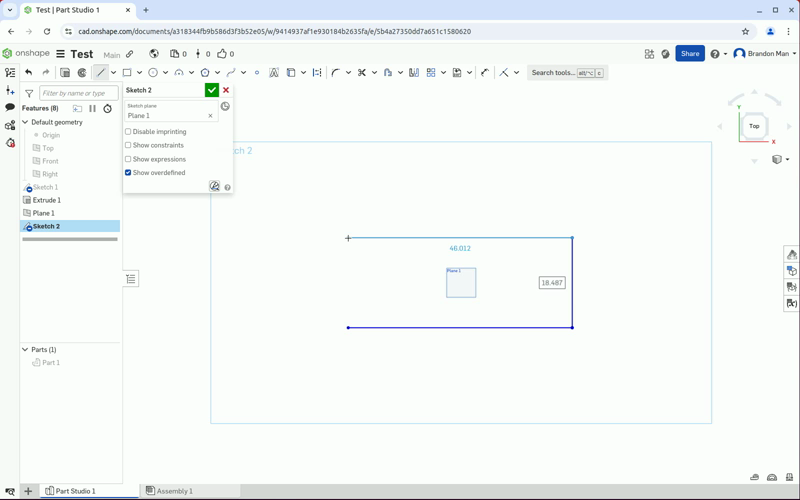
key_up(shift)
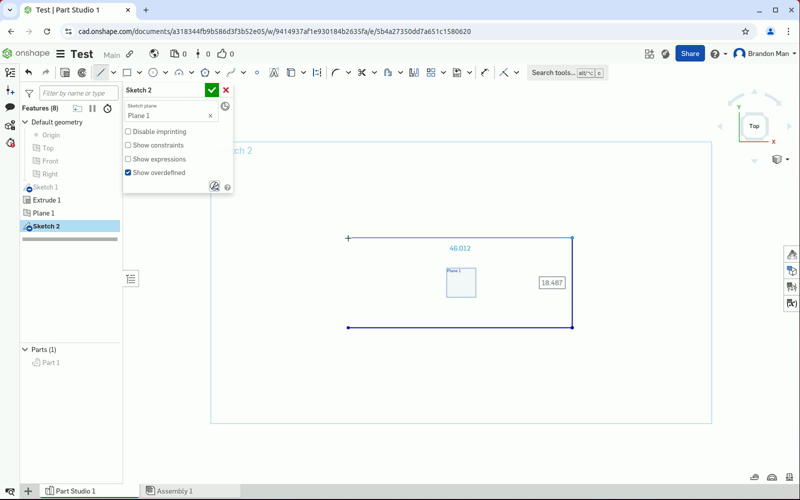
key_down(shift)
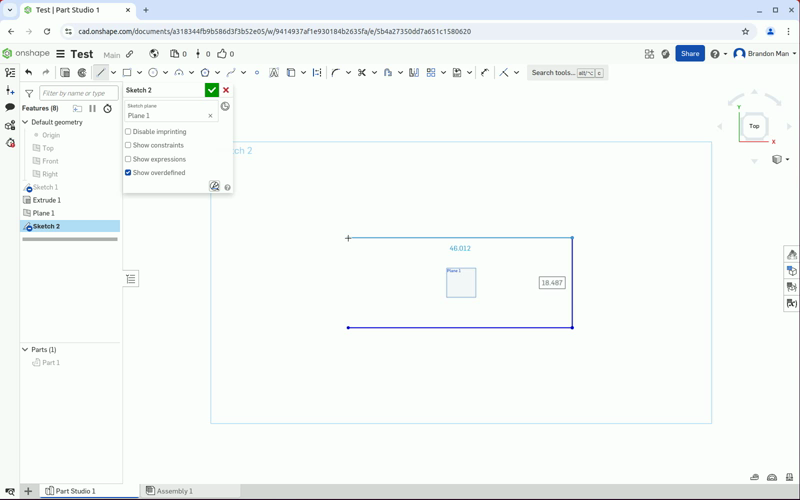
mouse_move(348, 327)
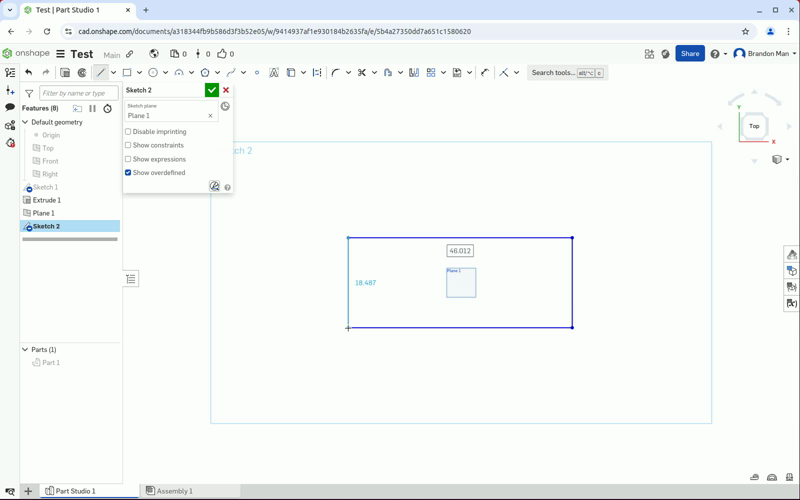
key_up(shift)
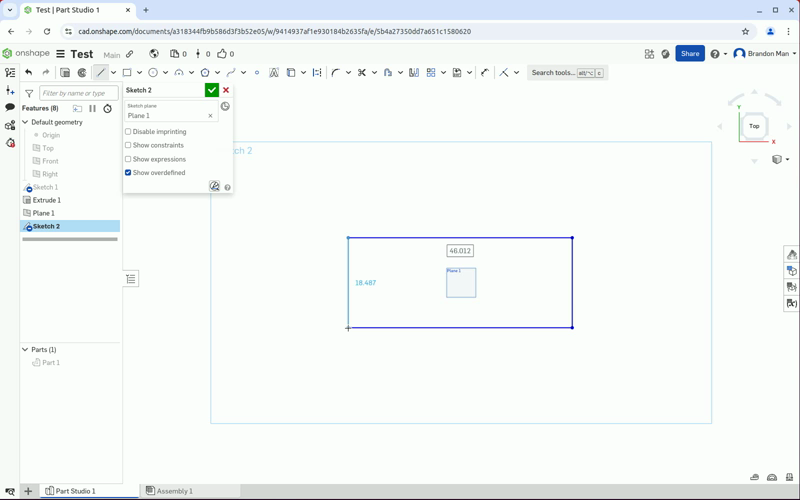
click(348, 327)
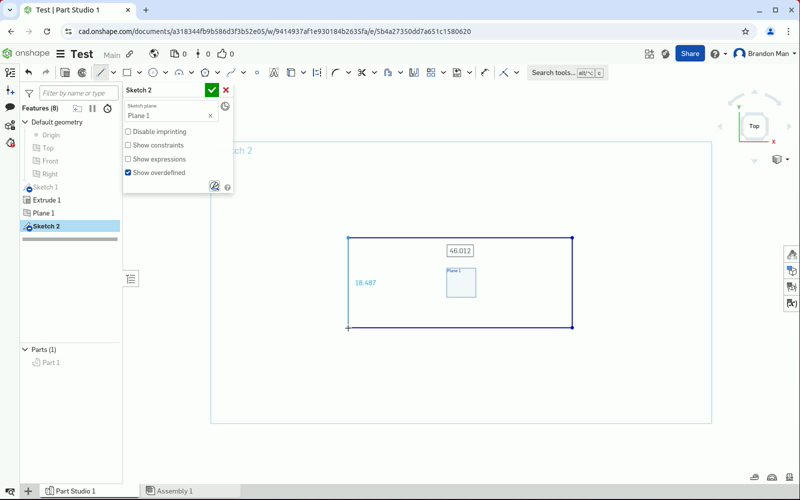
key(esc)
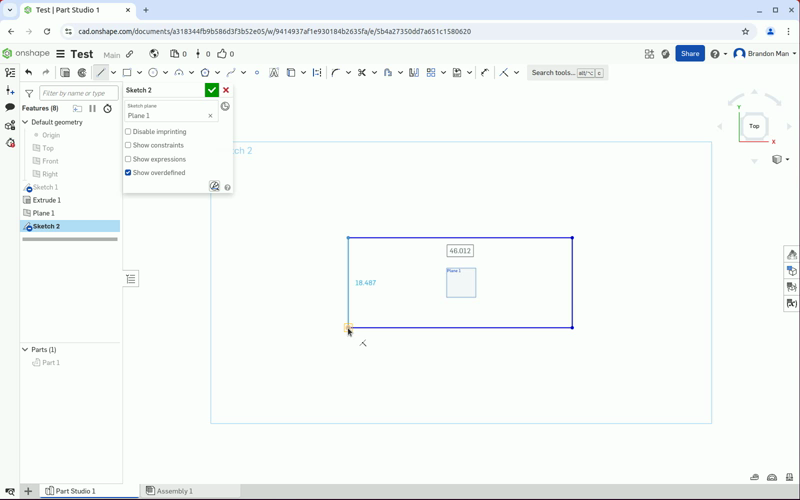
key(l)
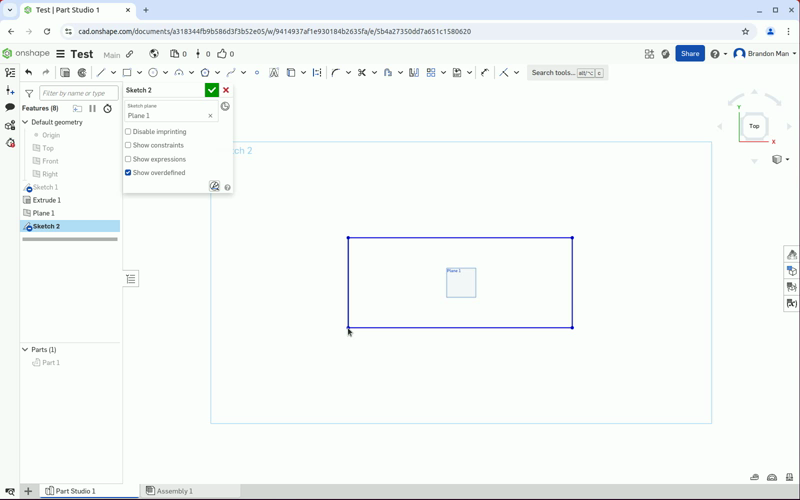
key_down(shift)
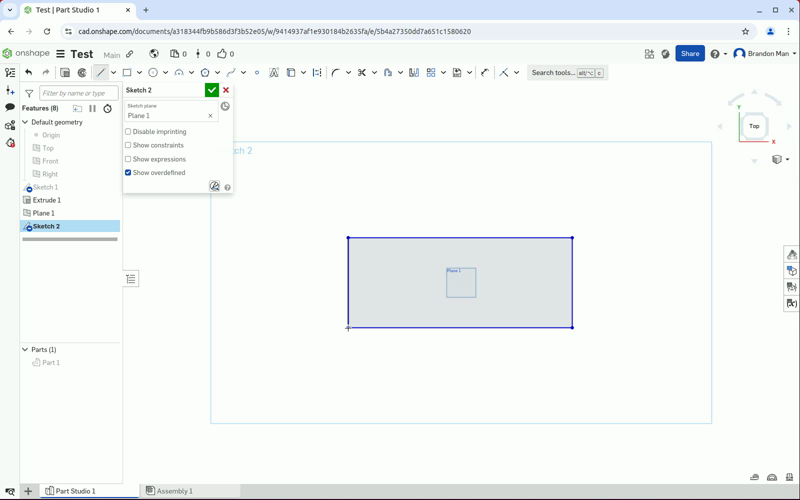
mouse_move(357, 318)
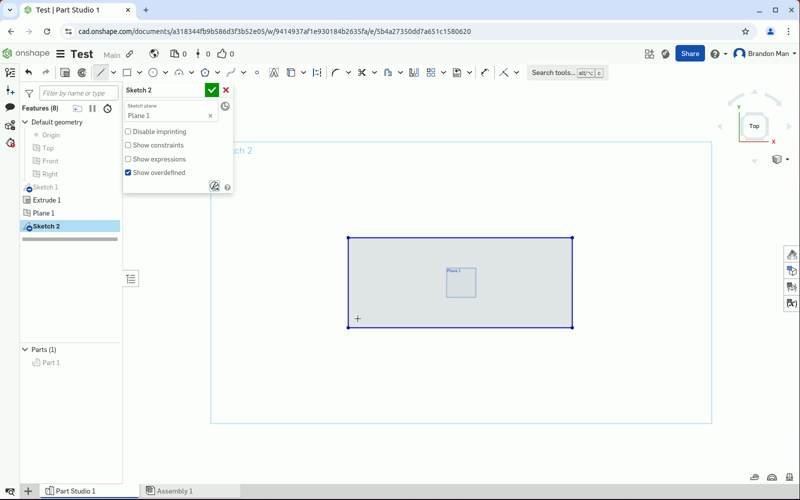
click(357, 318)
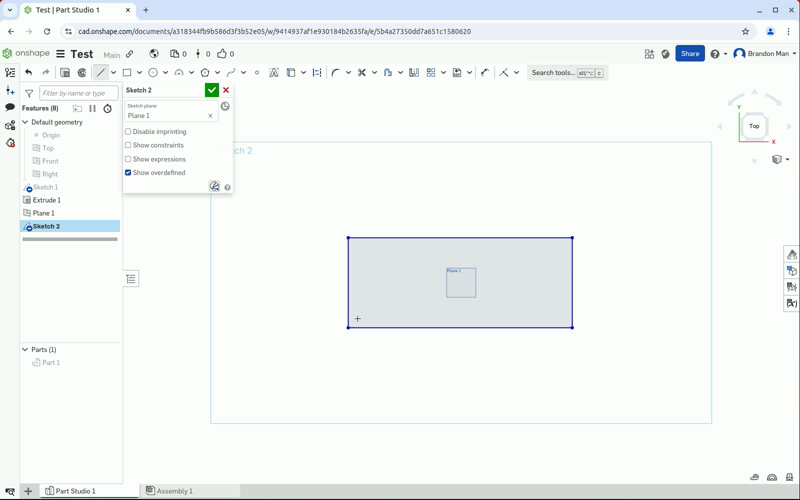
key_up(shift)
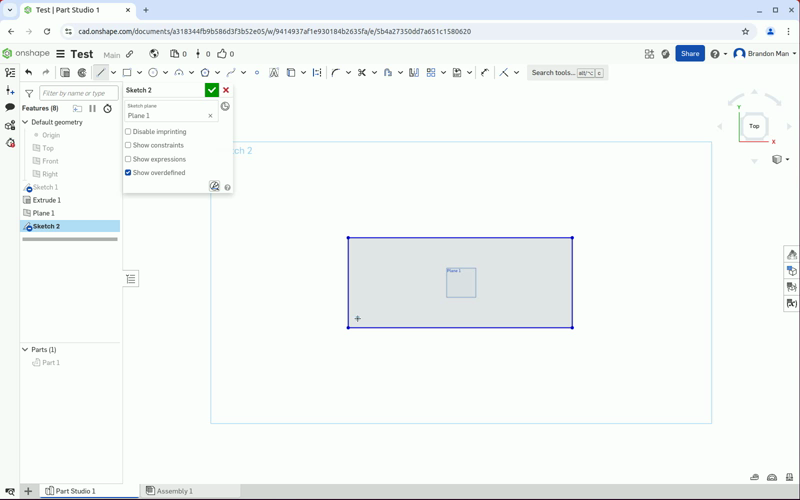
key_down(shift)
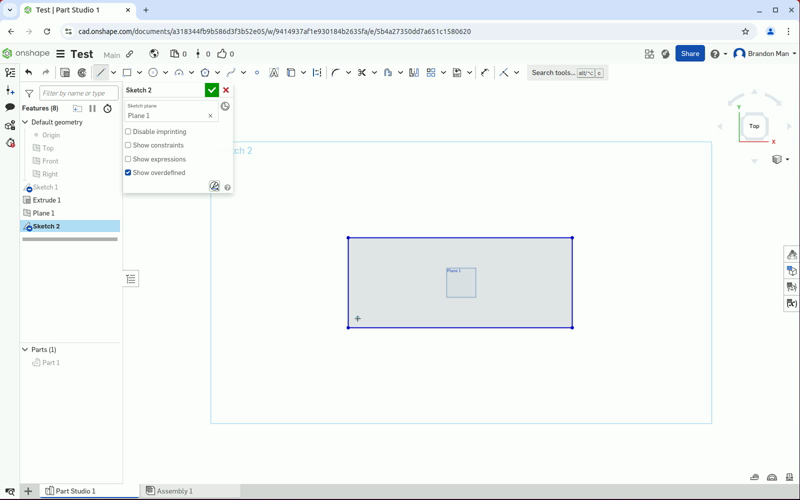
mouse_move(562, 318)
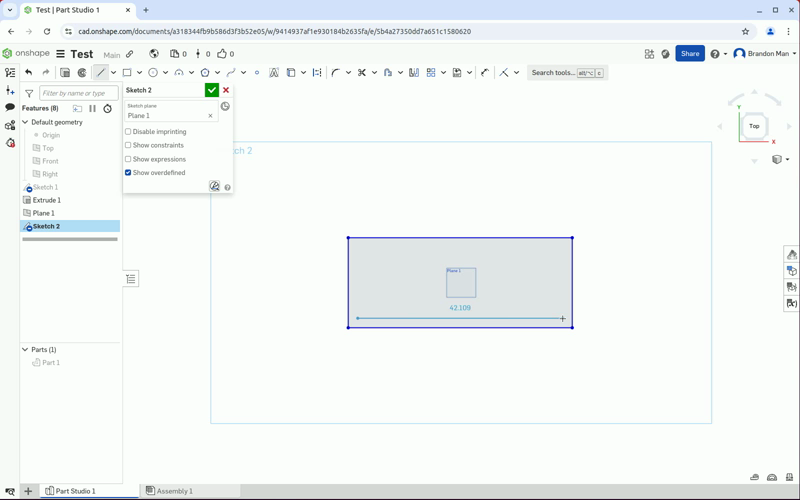
click(562, 318)
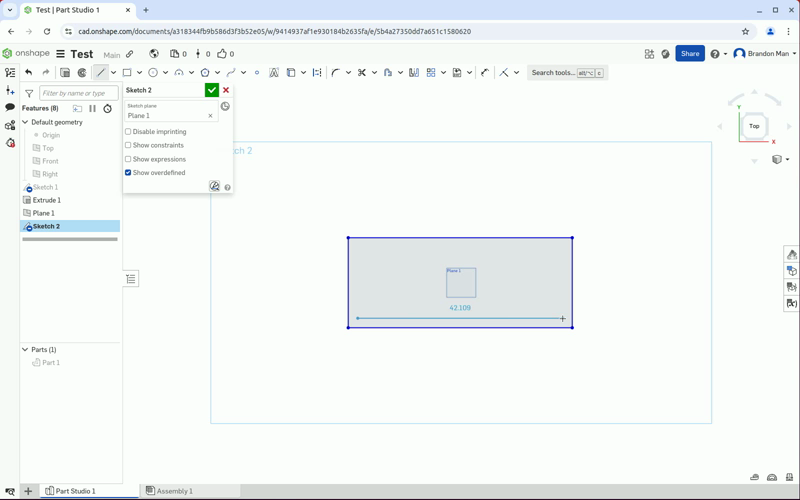
key_up(shift)
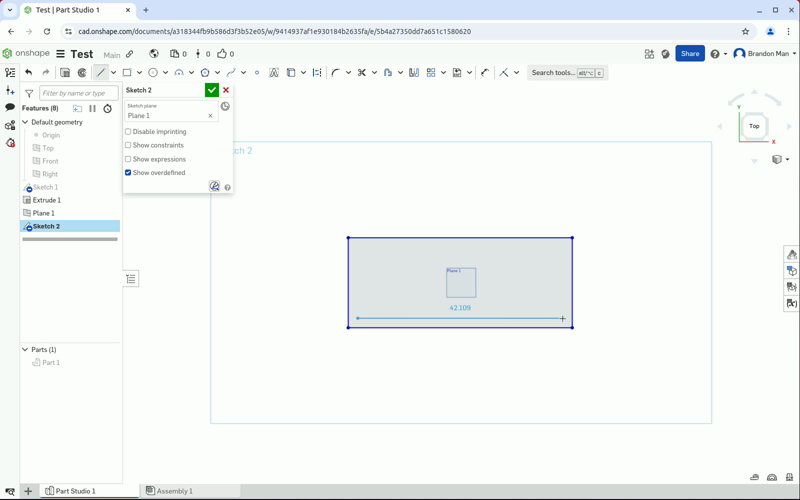
key_down(shift)
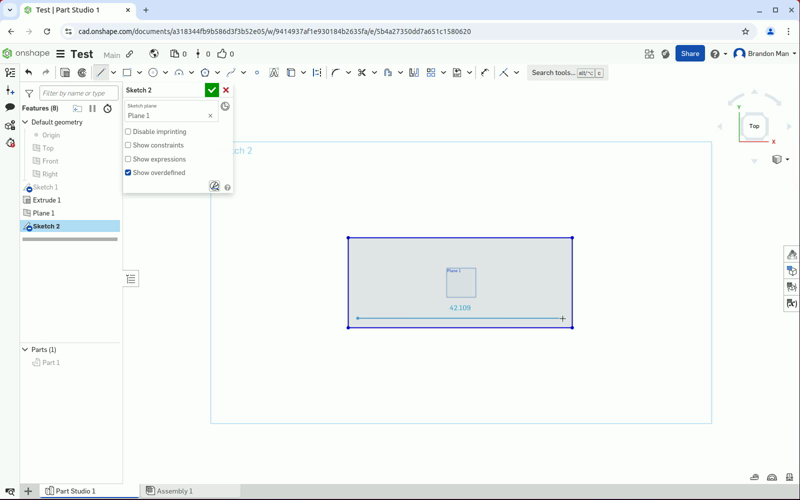
mouse_move(562, 247)
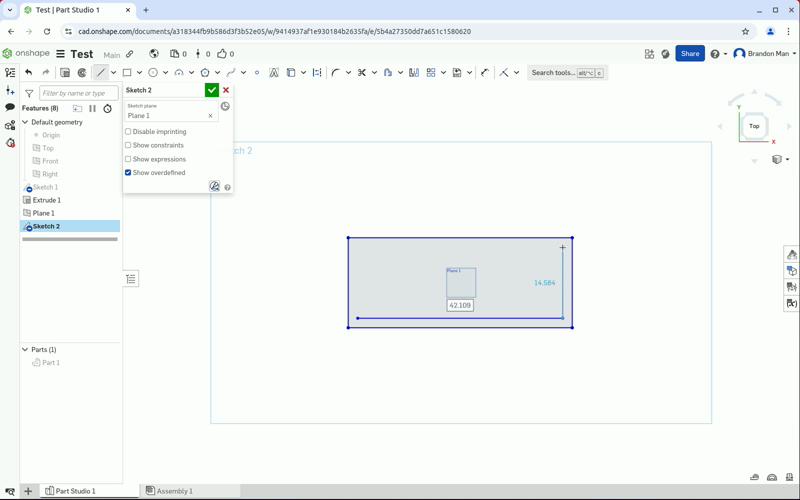
click(562, 247)
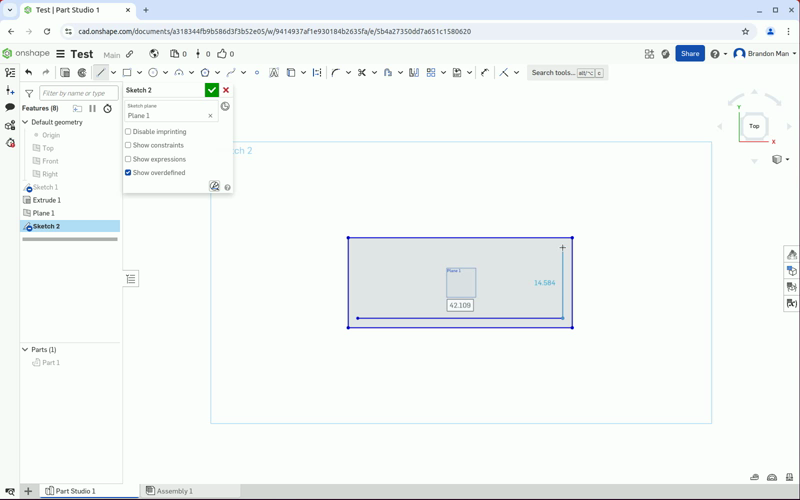
key_up(shift)
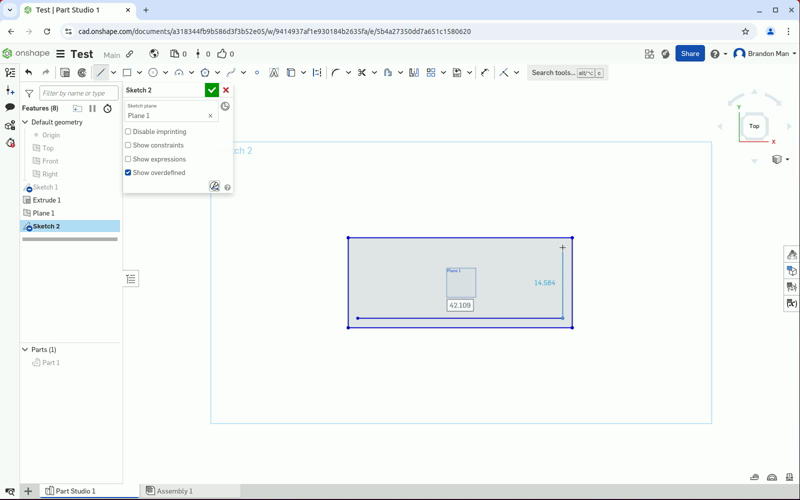
key_down(shift)
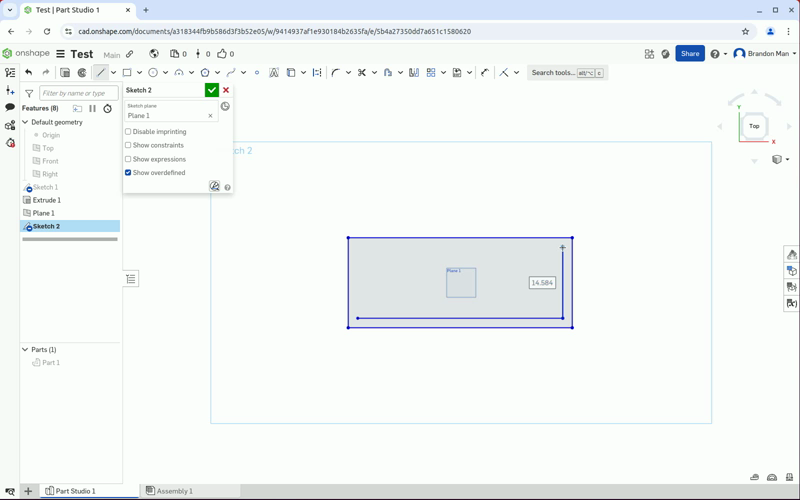
mouse_move(357, 247)
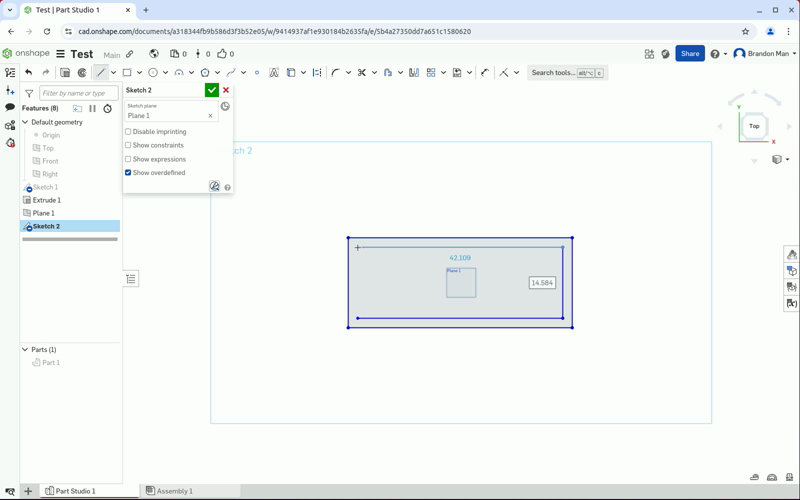
click(357, 247)
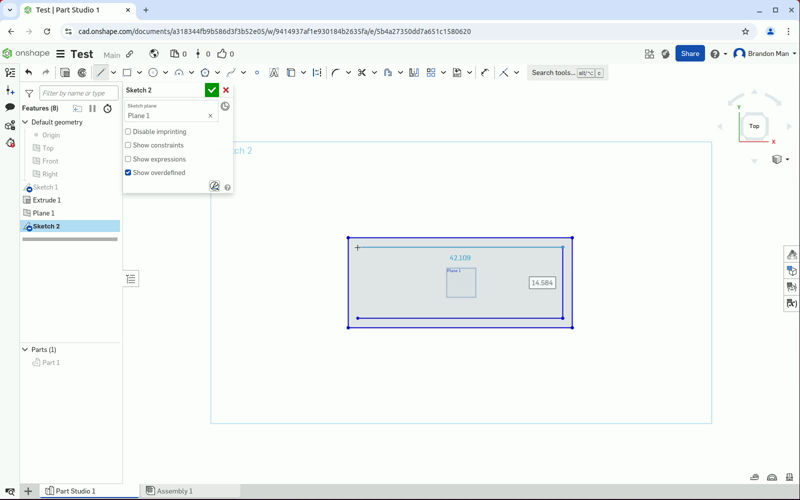
key_up(shift)
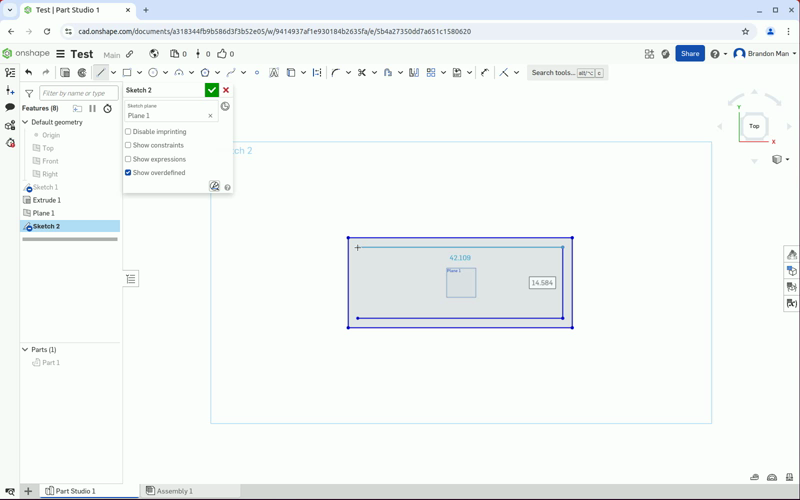
key_down(shift)
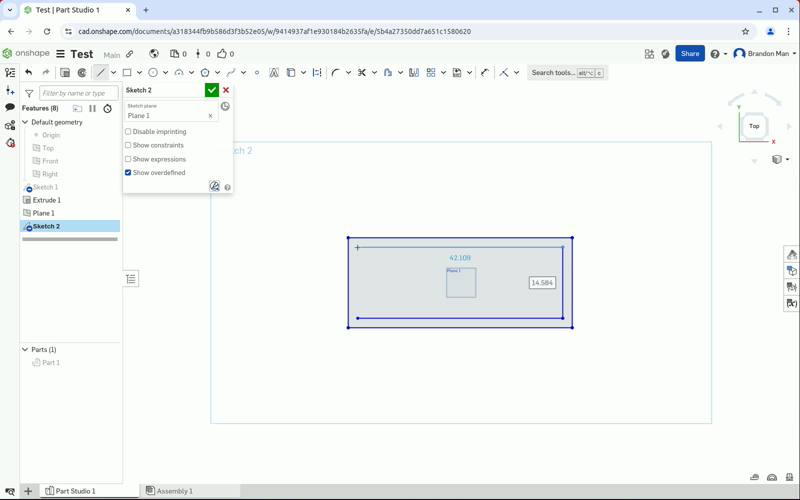
mouse_move(357, 318)
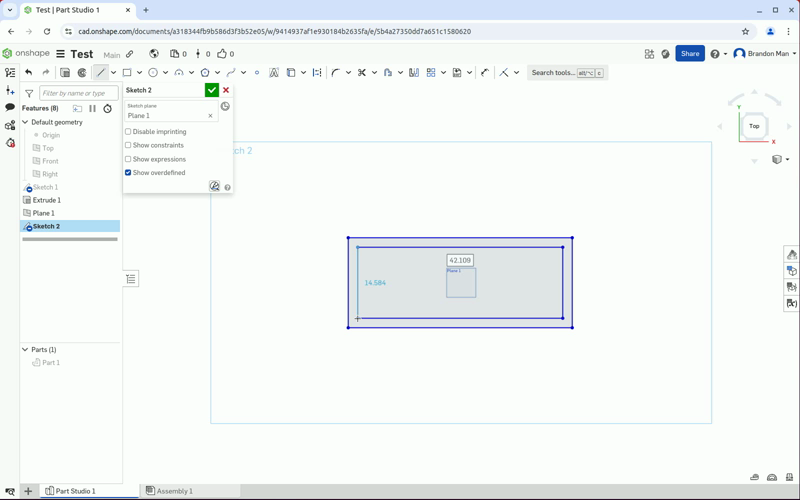
key_up(shift)
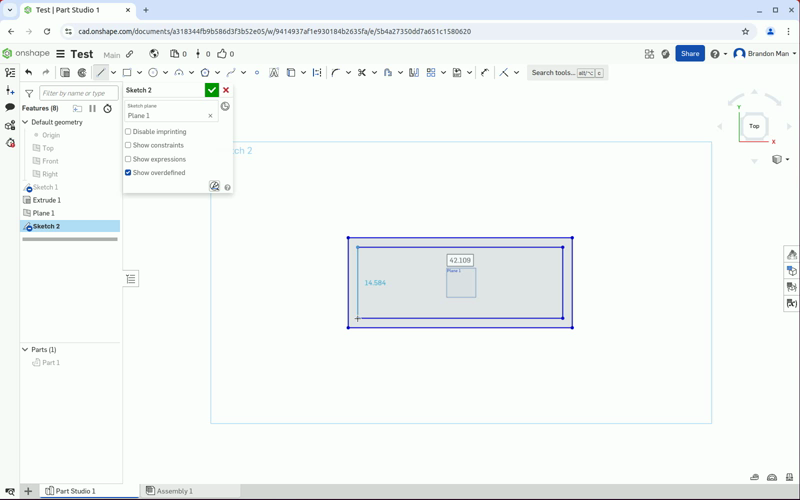
click(357, 318)
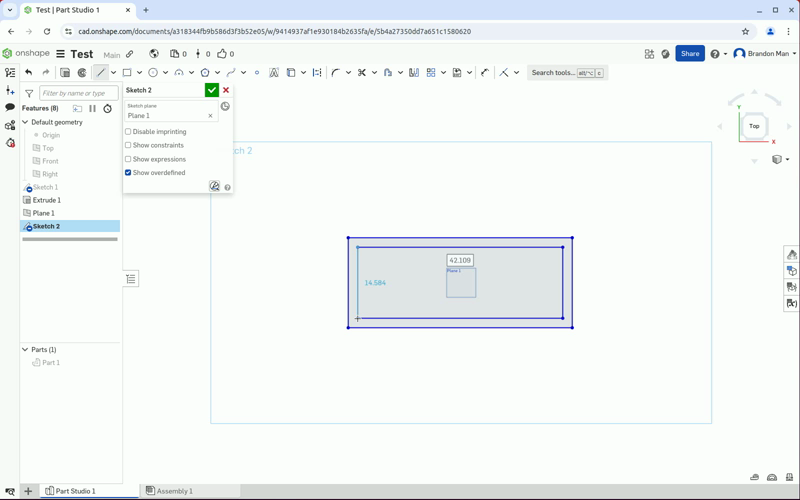
key(esc)
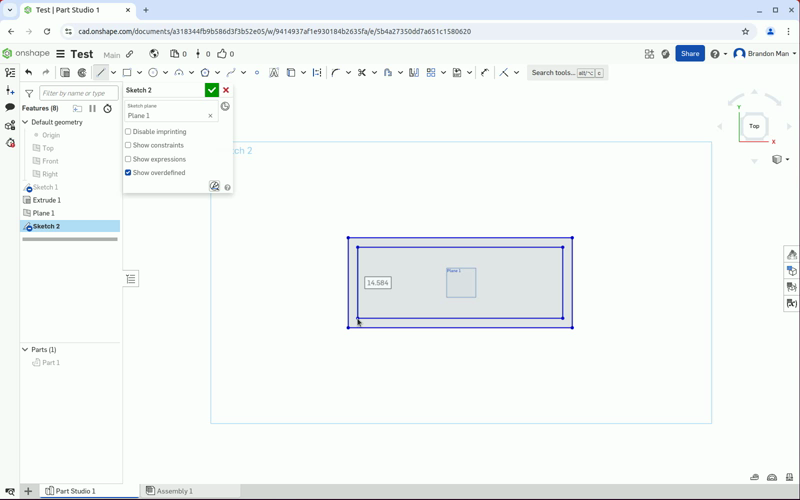
mouse_move(368, 322)
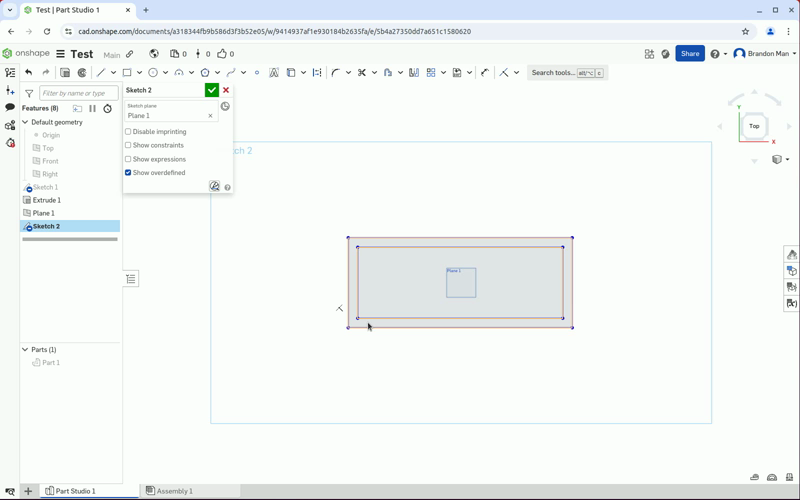
click(368, 322)
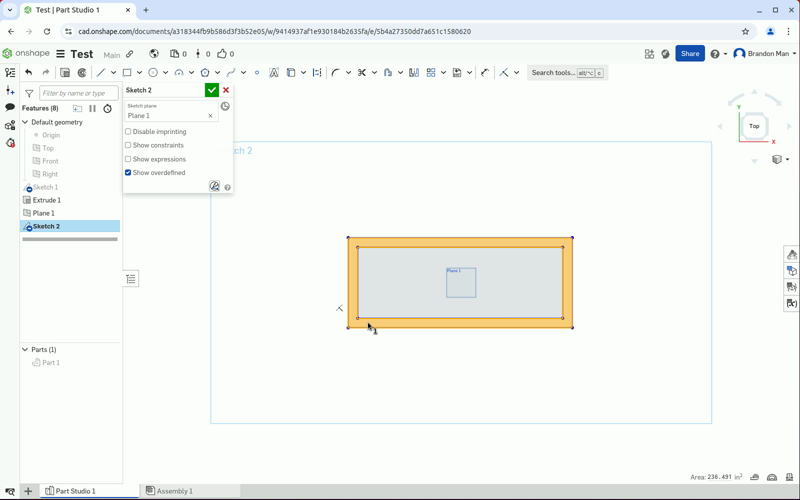
mouse_move(73, 352)
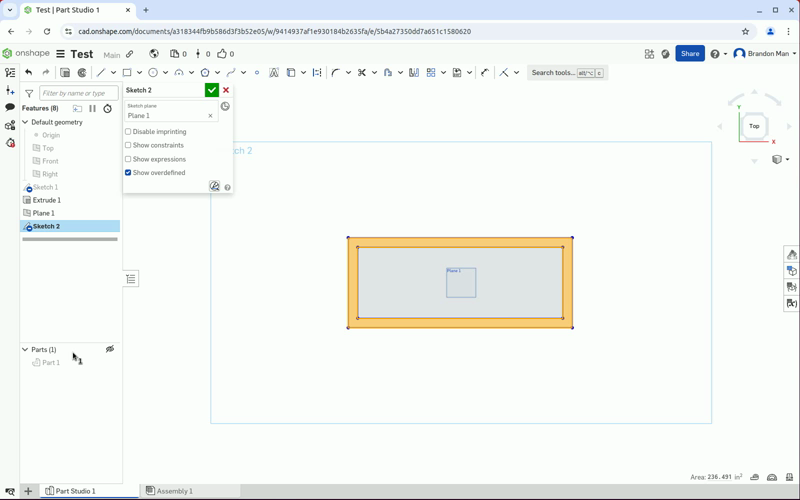
key(shift+y)
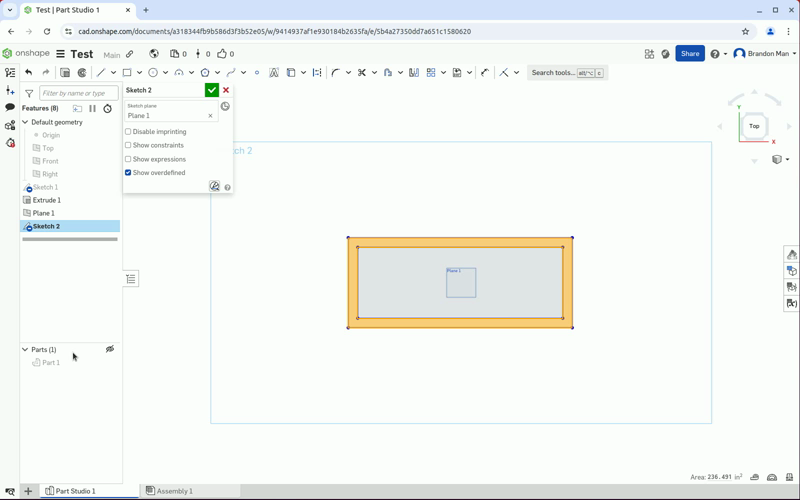
key(shift+e)
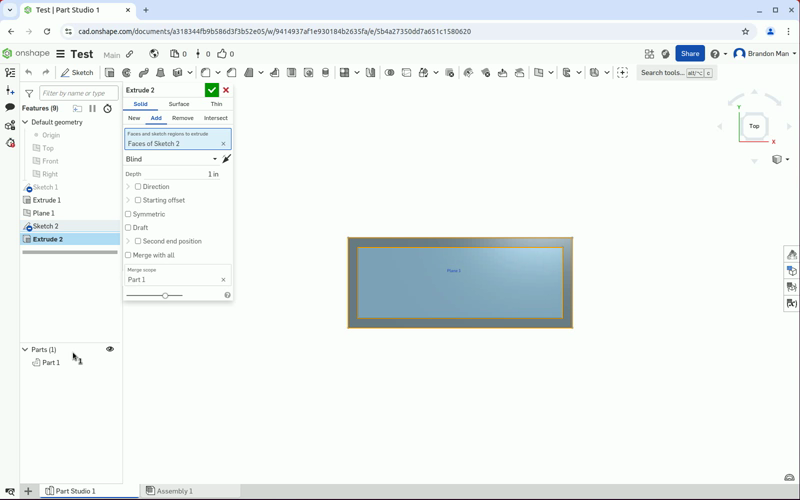
mouse_move(143, 106)
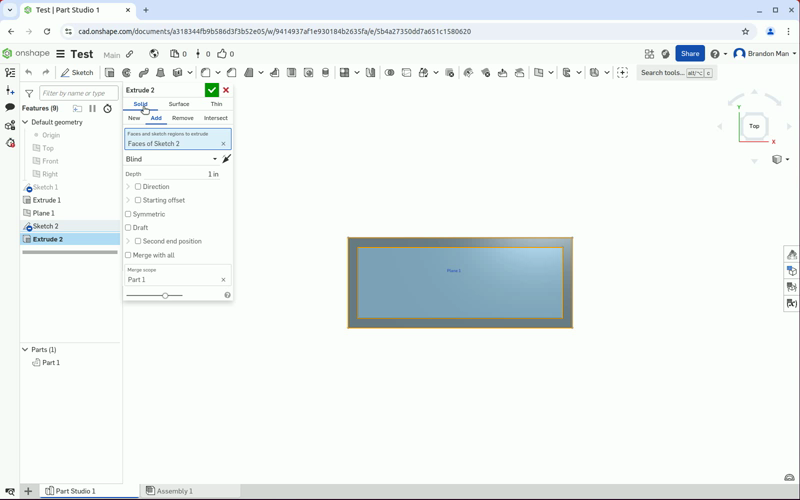
click(143, 106)
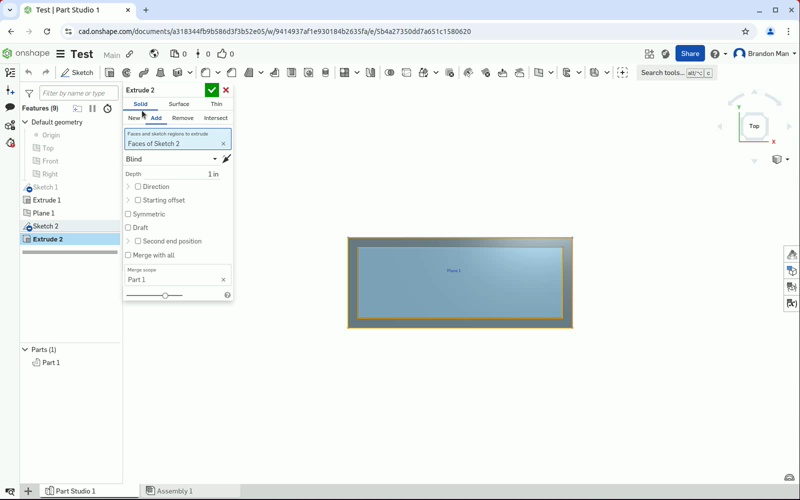
mouse_move(137, 120)
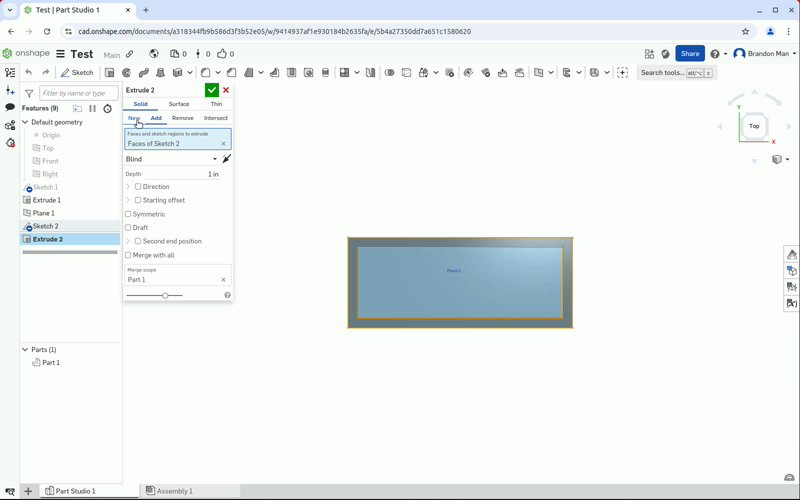
click(137, 120)
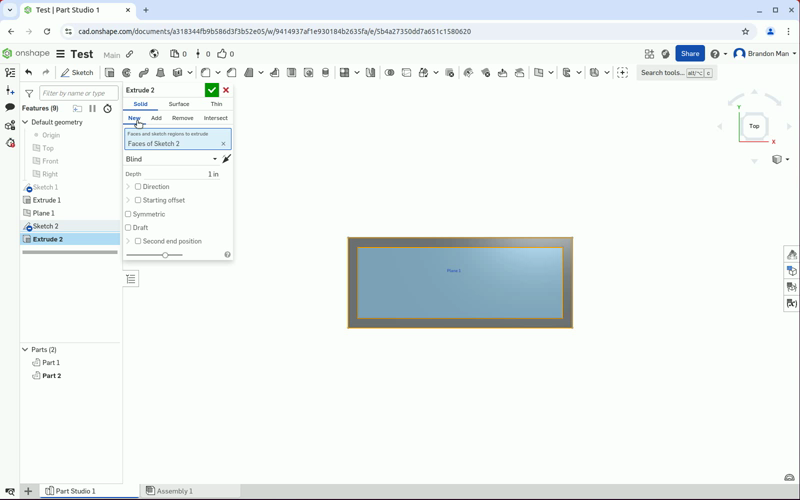
key(tab, 4)
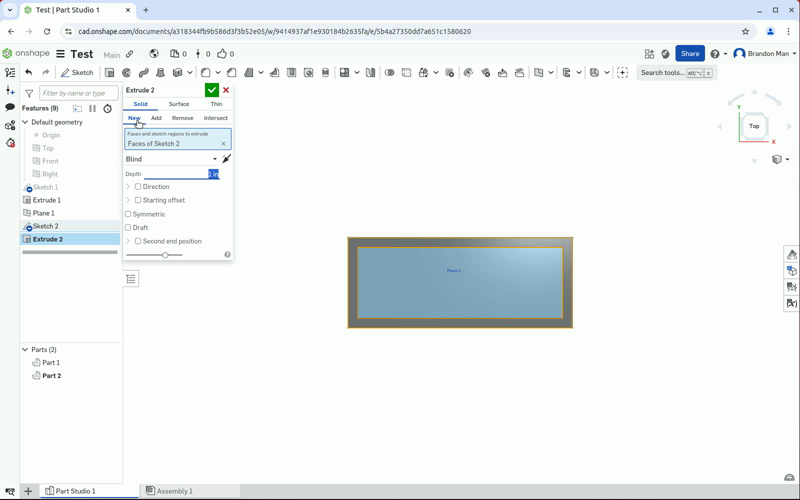
text(7.943)
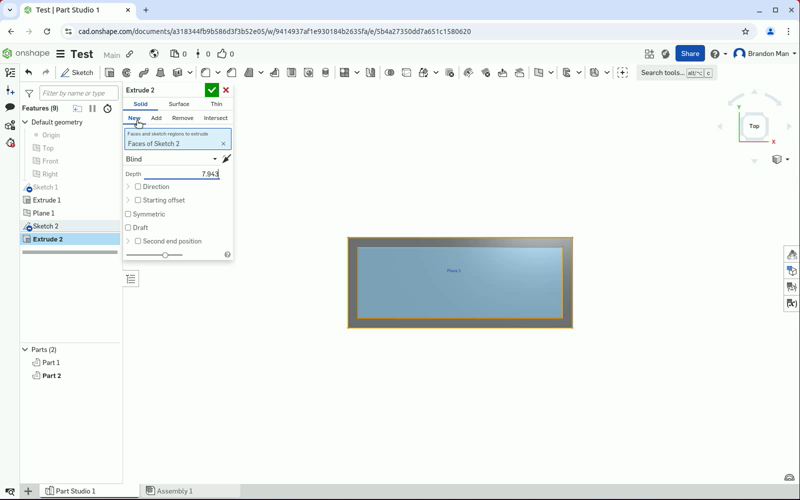
key(enter)
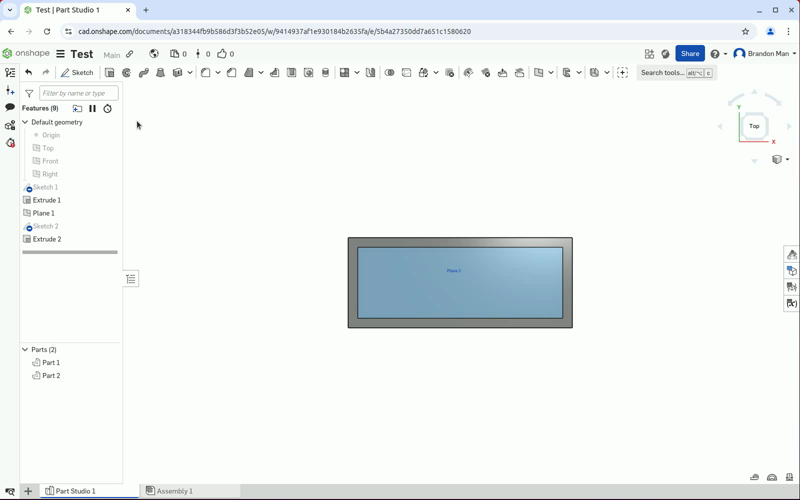
key(shift+h)
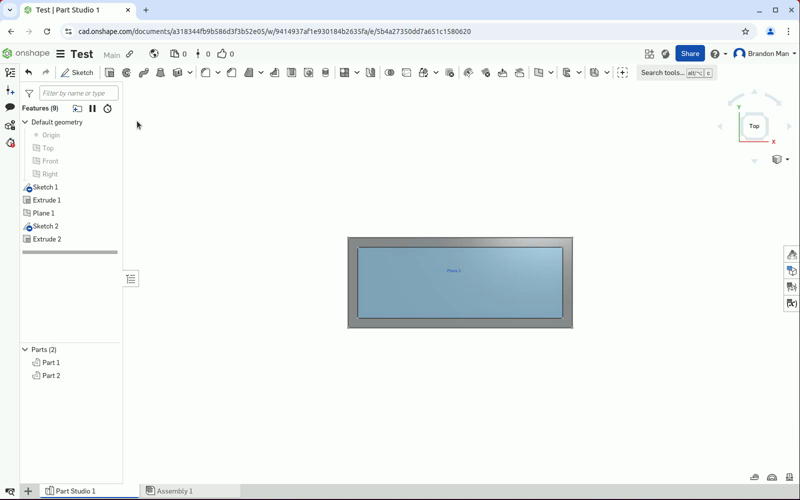
key(shift+h)
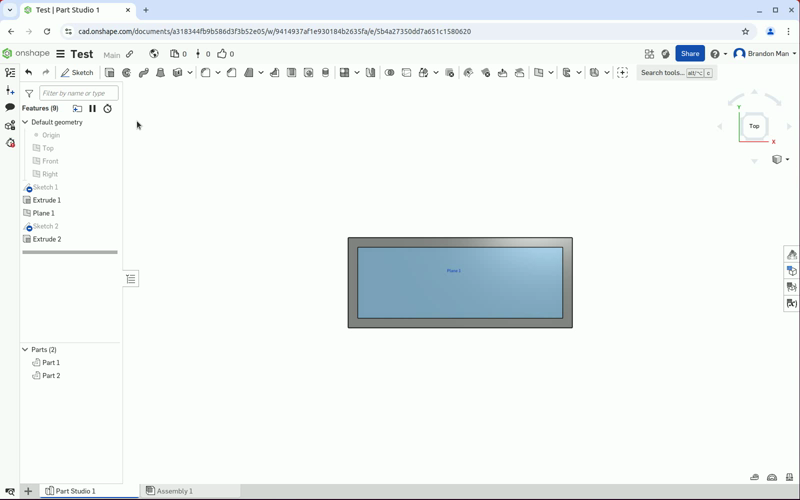
mouse_move(73, 189)
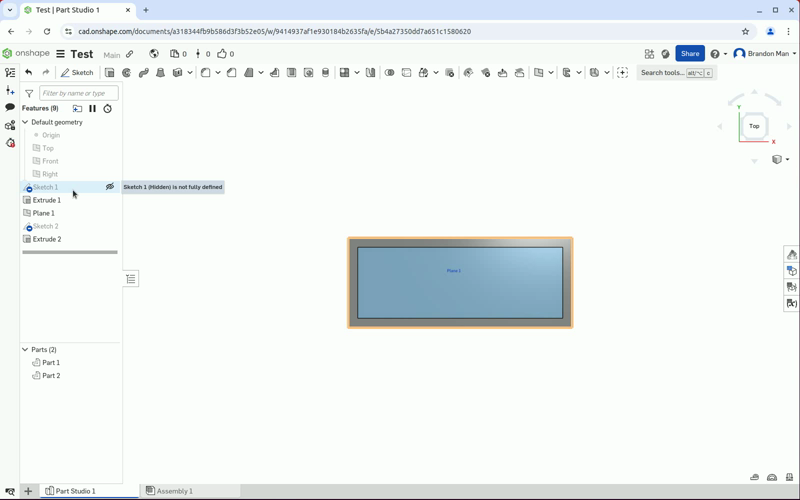
click(73, 189)
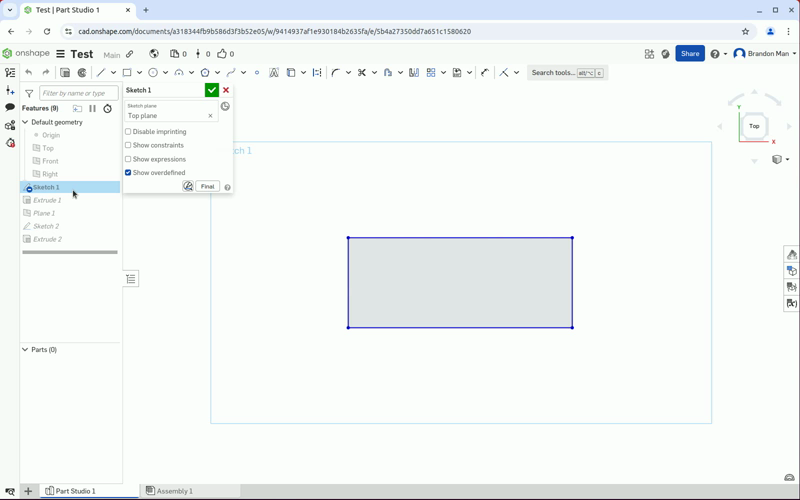
mouse_move(229, 92)
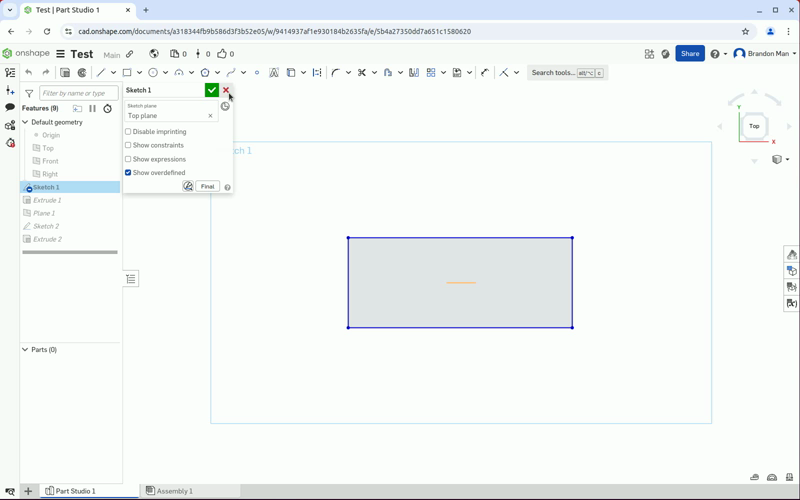
click(229, 92)
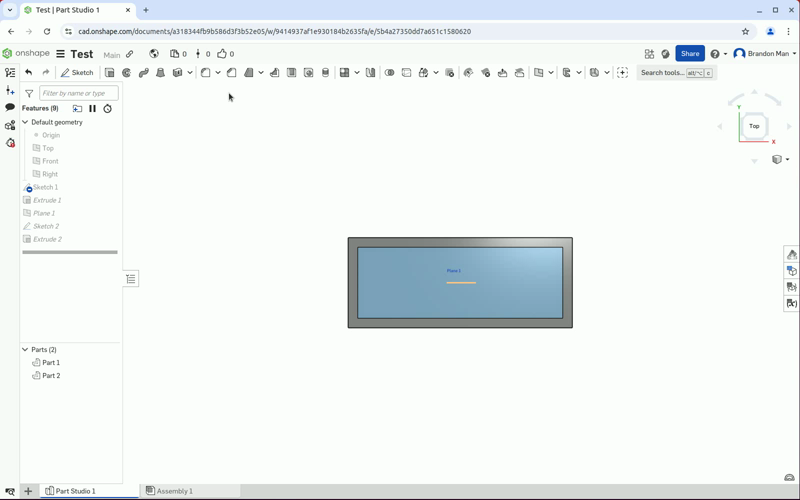
mouse_move(73, 352)
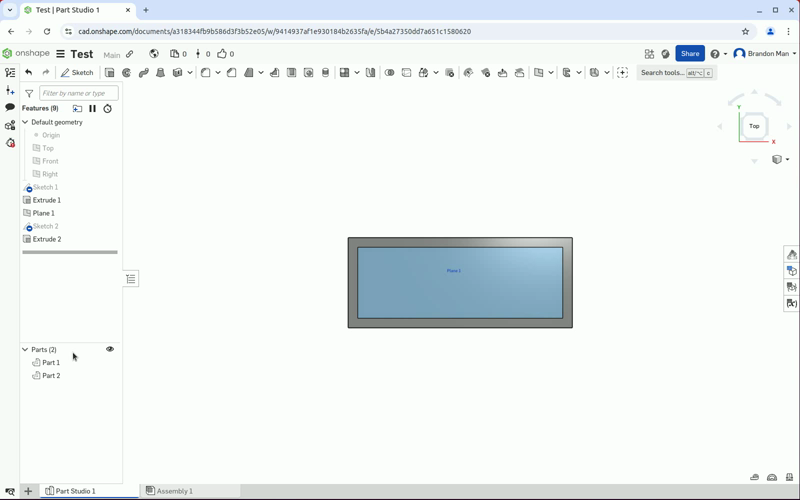
key(y)
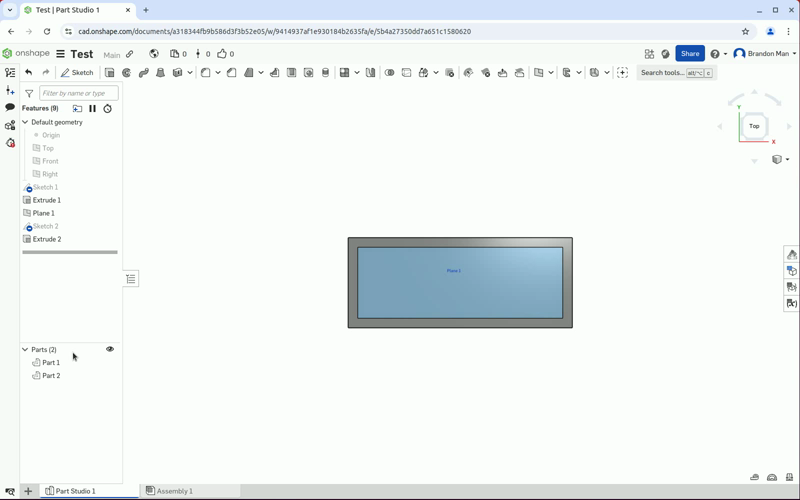
key(shift+p)
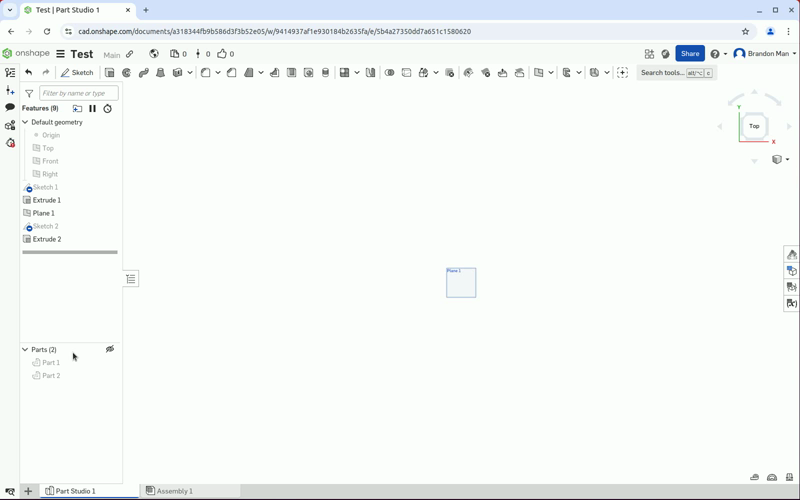
key(space)
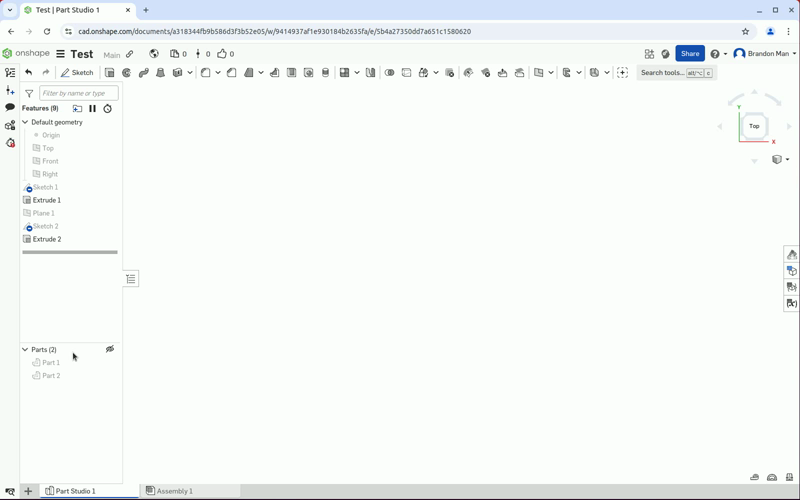
key_down(shift)
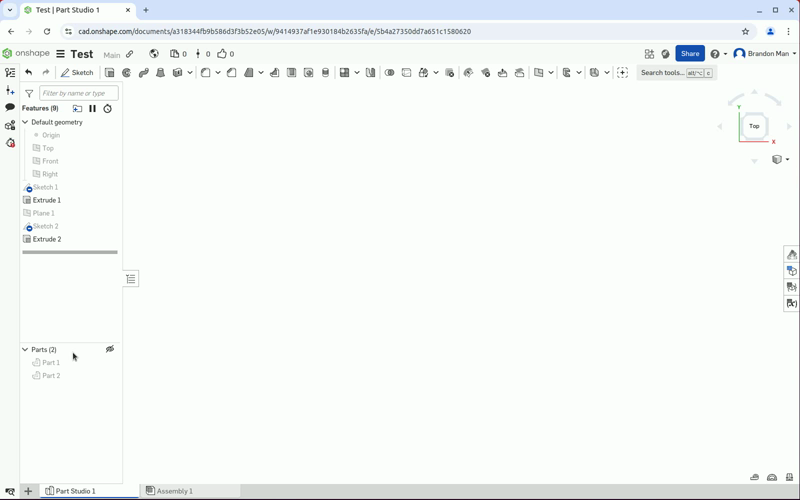
key(up)
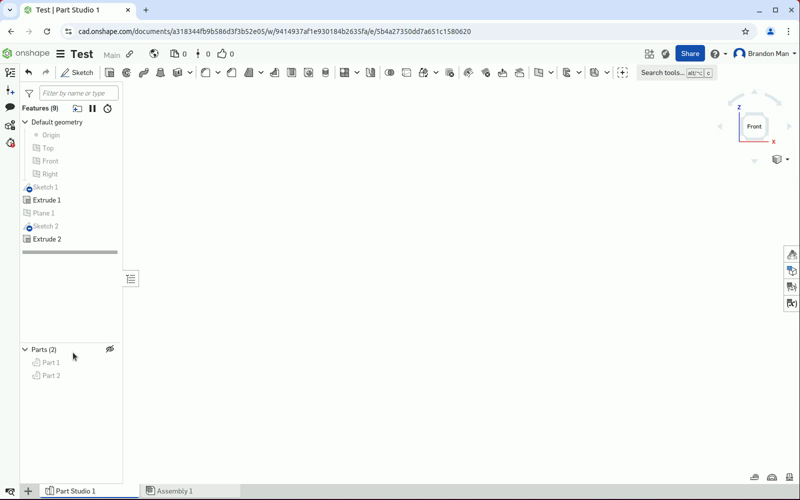
key_up(shift)
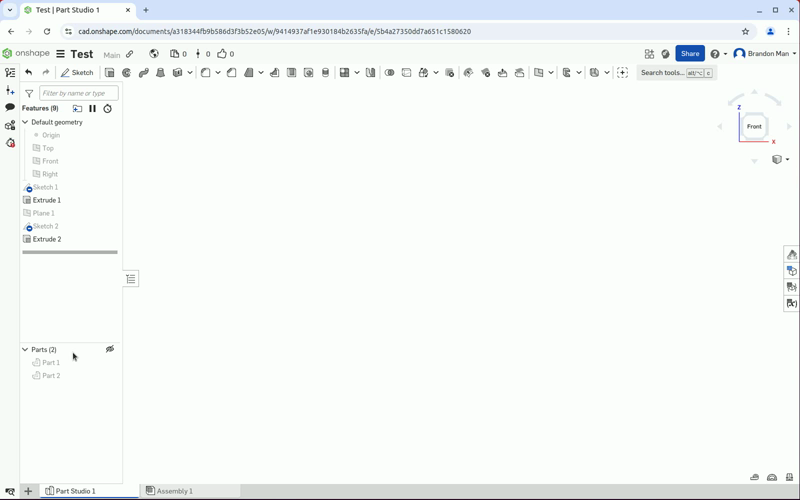
mouse_move(73, 352)
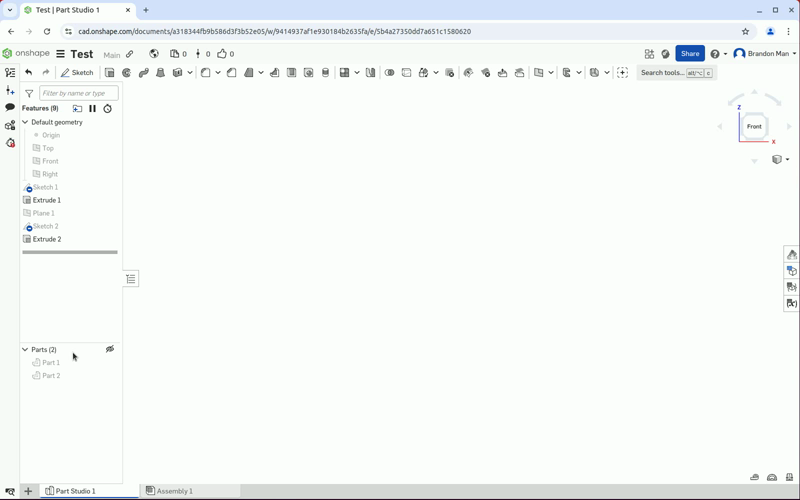
key(shift+y)
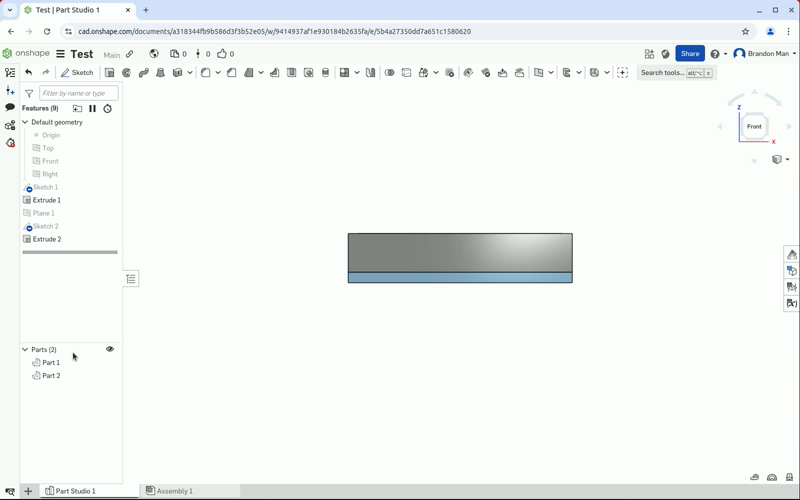
mouse_move(541, 75)
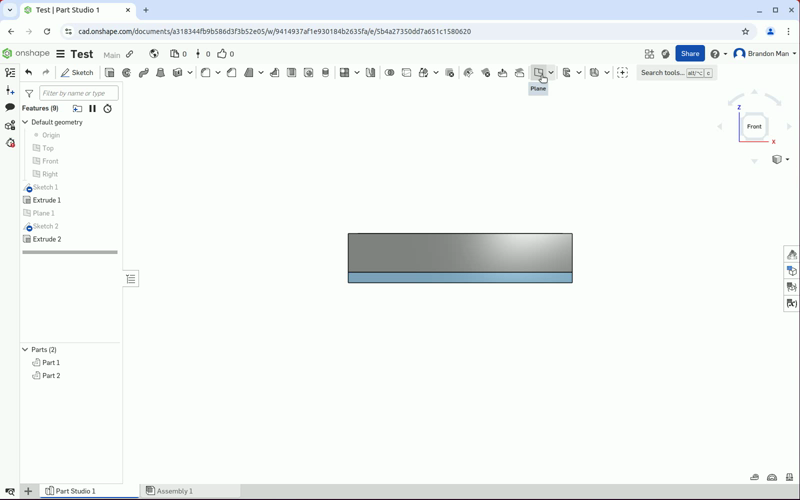
click(541, 75)
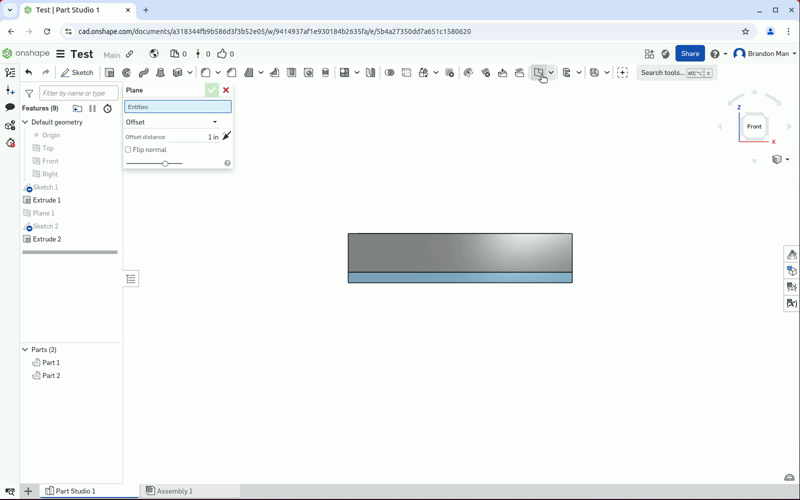
mouse_move(73, 163)
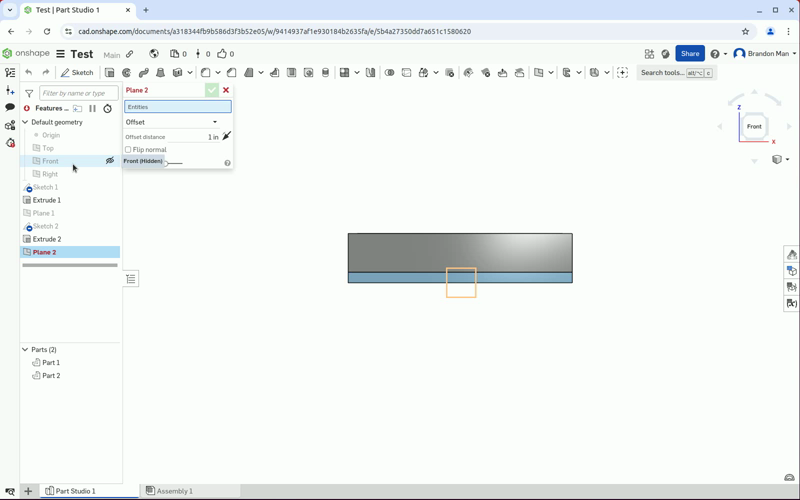
click(73, 163)
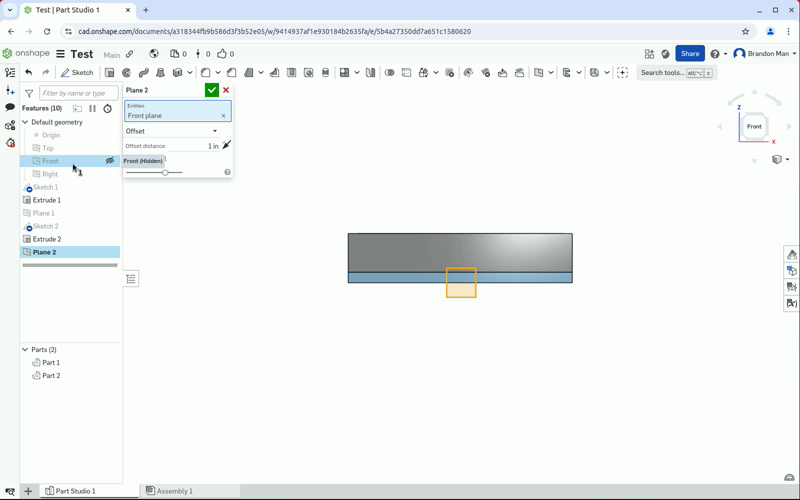
key(tab, 2)
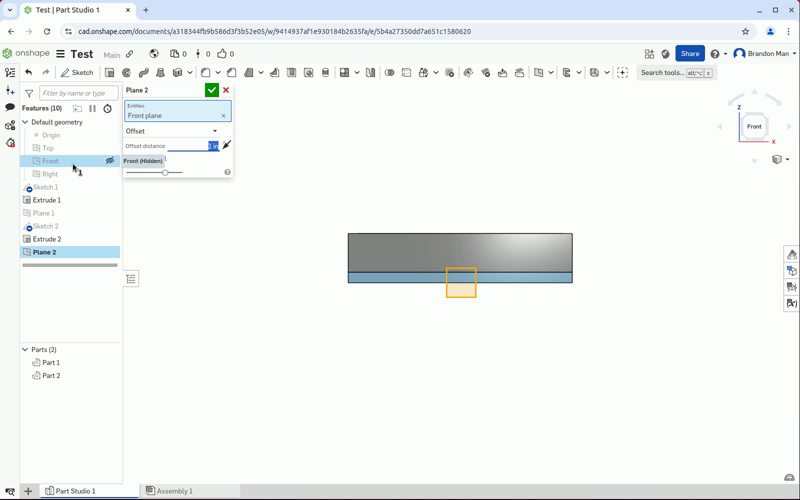
text(9.151)
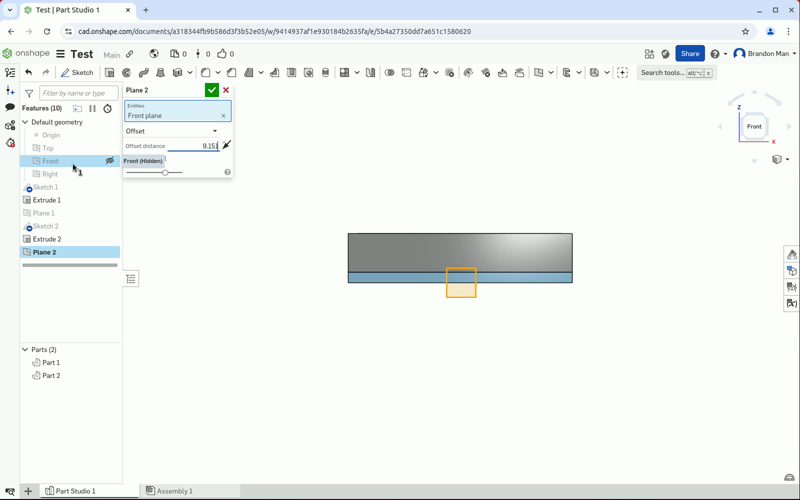
key(enter, 2)
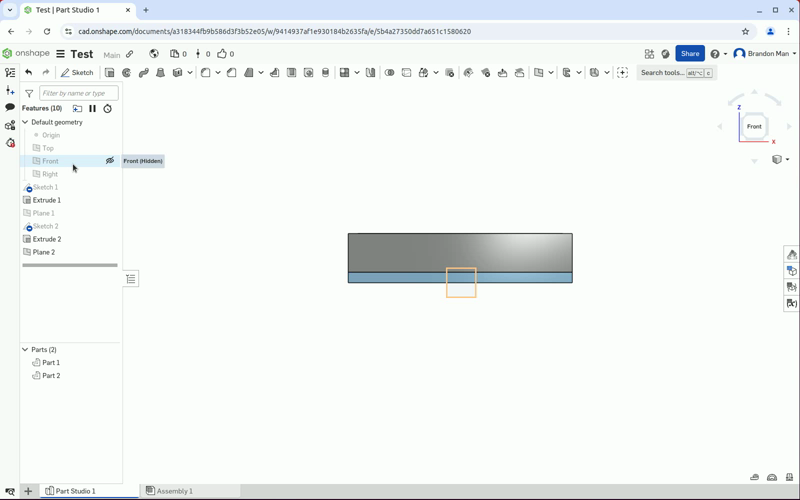
key(shift+s)
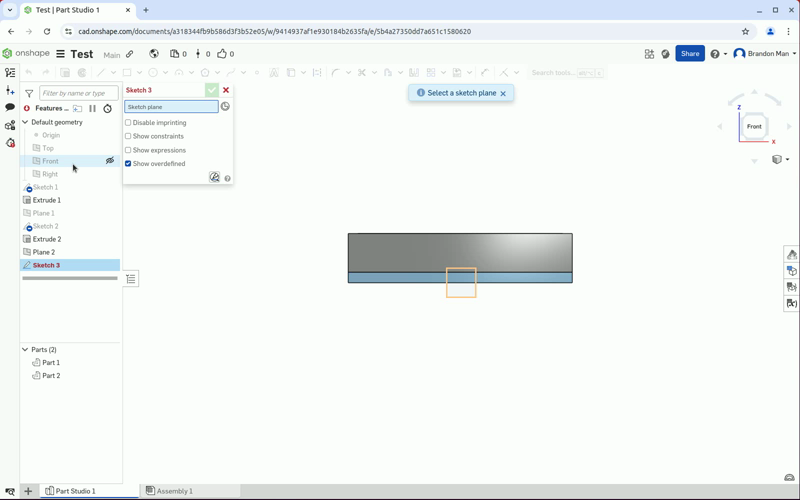
mouse_move(73, 254)
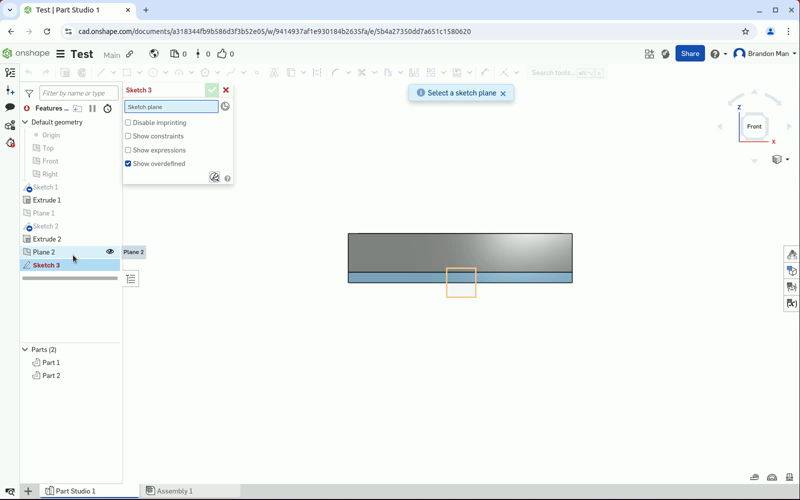
click(73, 254)
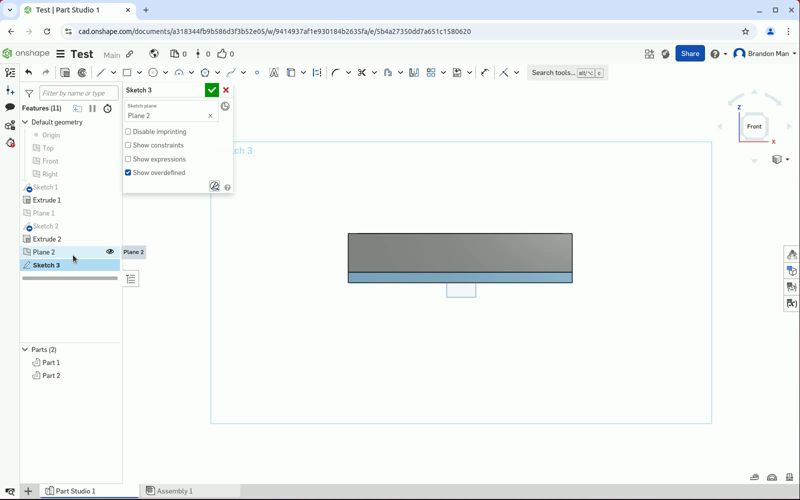
mouse_move(73, 352)
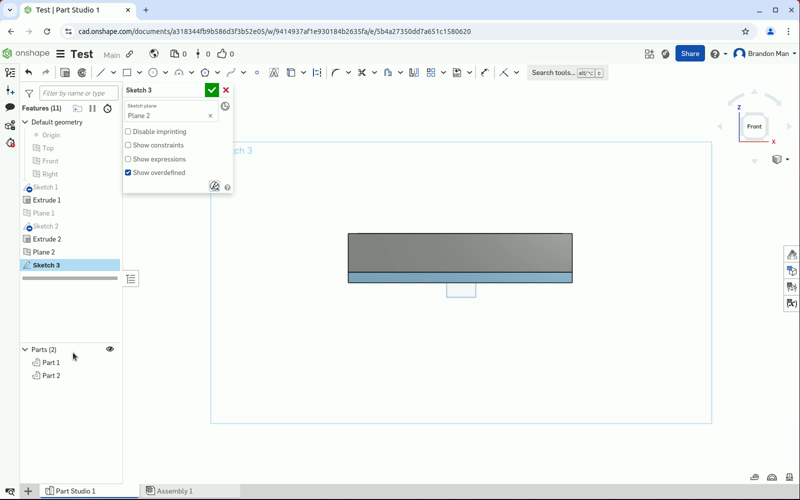
key(y)
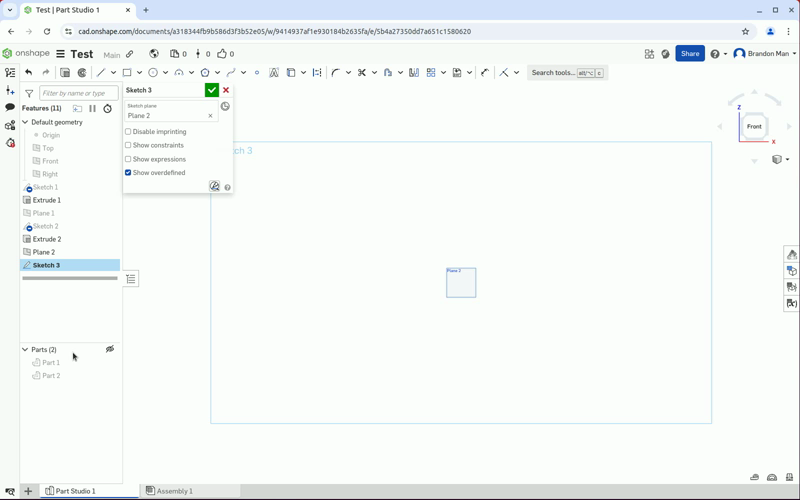
key(c)
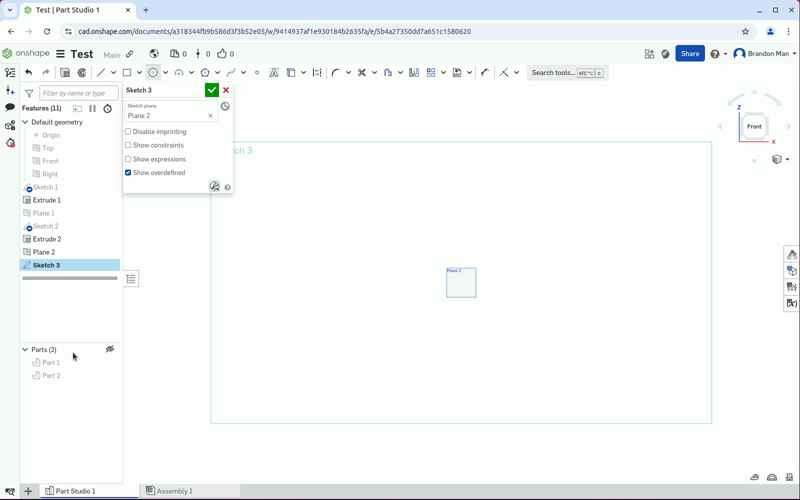
key_down(shift)
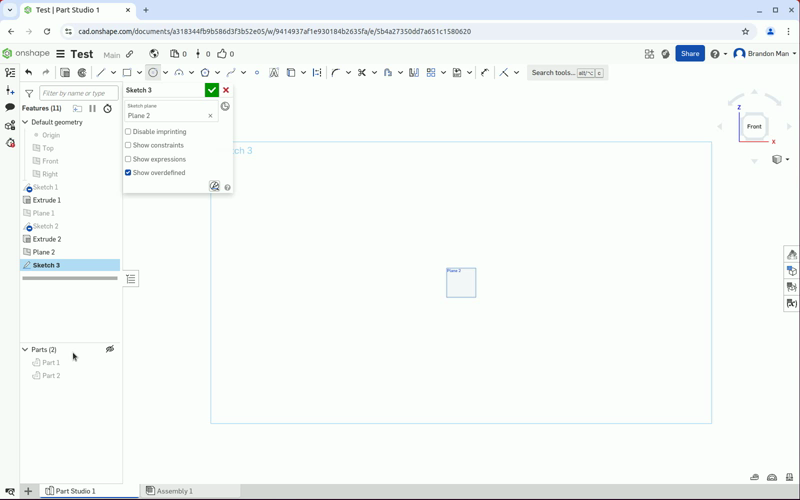
mouse_move(461, 261)
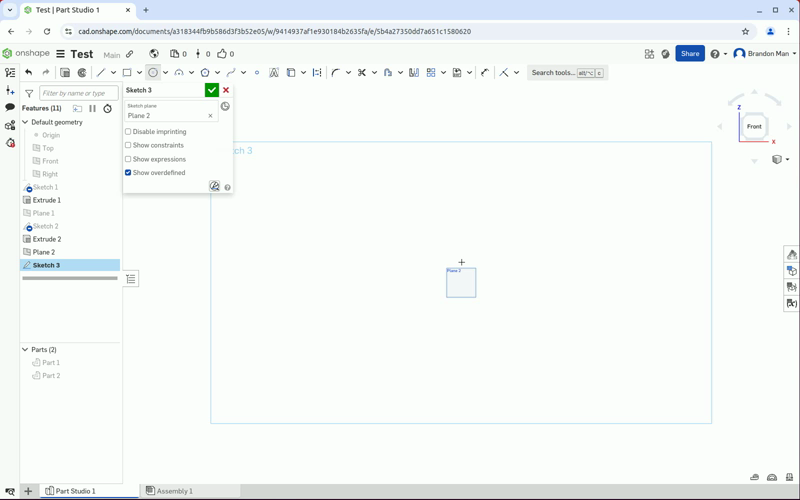
click(461, 261)
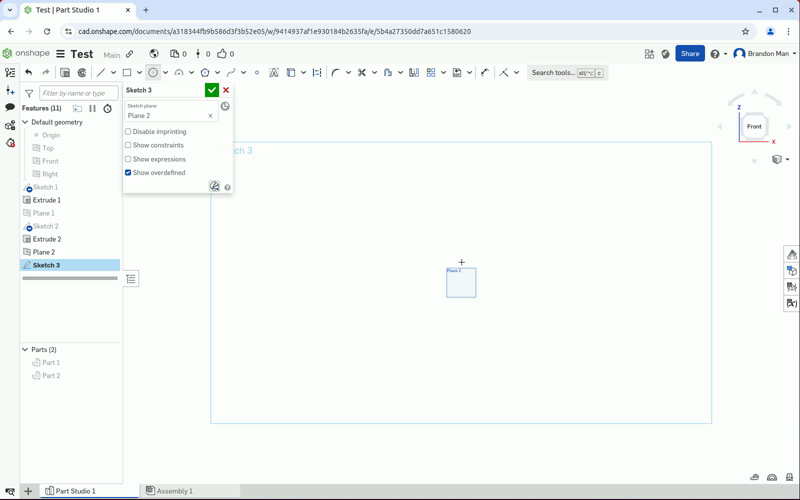
key_up(shift)
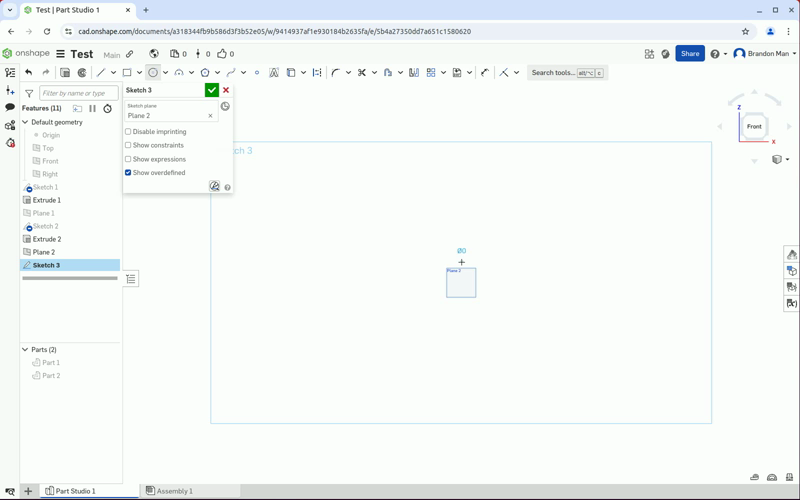
mouse_move(470, 261)
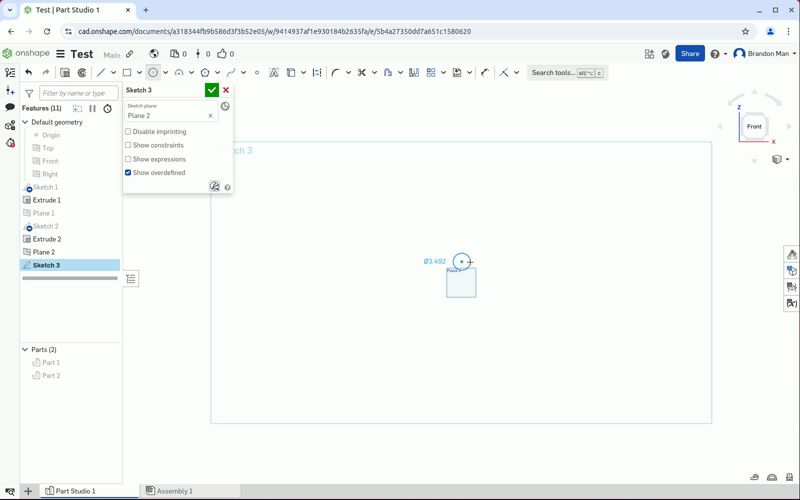
click(470, 261)
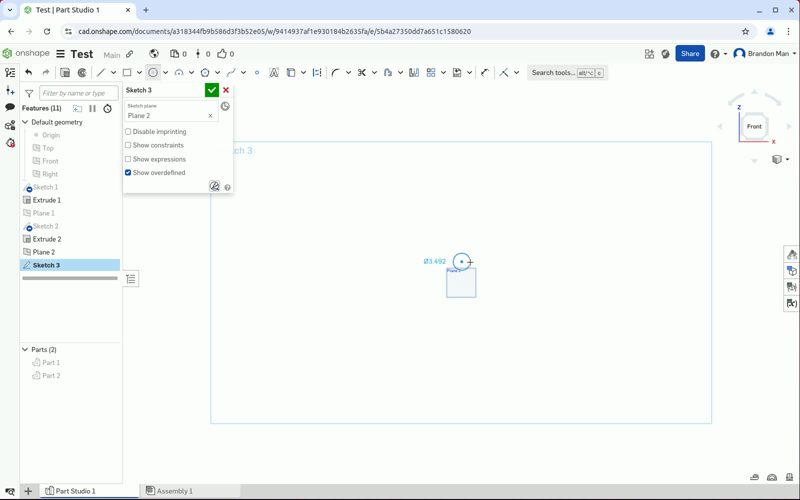
key(esc)
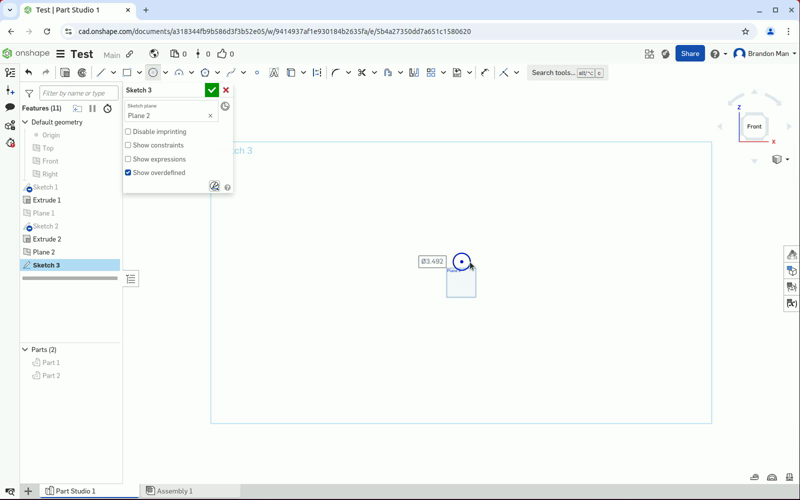
mouse_move(456, 258)
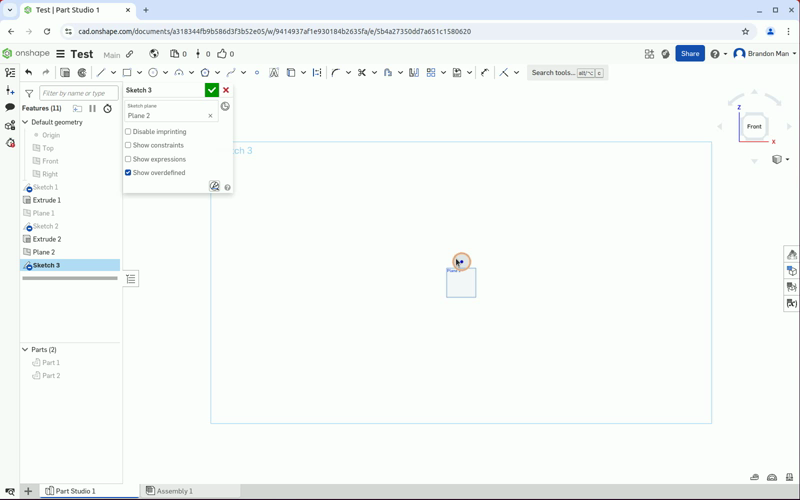
scroll(6)
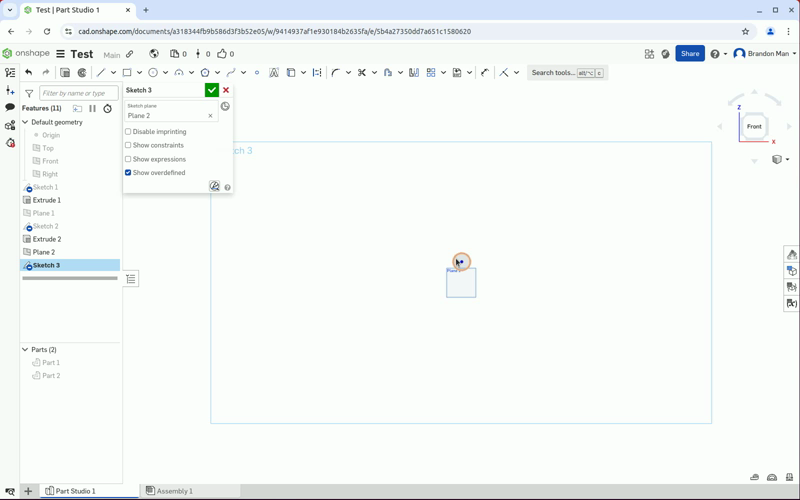
scroll(6)
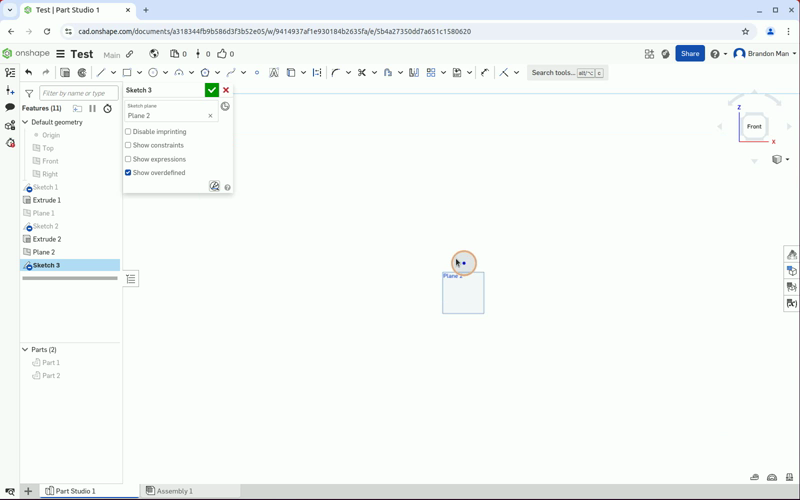
scroll(6)
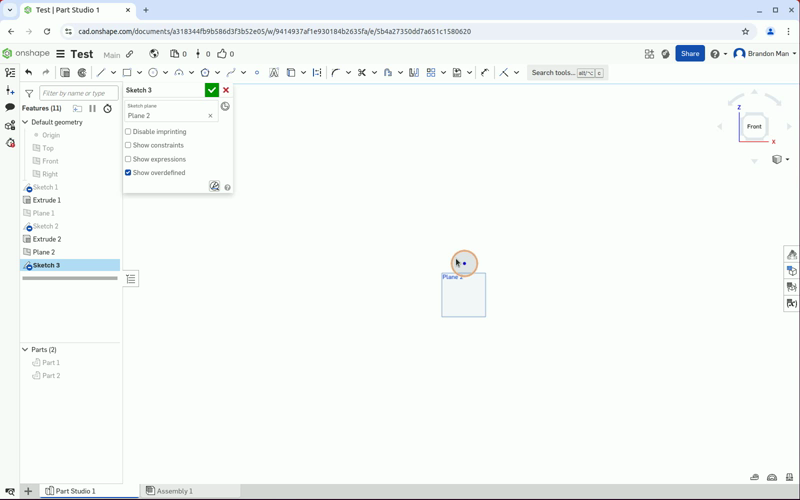
scroll(6)
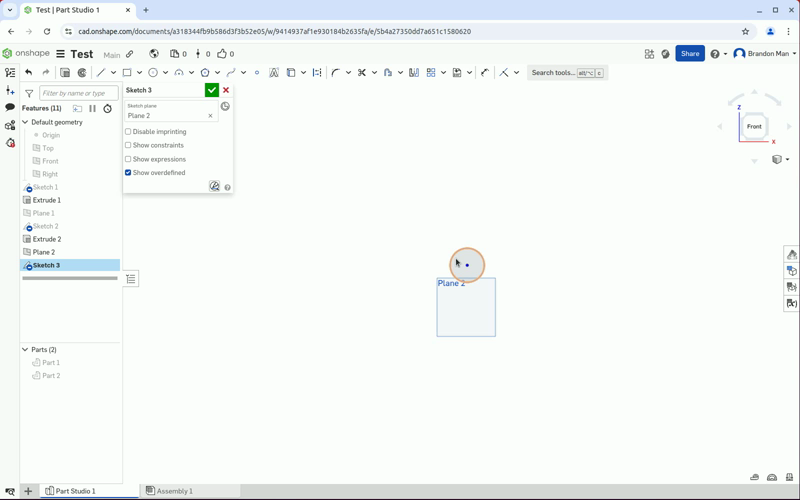
scroll(6)
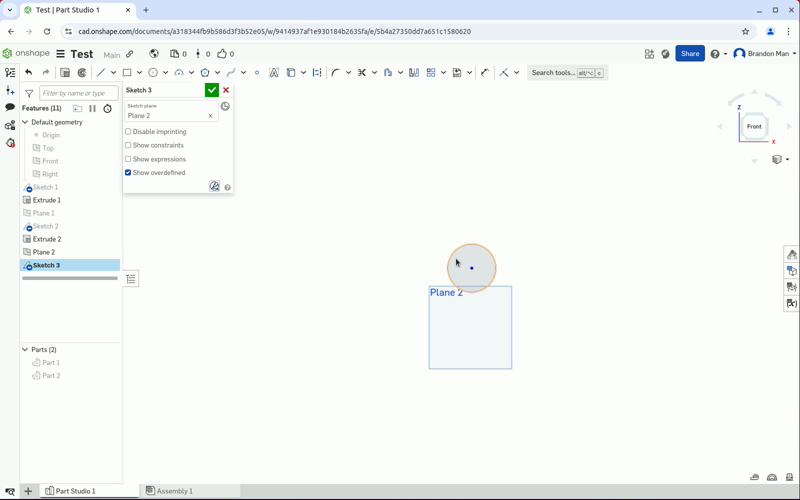
scroll(6)
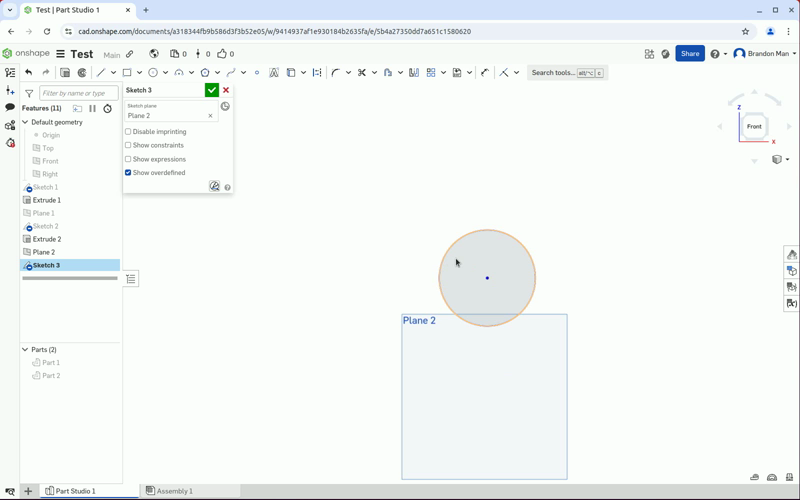
scroll(6)
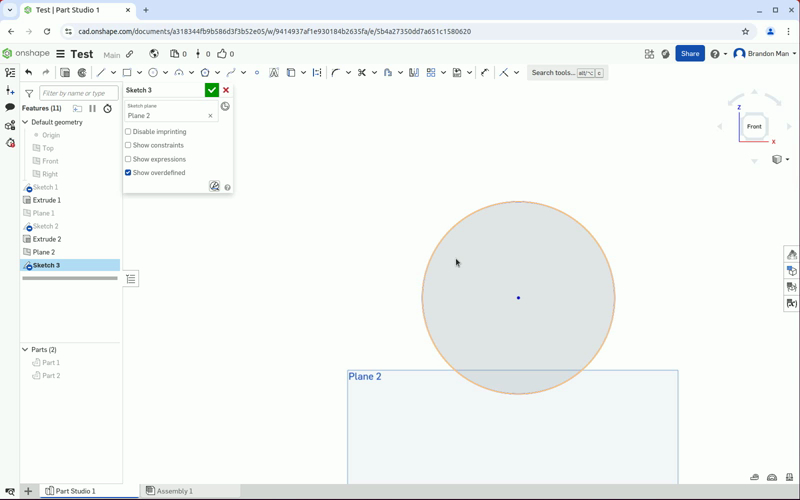
click(456, 258)
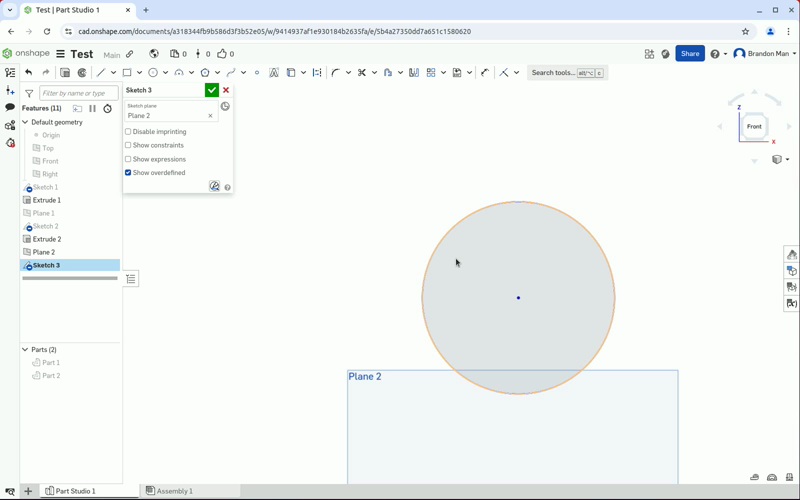
scroll(-6)
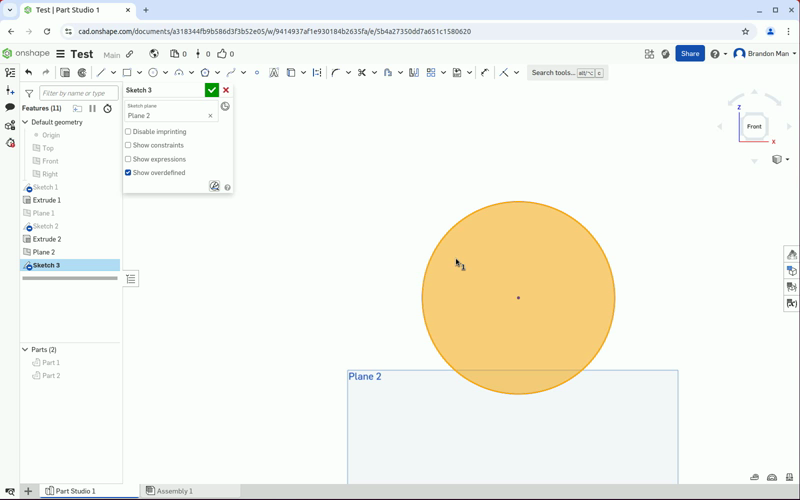
scroll(-6)
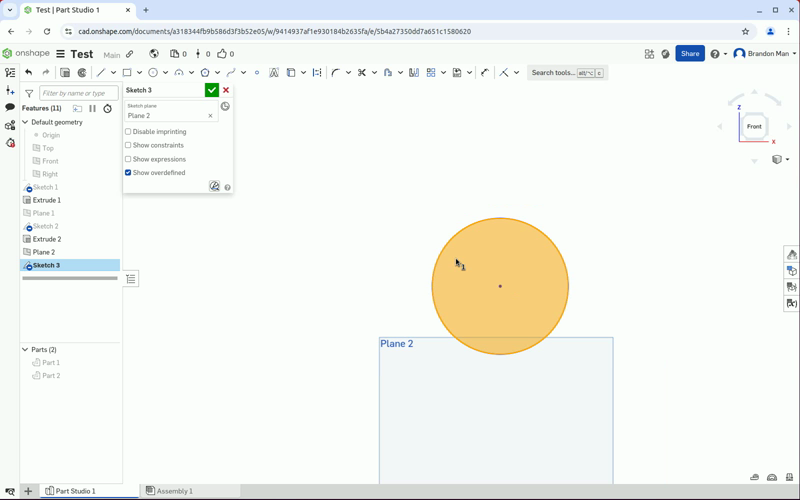
scroll(-6)
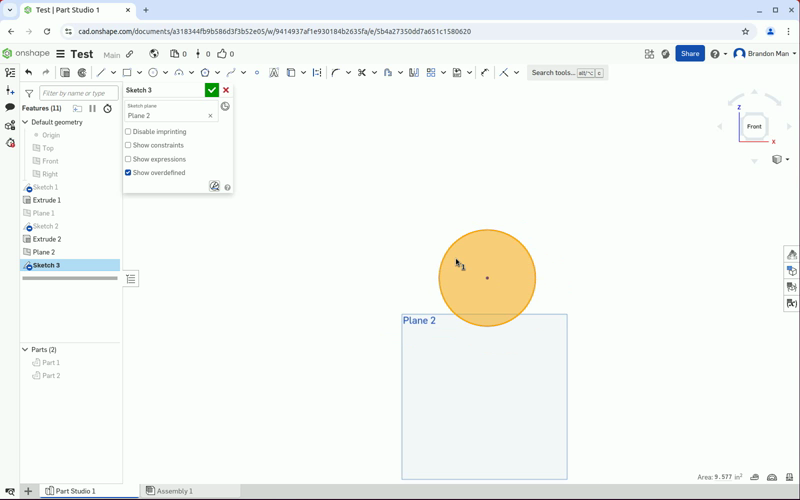
scroll(-6)
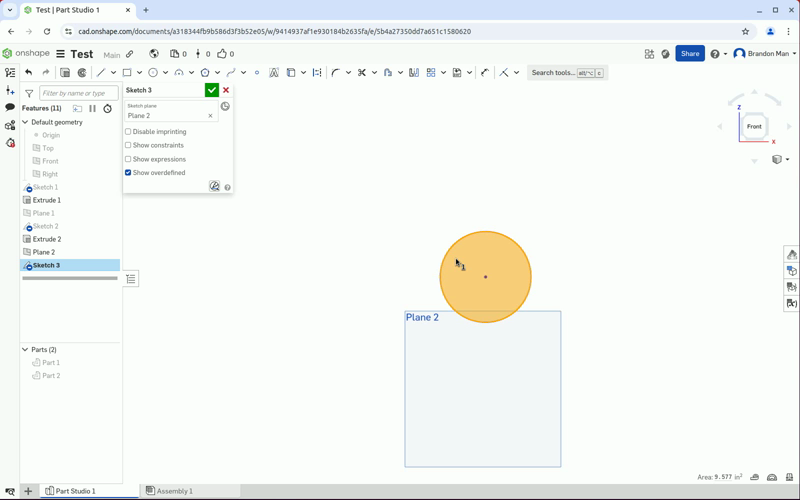
scroll(-6)
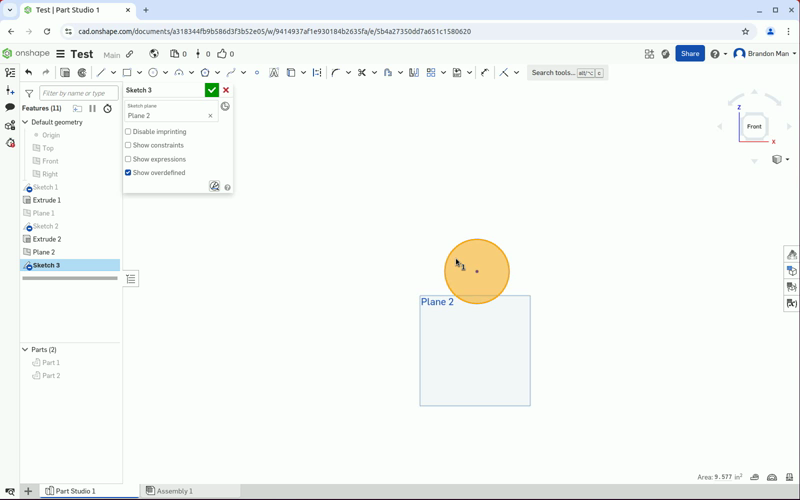
scroll(-6)
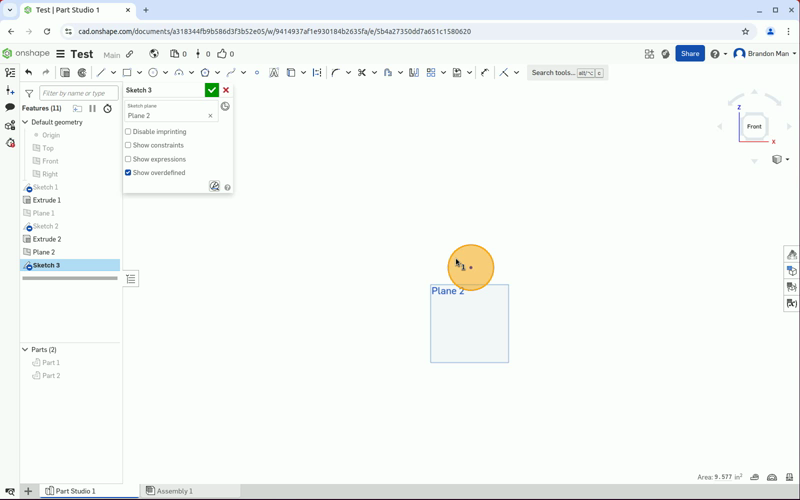
scroll(-6)
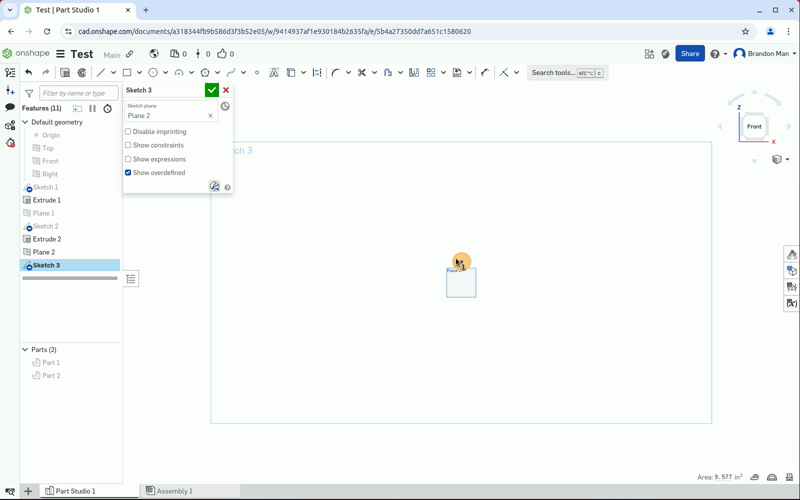
mouse_move(73, 352)
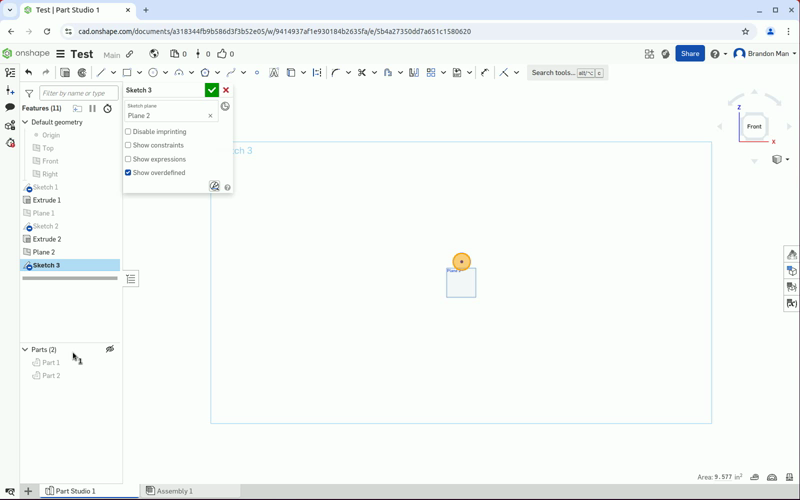
key(shift+y)
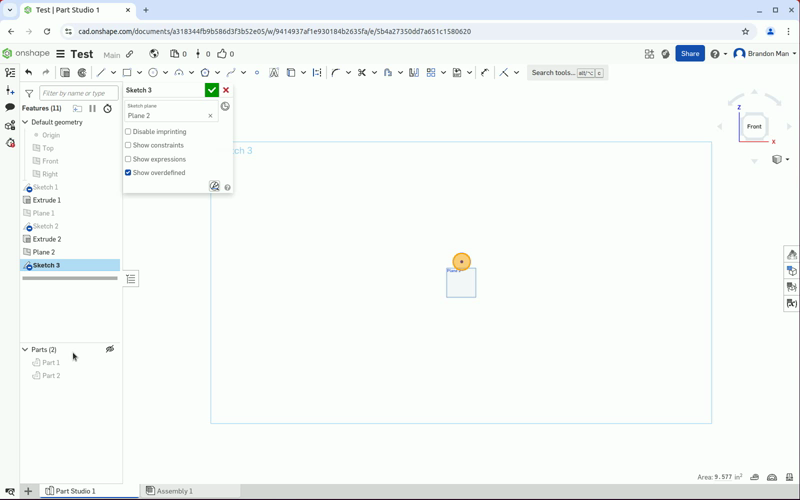
key(shift+e)
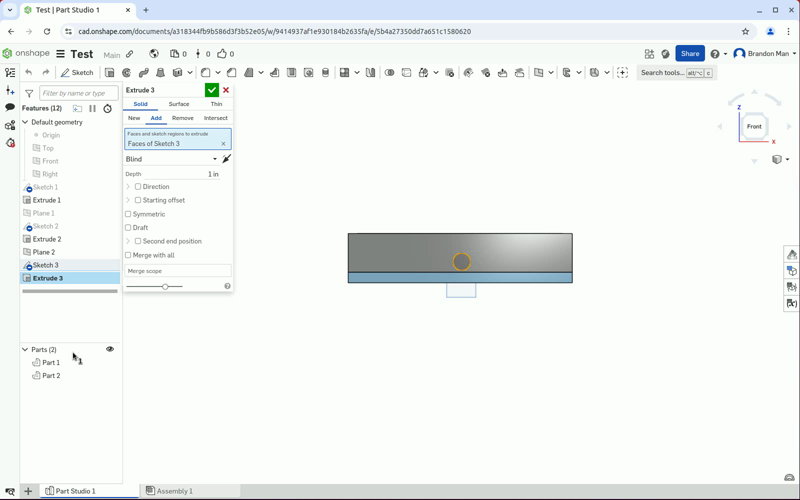
mouse_move(143, 106)
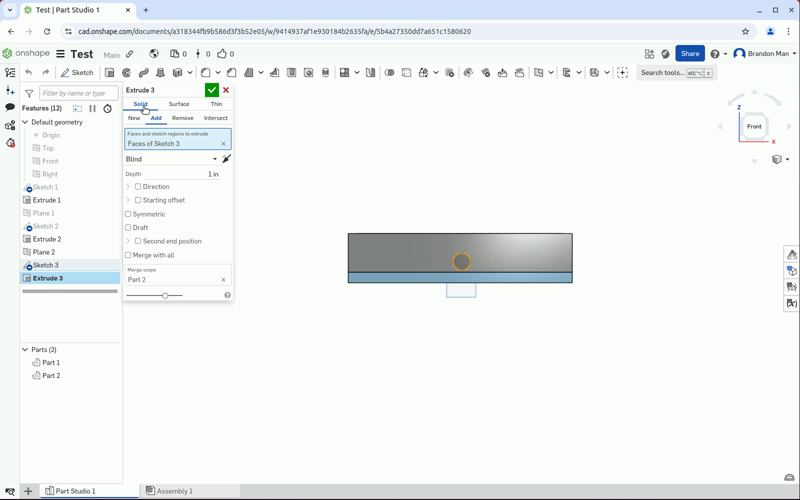
click(143, 106)
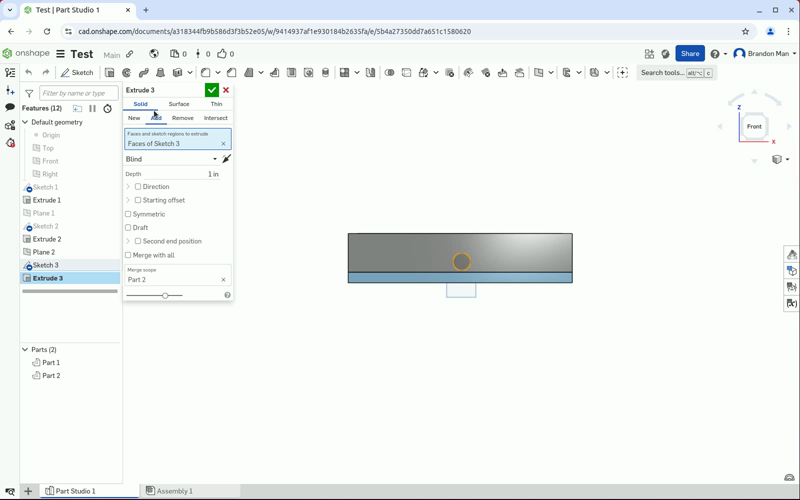
mouse_move(186, 120)
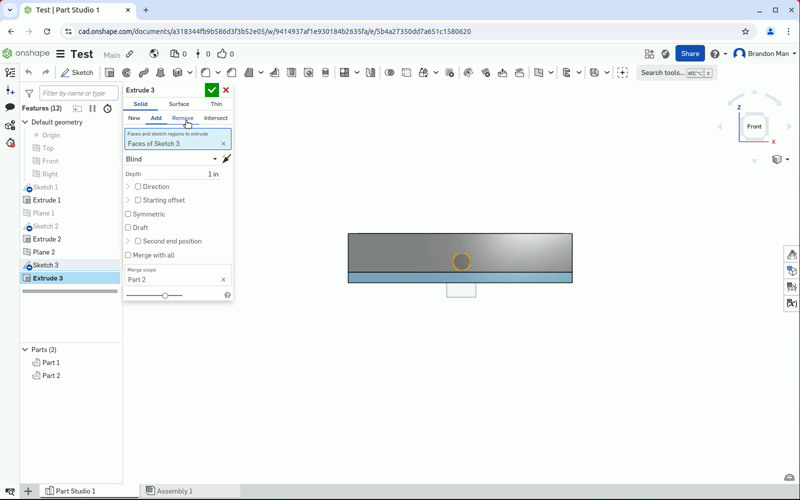
click(186, 120)
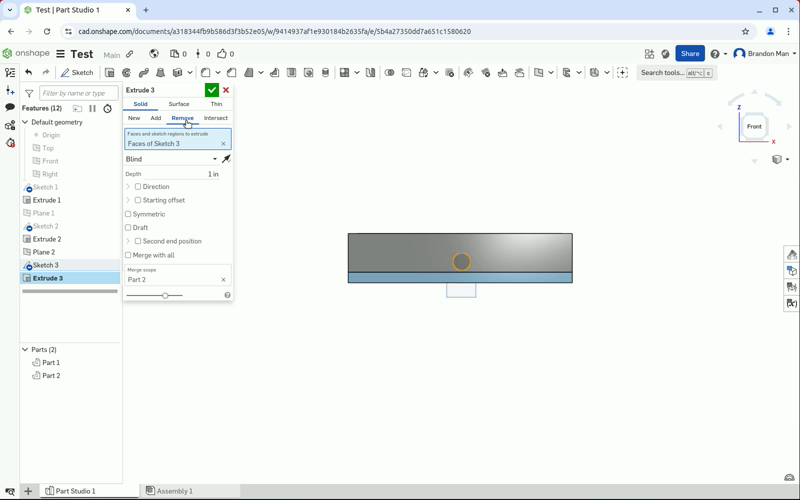
key(tab, 4)
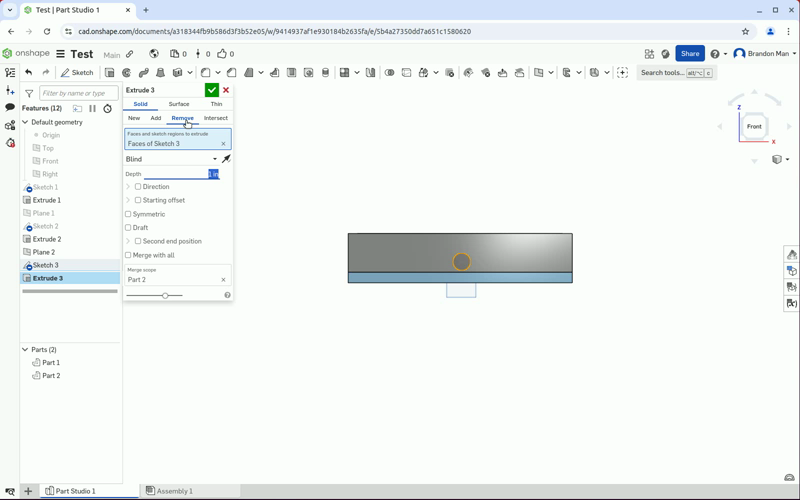
text(11.554)
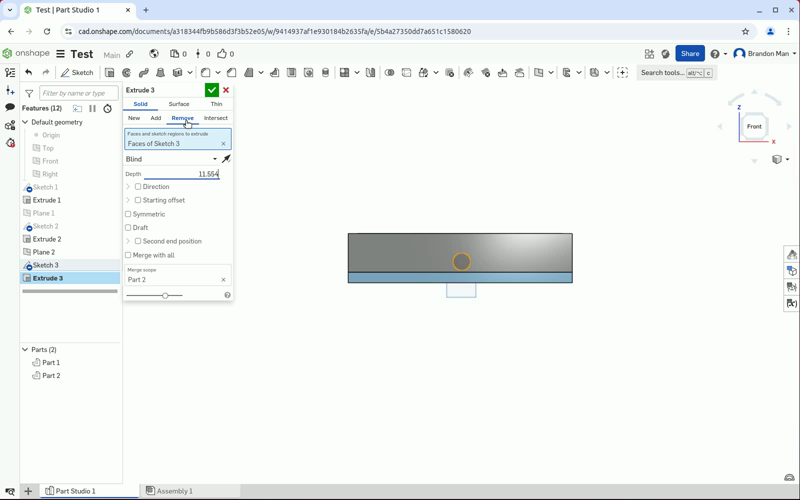
key(tab, 6)
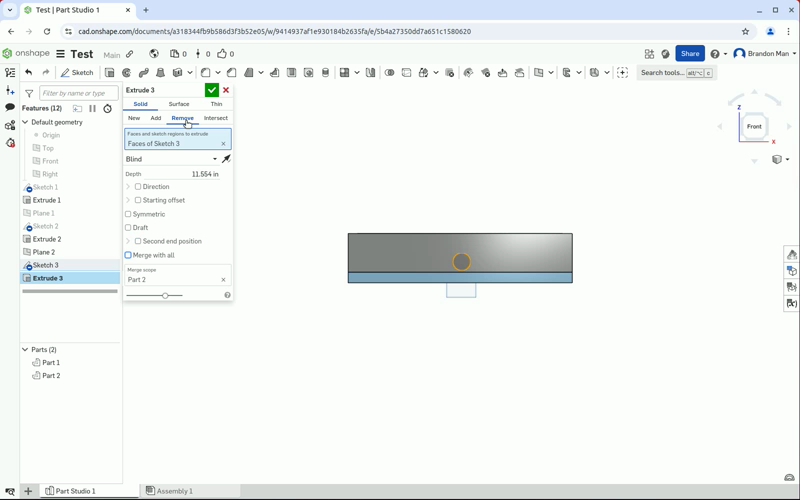
key(space)
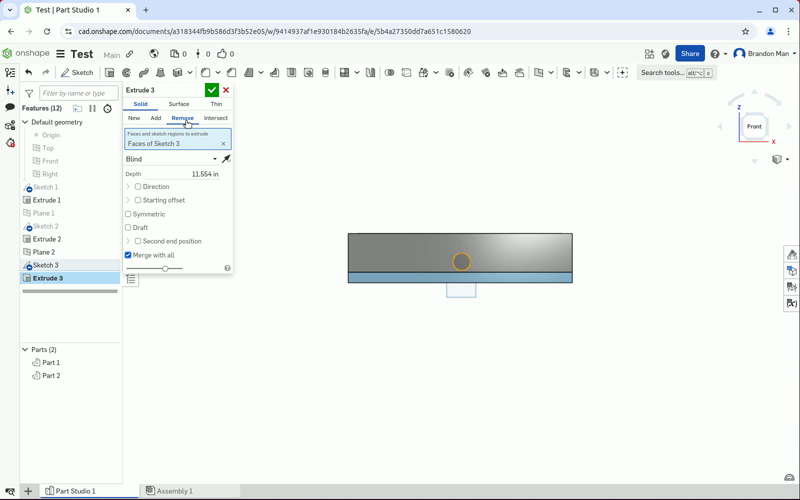
key(enter)
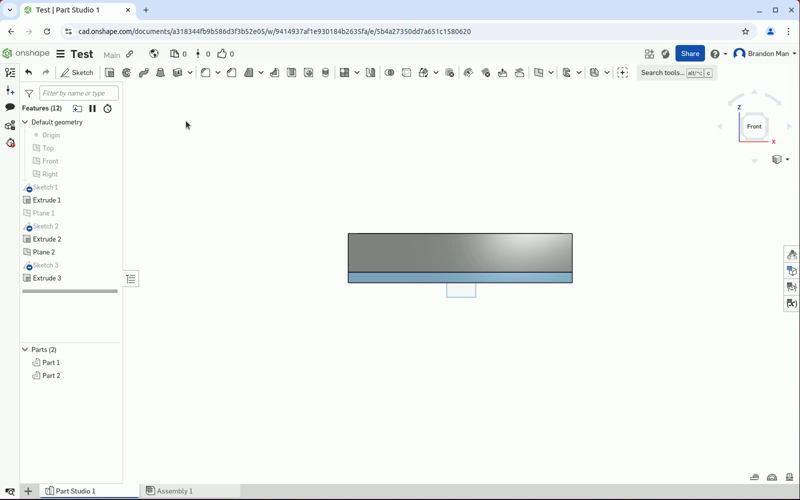
key(shift+h)
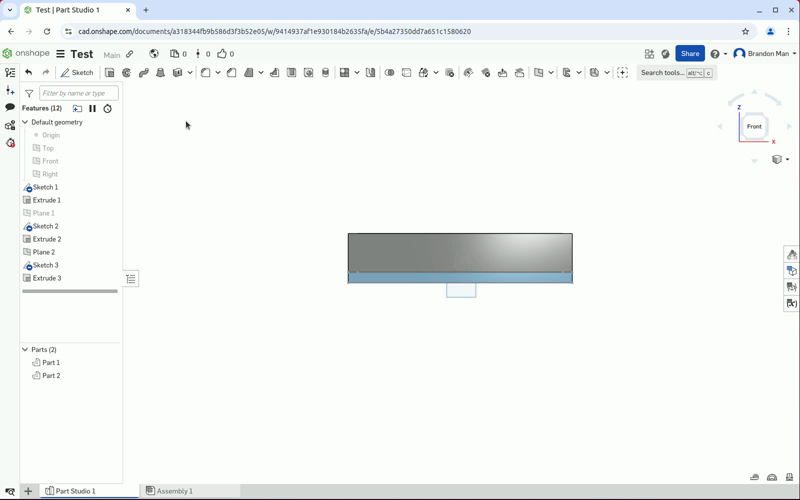
key(shift+h)
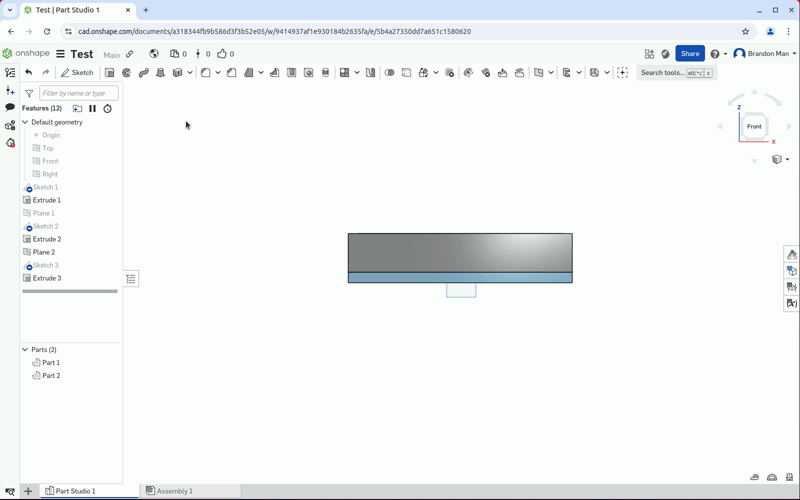
mouse_move(73, 189)
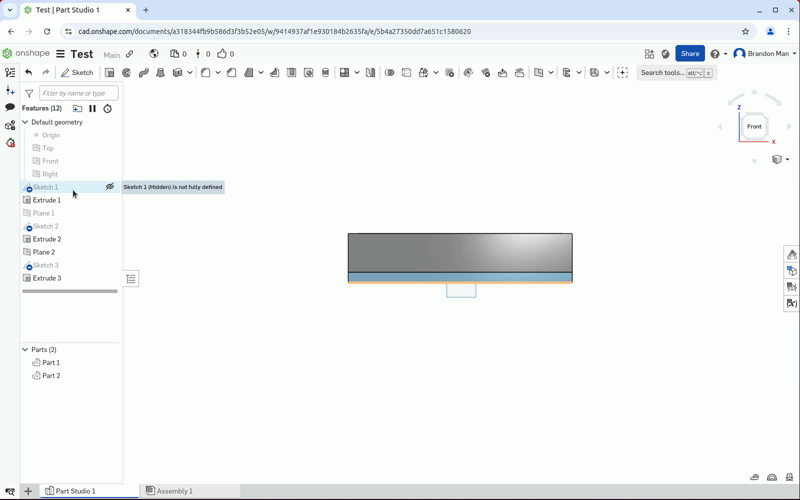
click(73, 189)
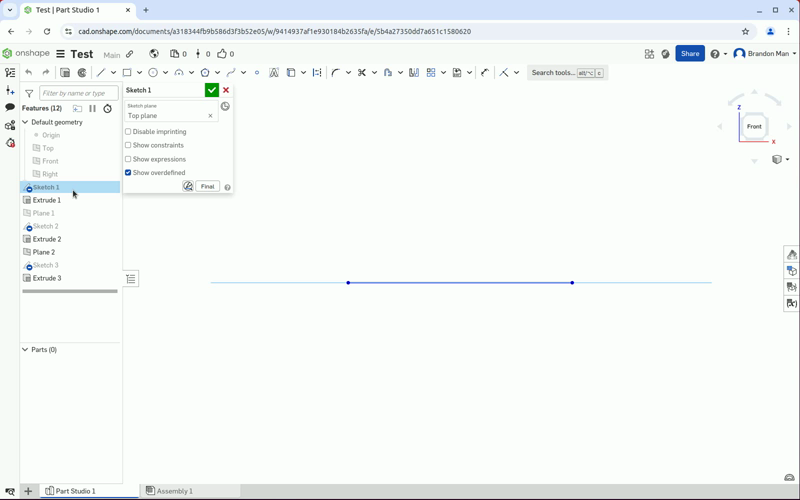
mouse_move(229, 92)
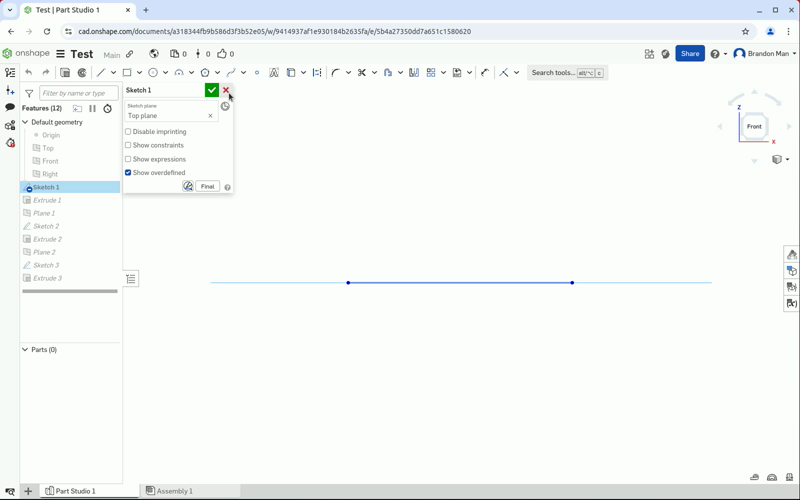
click(229, 92)
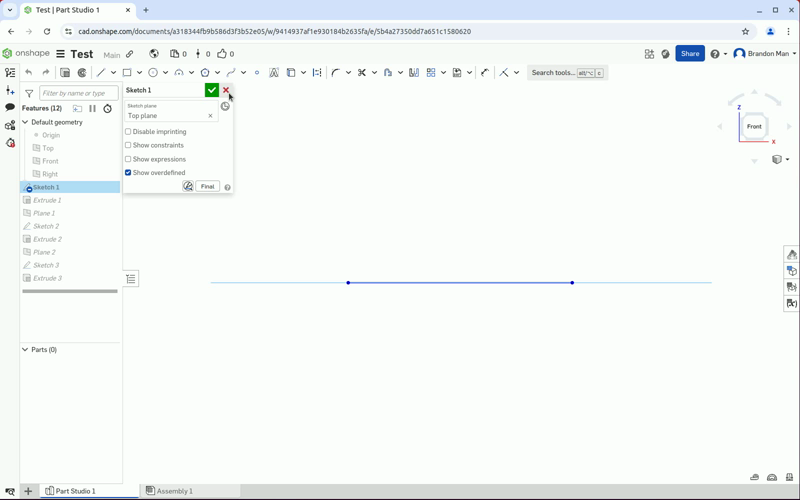
key(shift+s)
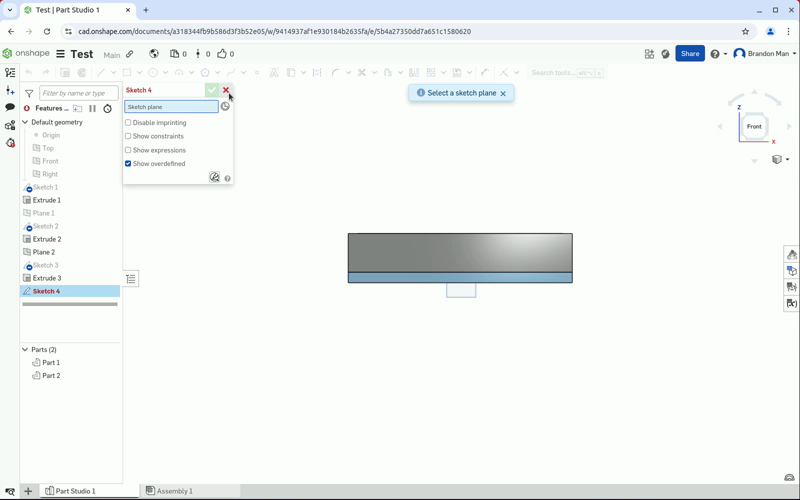
mouse_move(73, 254)
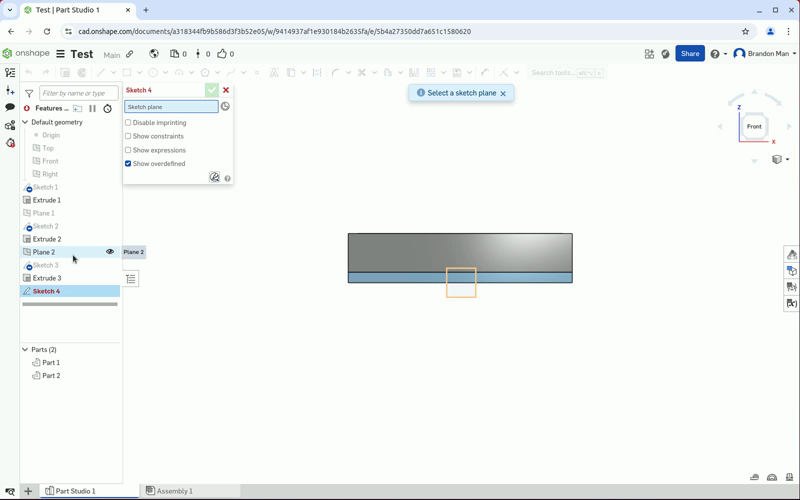
click(73, 254)
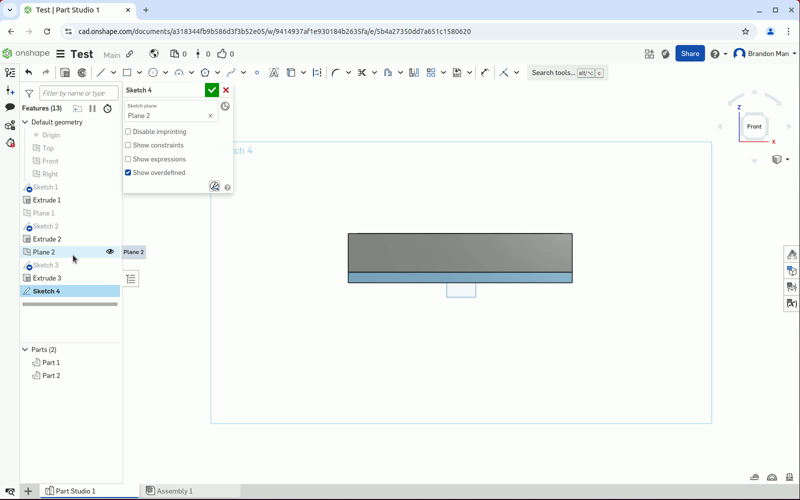
mouse_move(73, 352)
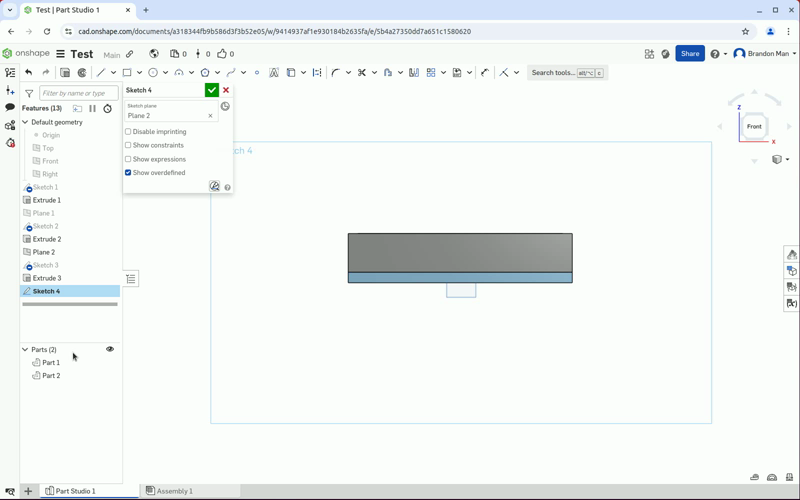
key(y)
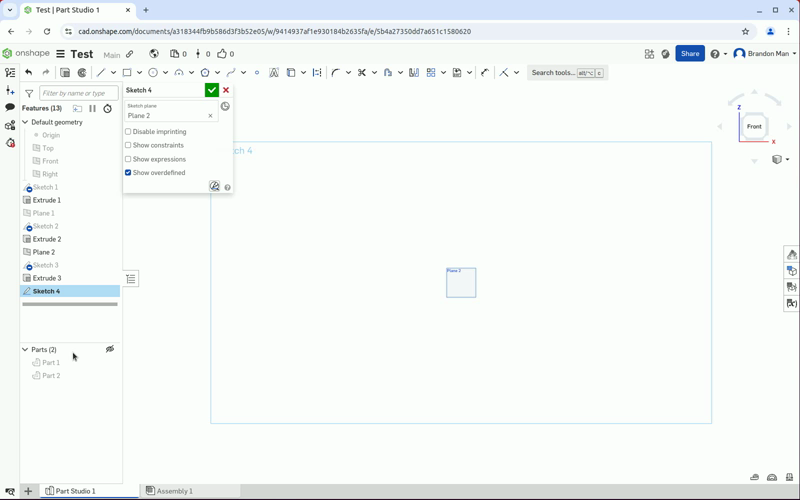
key(c)
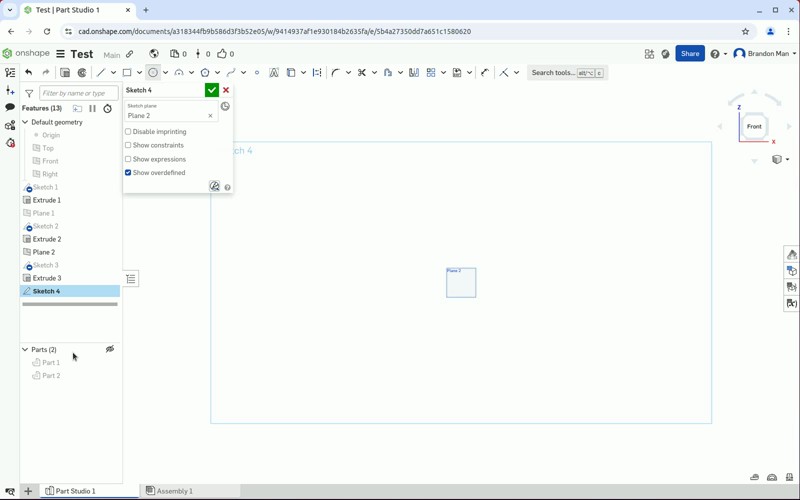
key_down(shift)
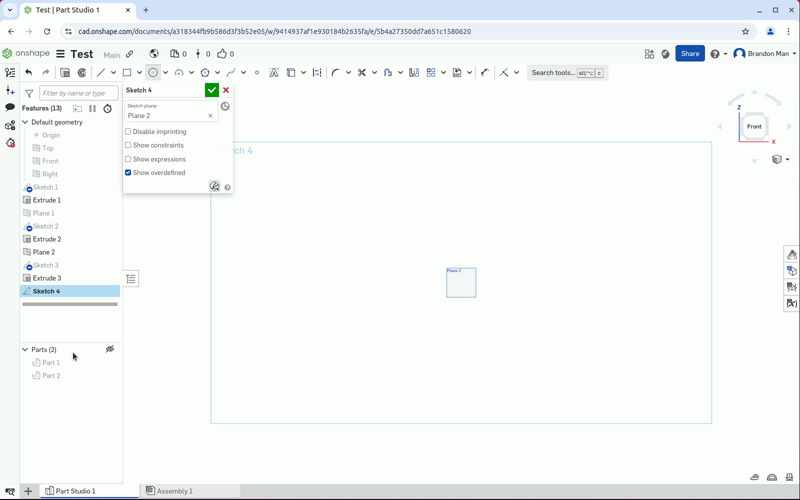
mouse_move(543, 261)
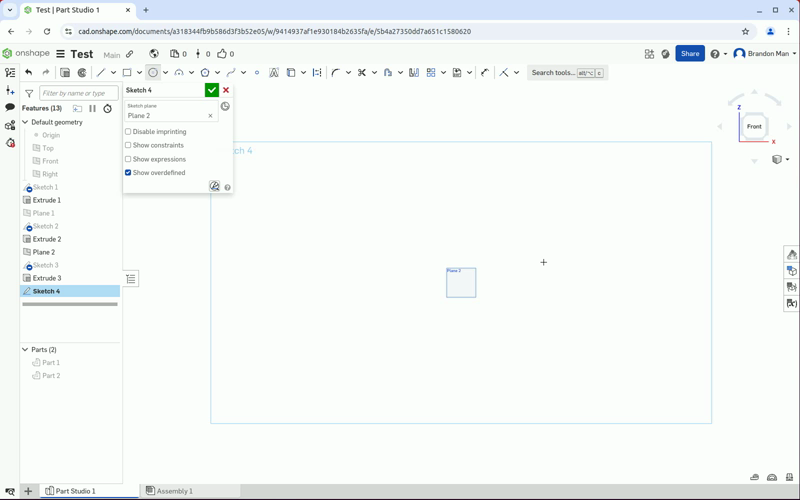
click(543, 261)
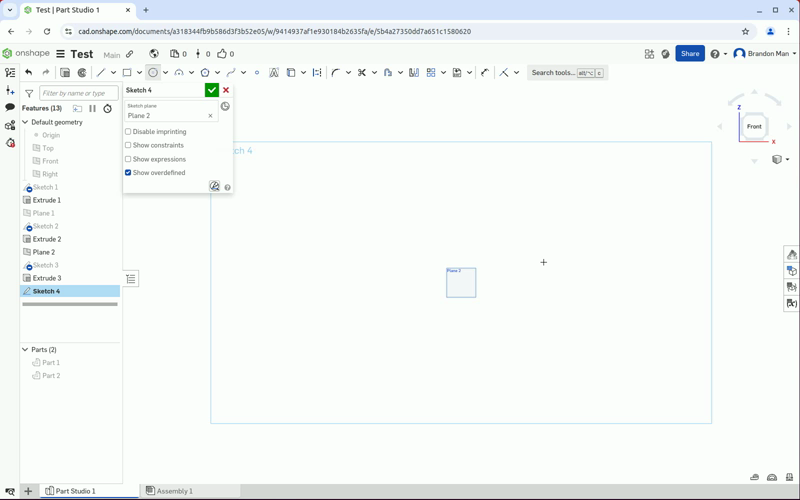
key_up(shift)
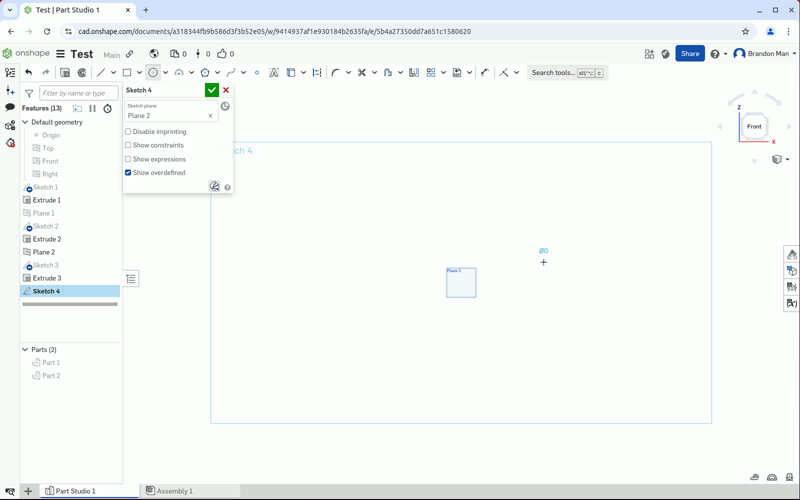
mouse_move(550, 261)
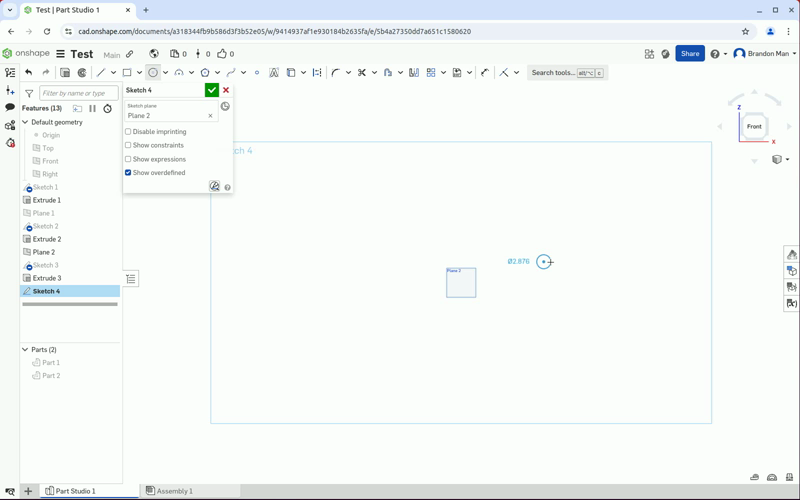
click(550, 261)
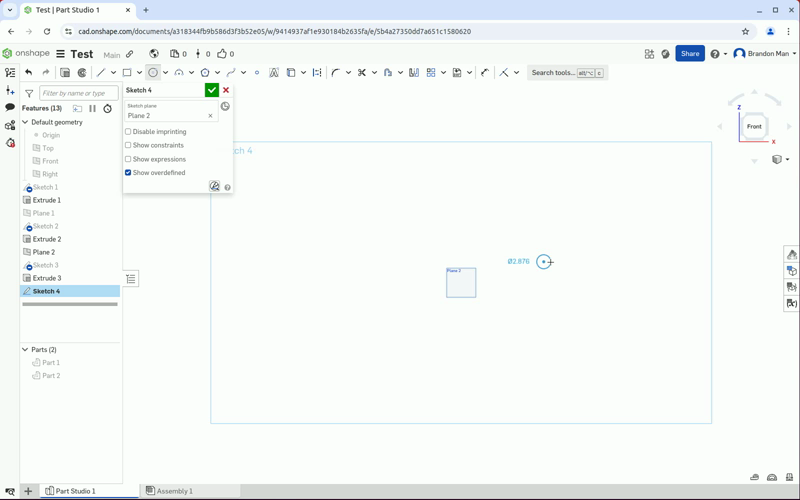
key(esc)
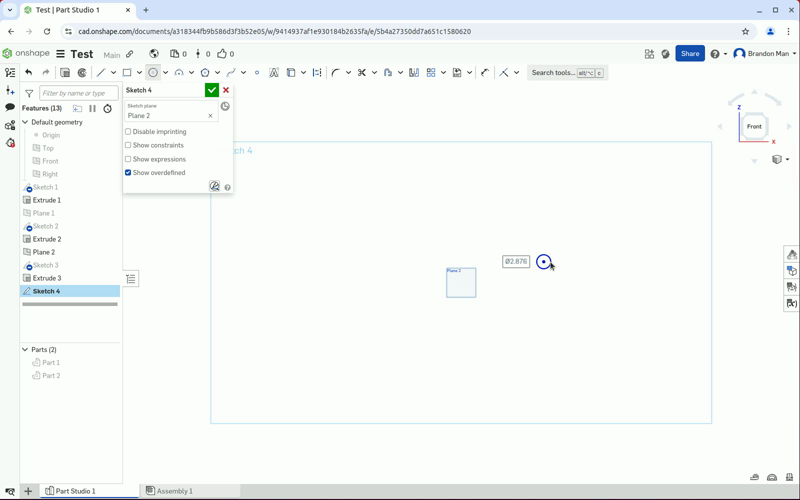
mouse_move(545, 262)
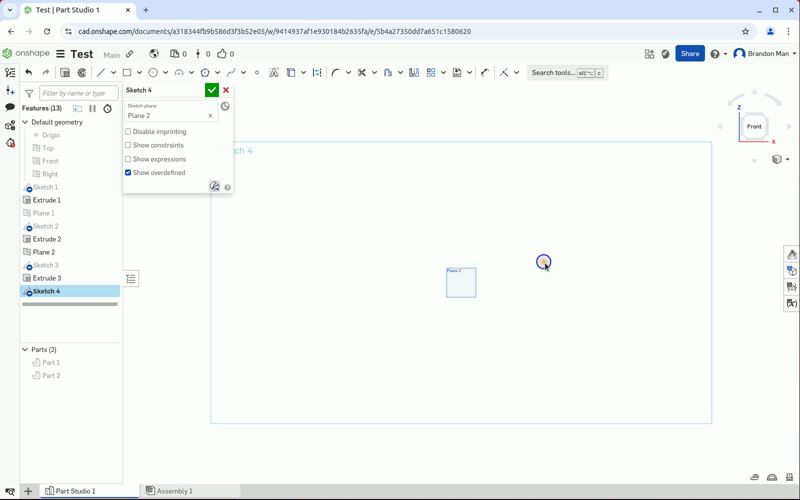
scroll(6)
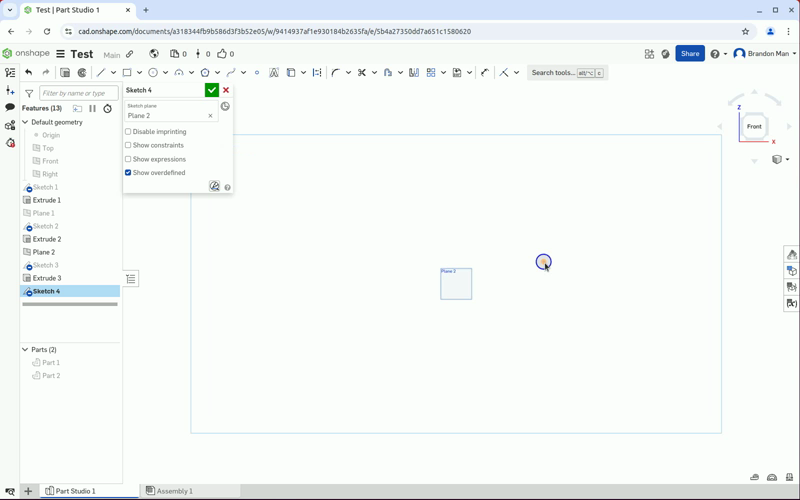
scroll(6)
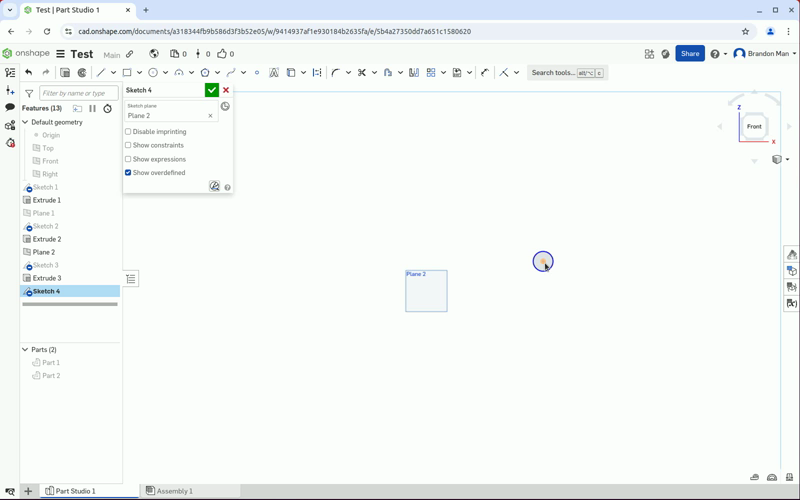
scroll(6)
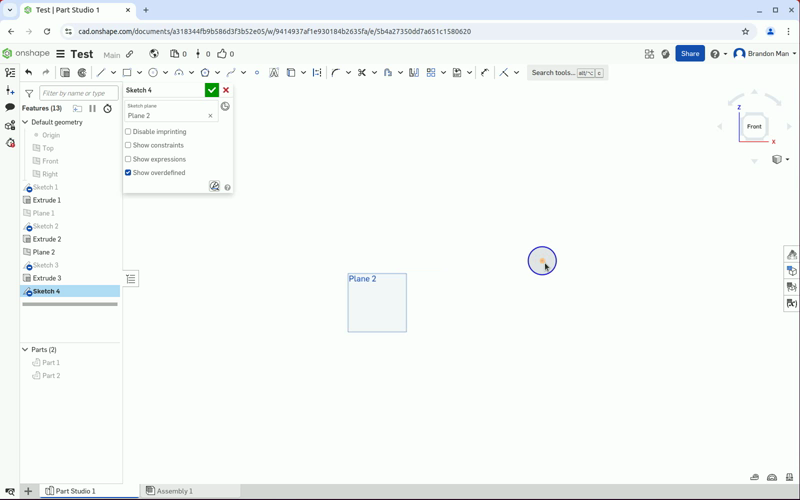
scroll(6)
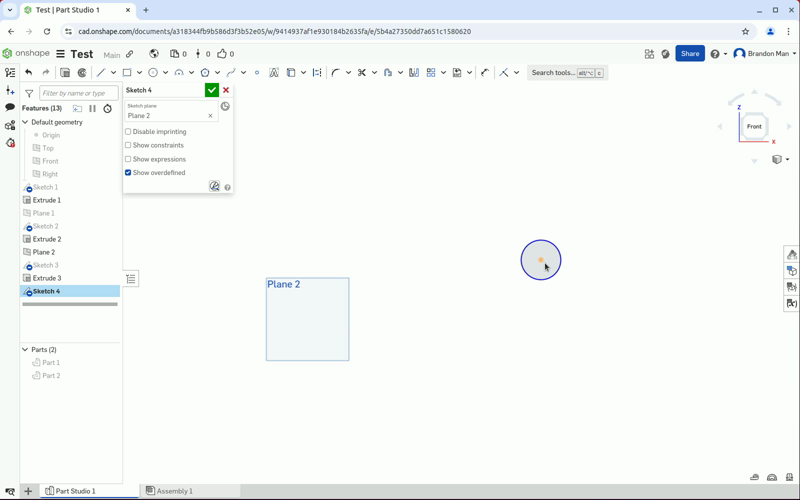
scroll(6)
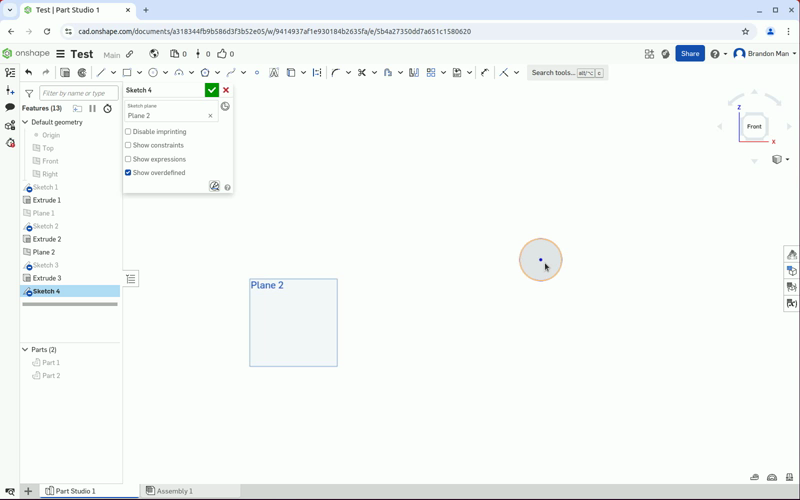
scroll(6)
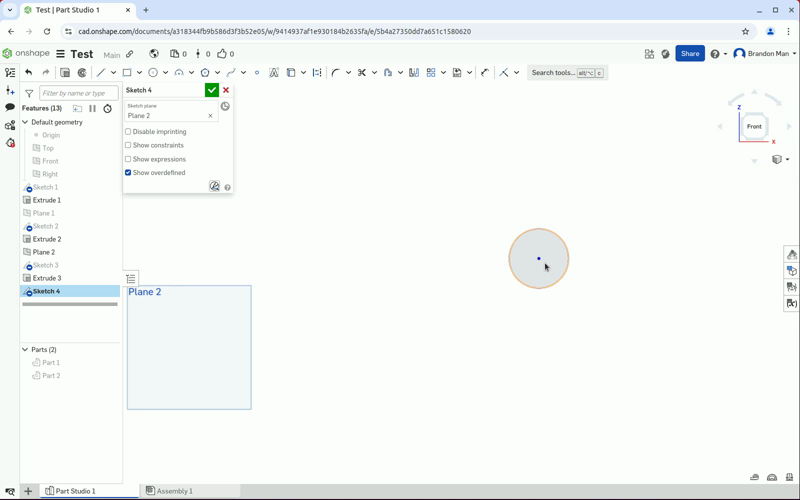
scroll(6)
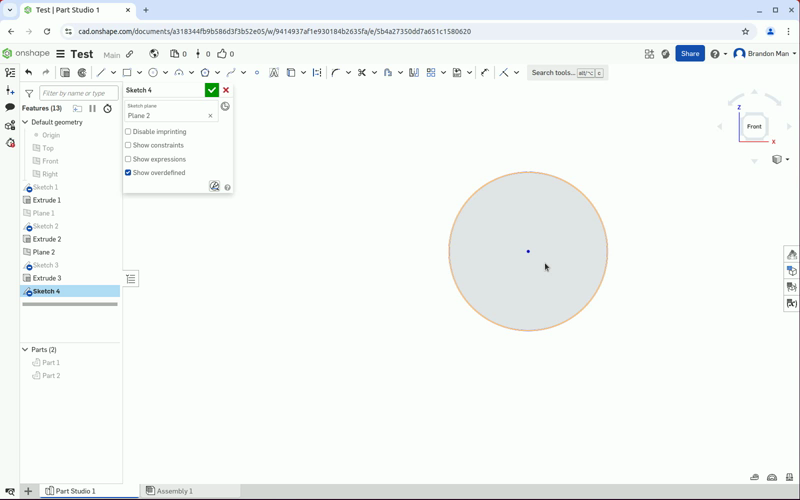
click(545, 262)
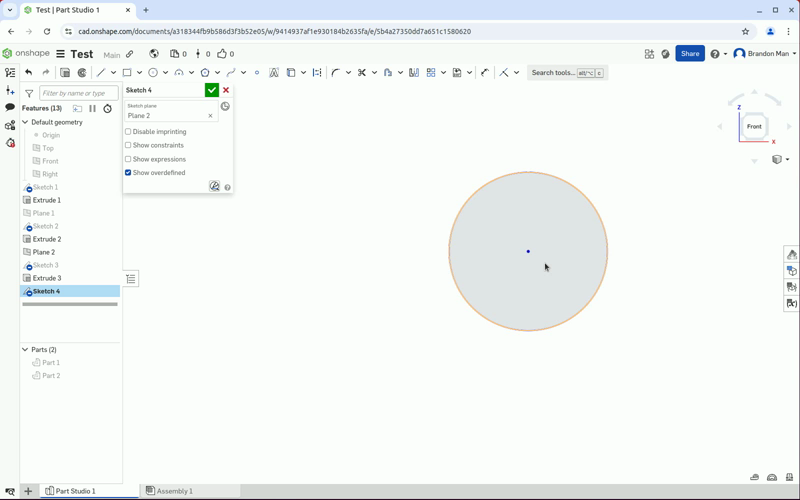
scroll(-6)
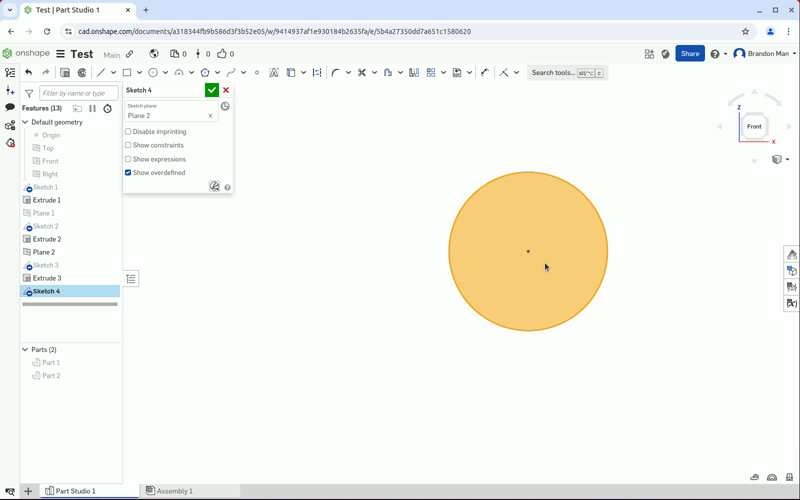
scroll(-6)
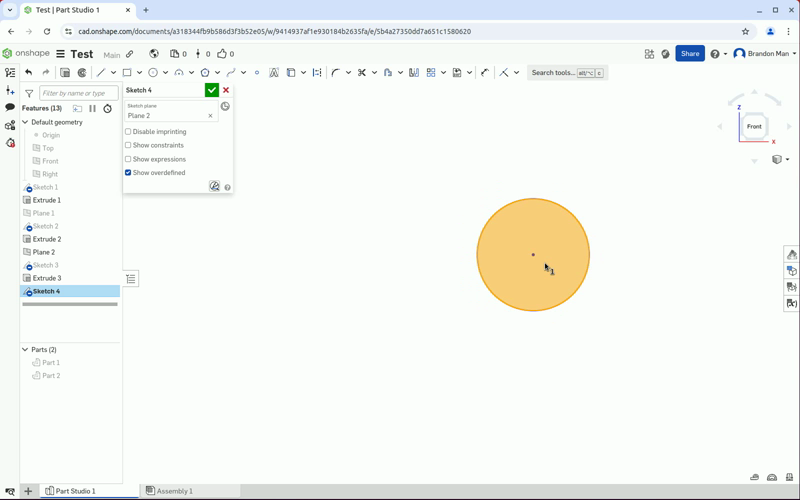
scroll(-6)
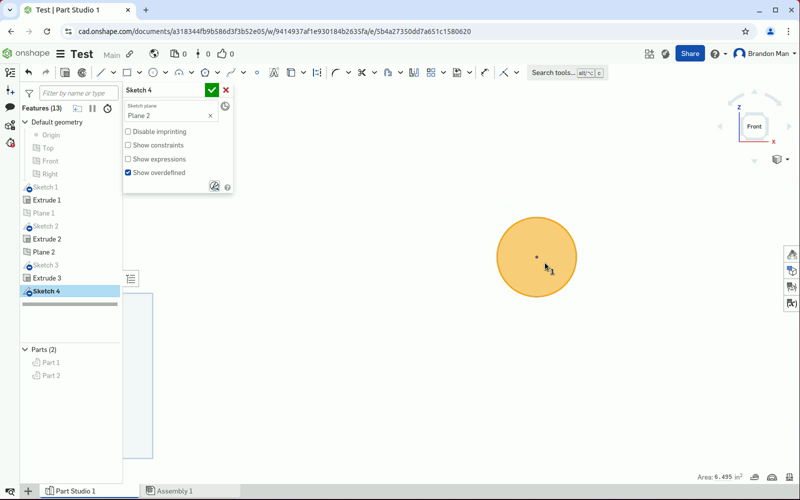
scroll(-6)
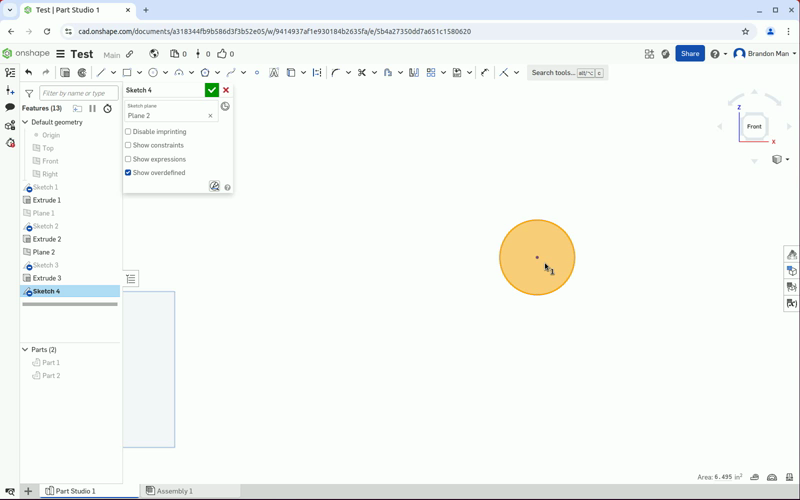
scroll(-6)
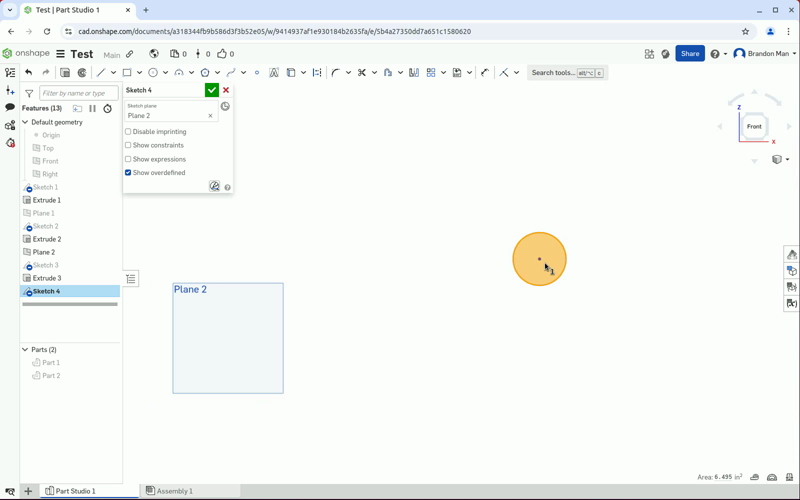
scroll(-6)
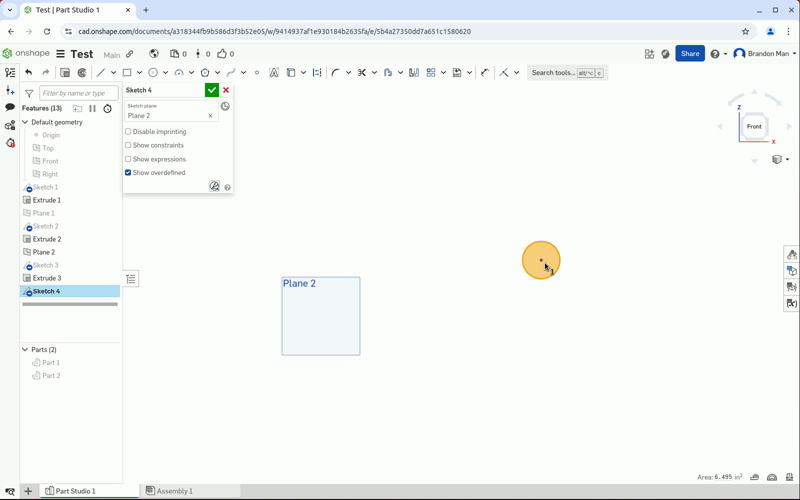
scroll(-6)
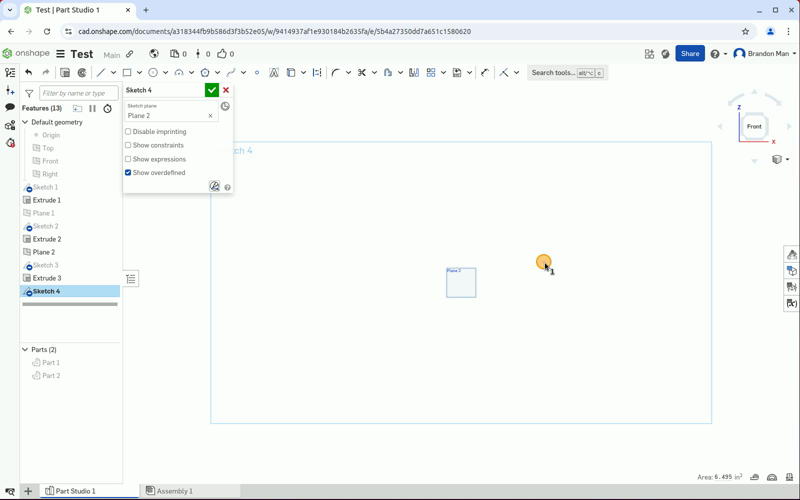
mouse_move(73, 352)
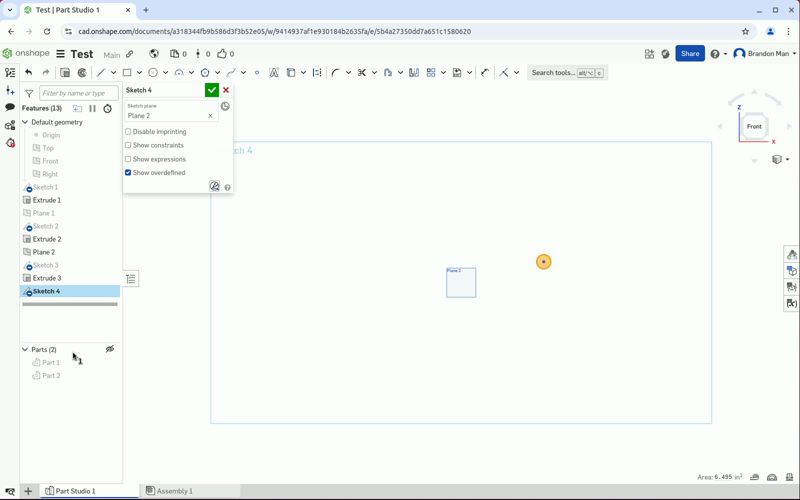
key(shift+y)
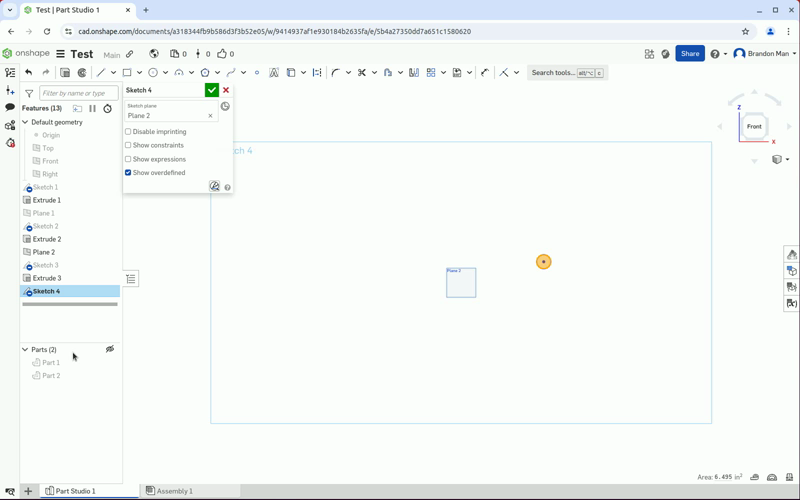
key(shift+e)
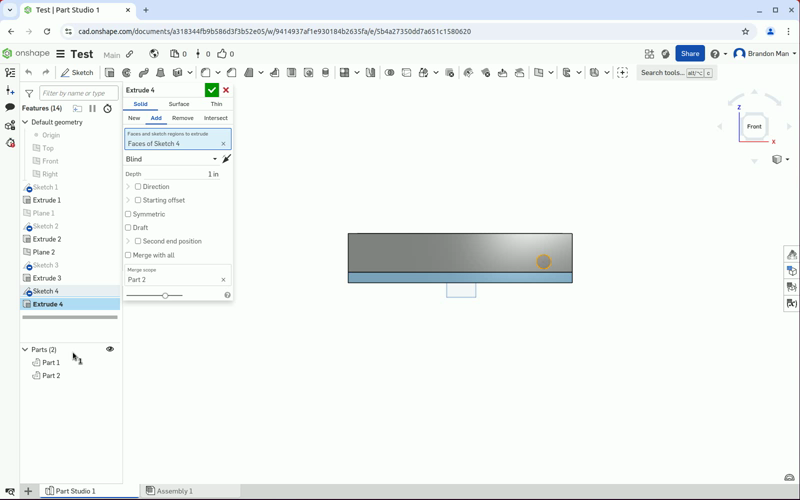
mouse_move(143, 106)
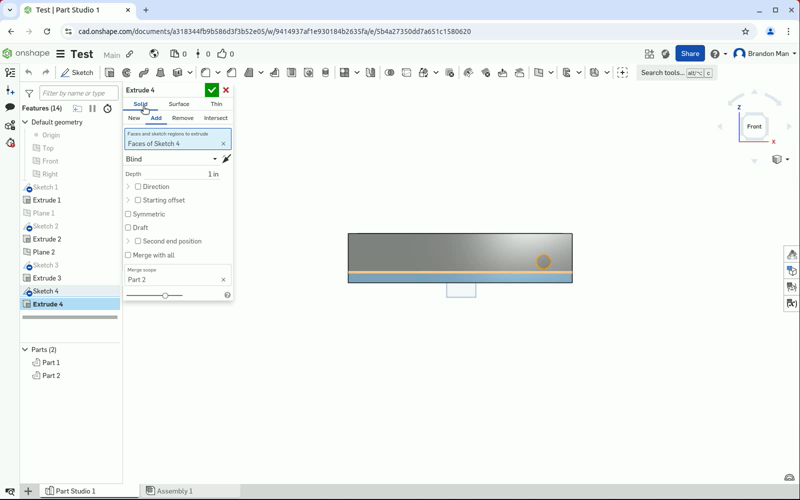
click(143, 106)
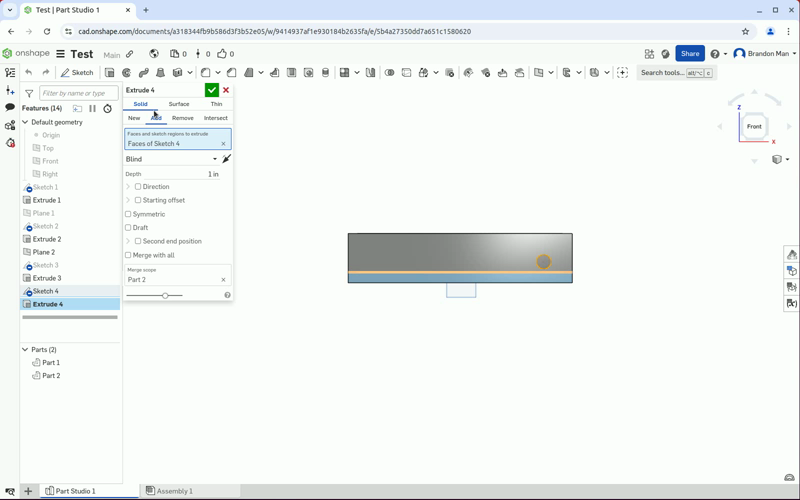
mouse_move(186, 120)
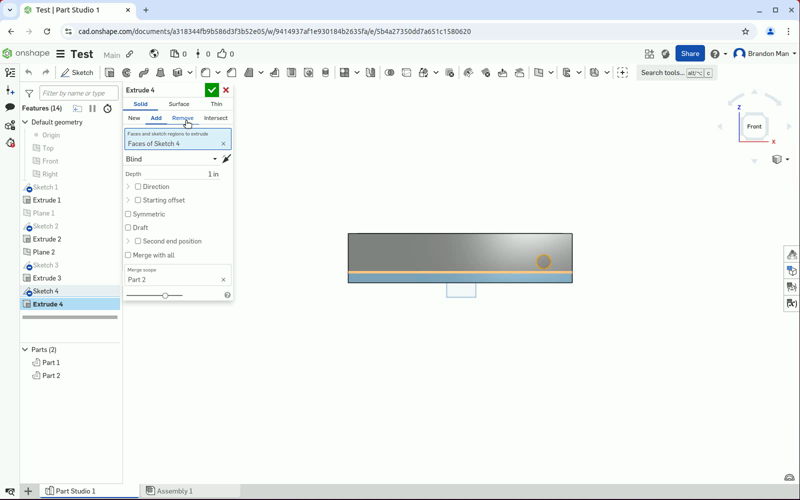
click(186, 120)
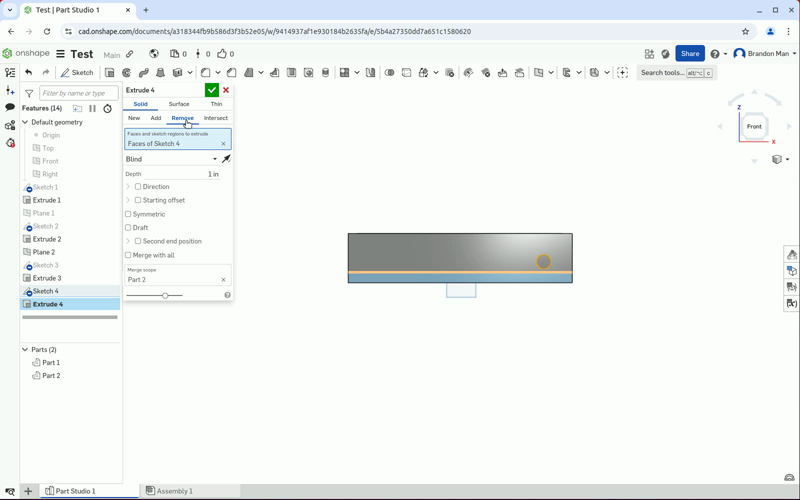
key(tab, 4)
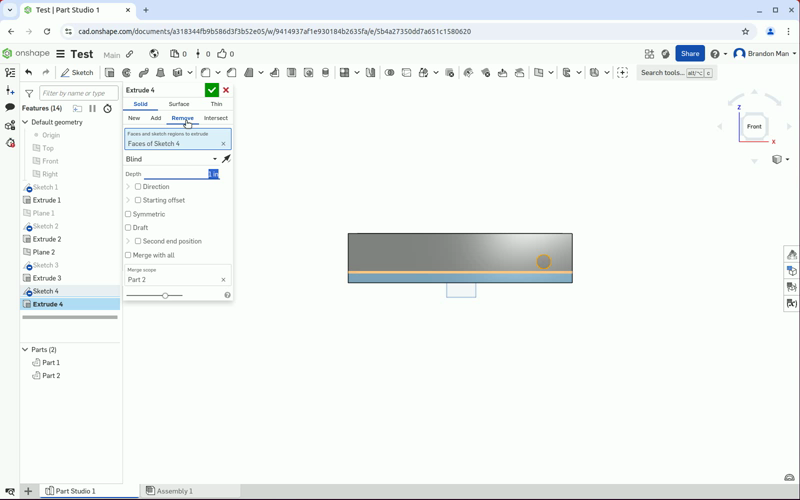
text(11.554)
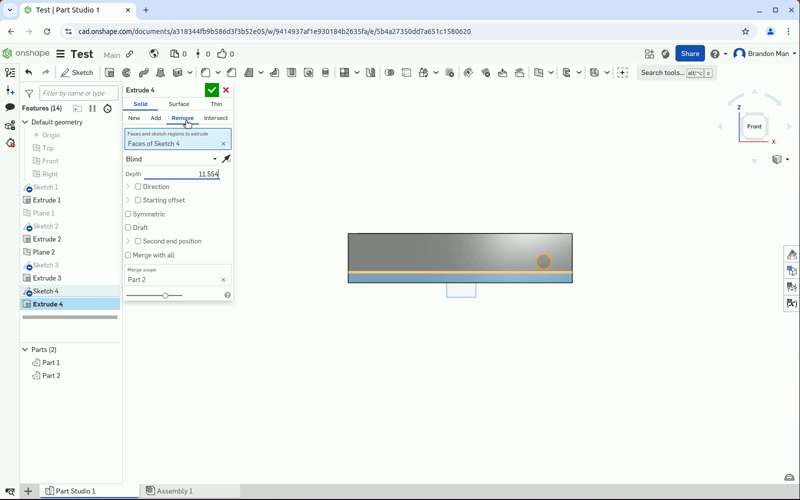
key(tab, 6)
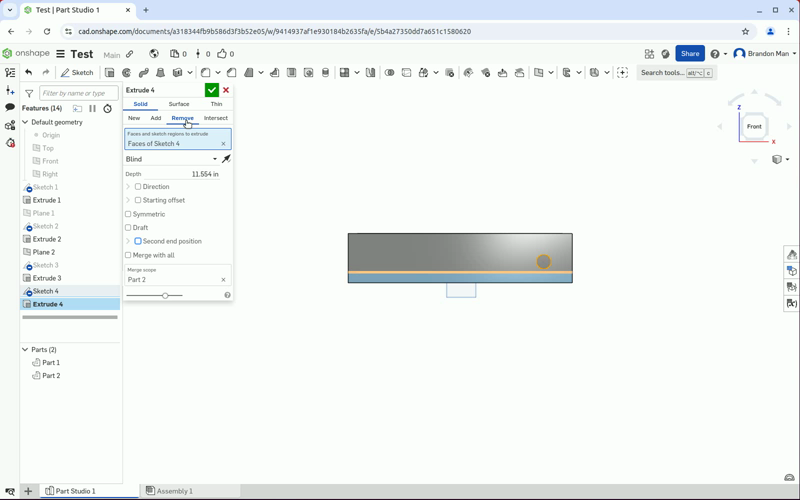
key(space)
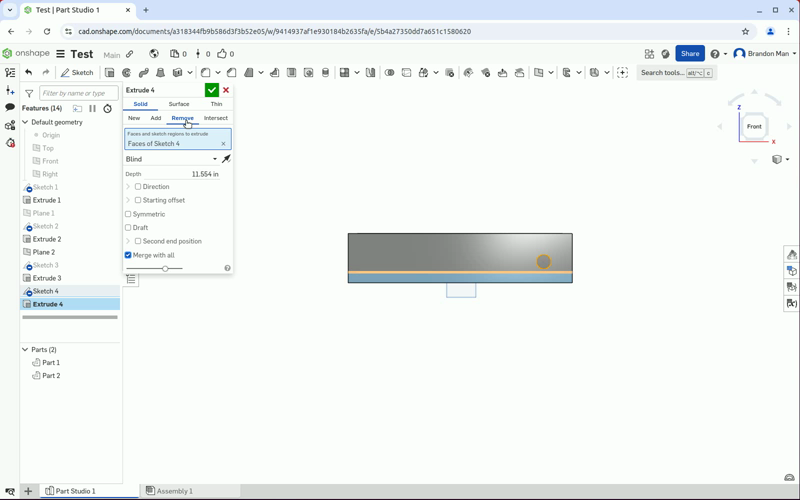
key(enter)
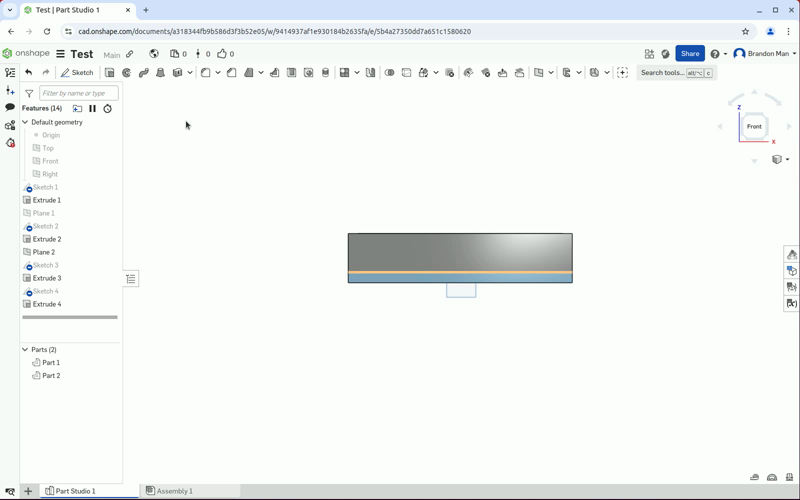
key(shift+h)
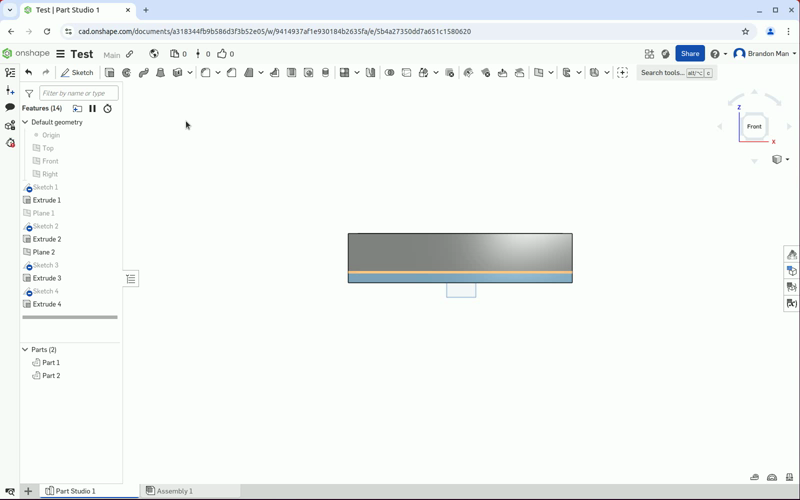
key(shift+h)
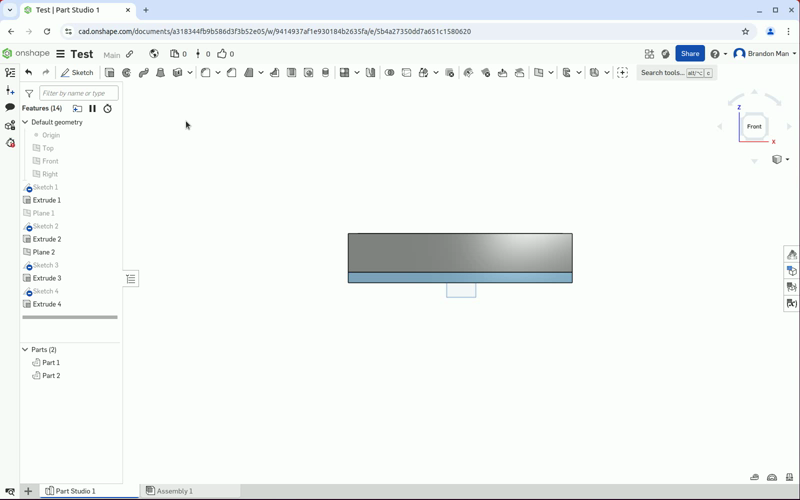
mouse_move(73, 189)
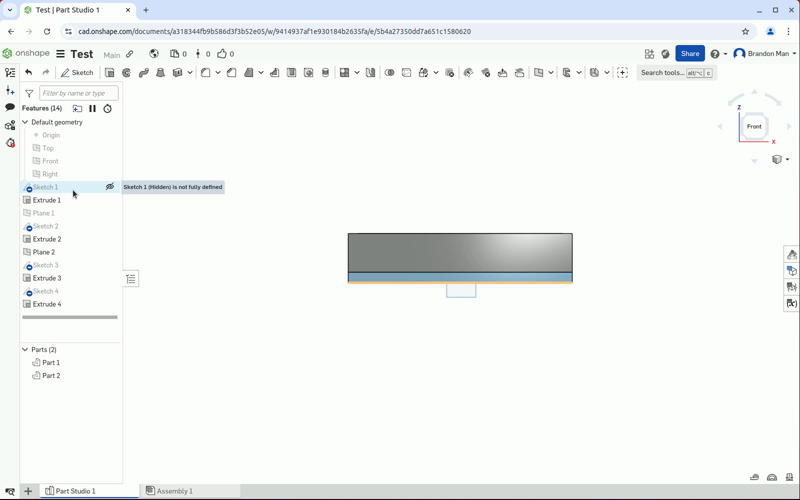
click(73, 189)
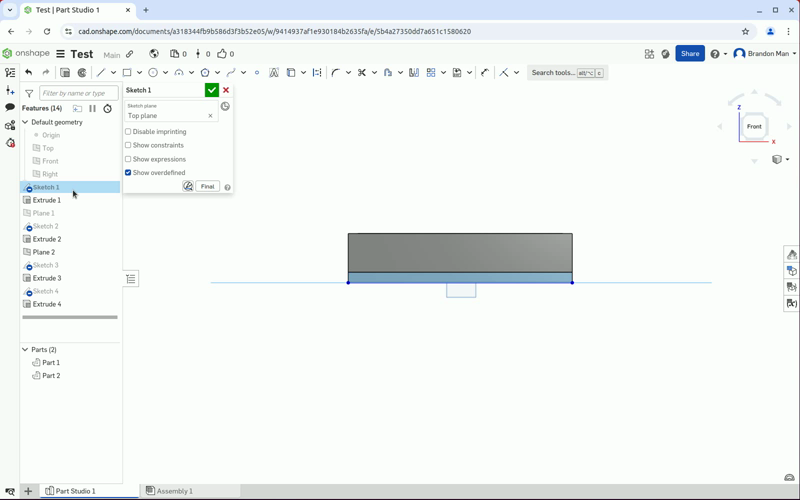
mouse_move(229, 92)
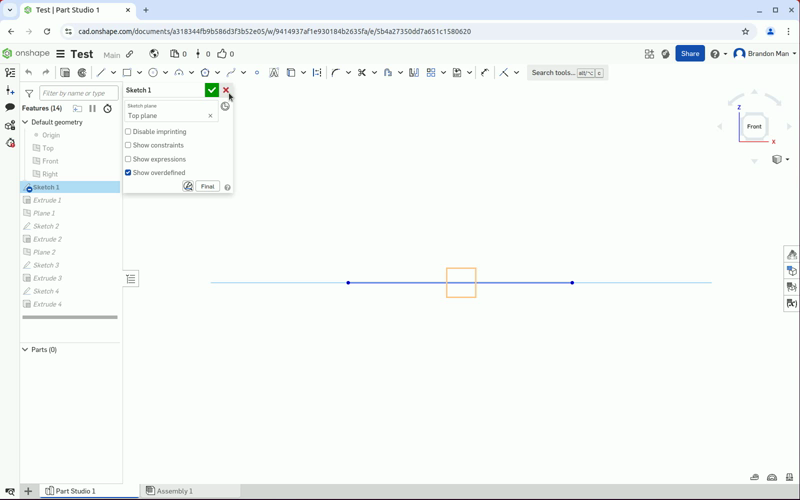
click(229, 92)
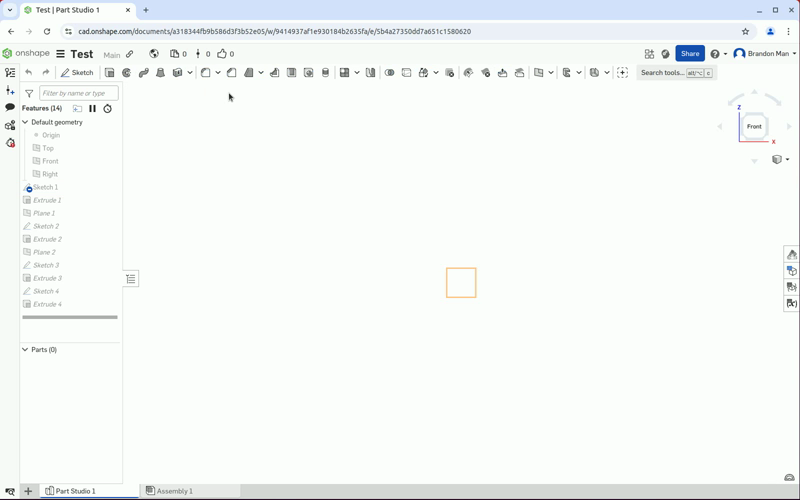
key(shift+s)
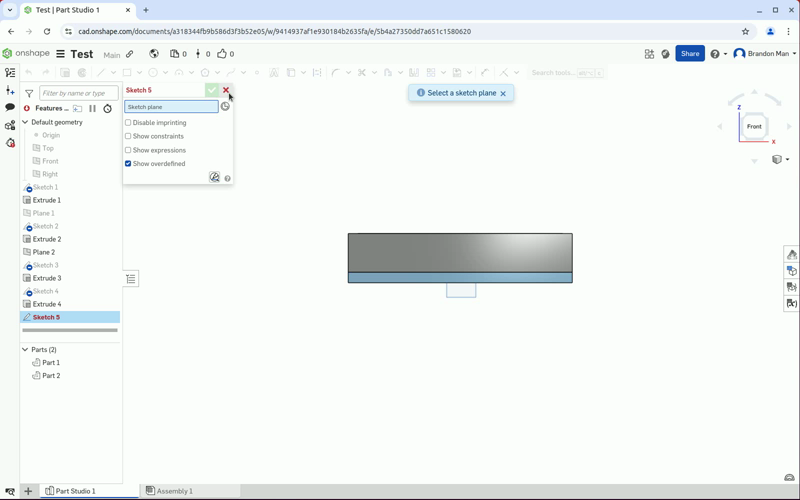
mouse_move(73, 254)
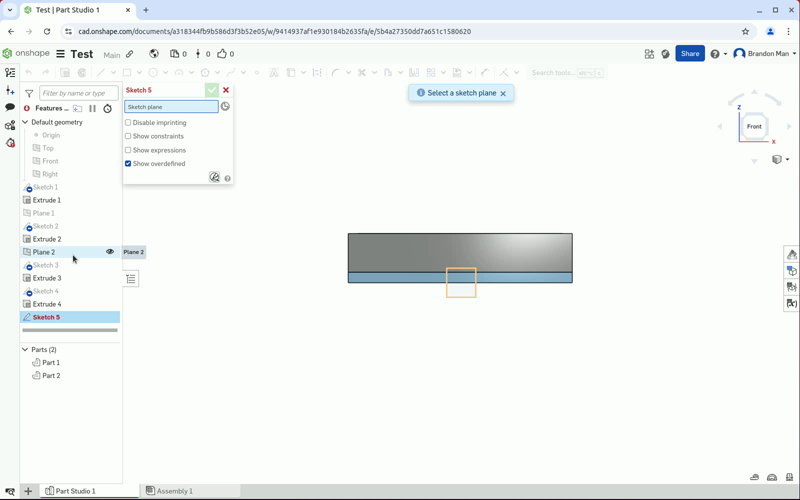
click(73, 254)
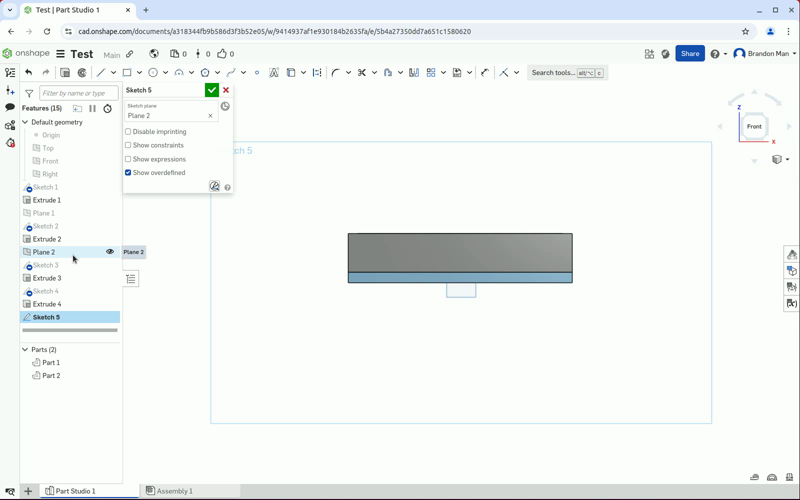
mouse_move(73, 352)
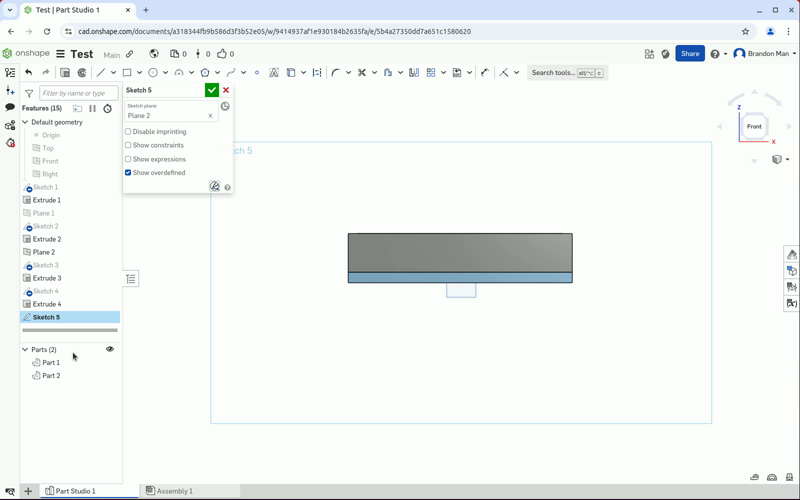
key(y)
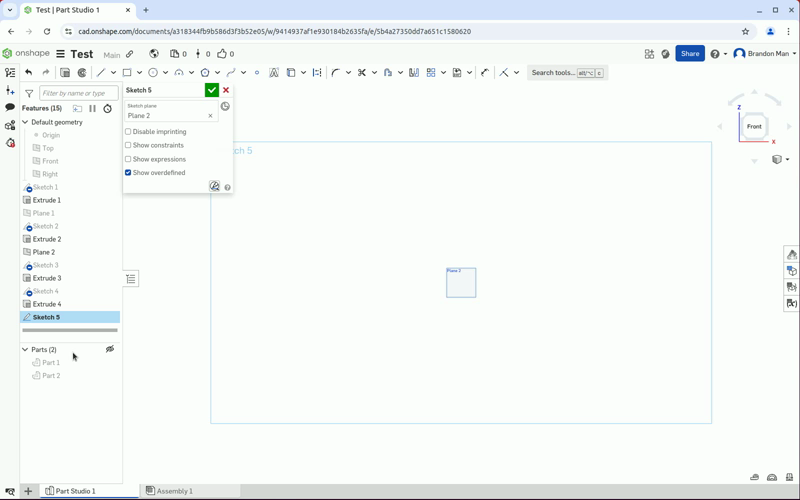
key(c)
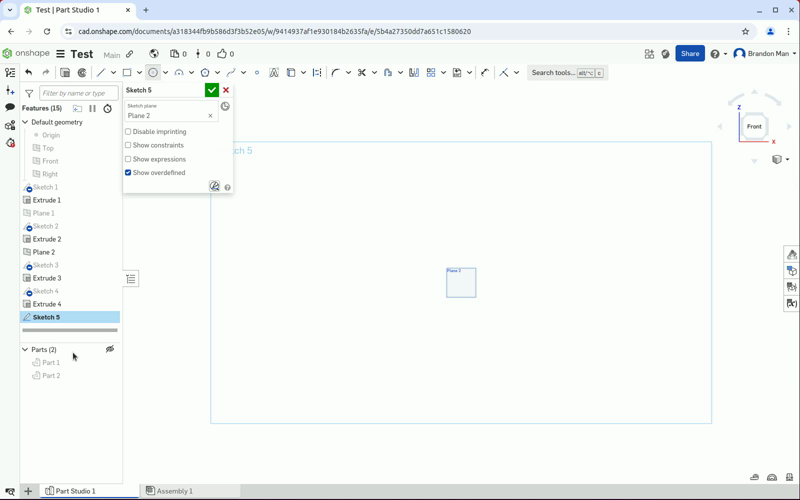
key_down(shift)
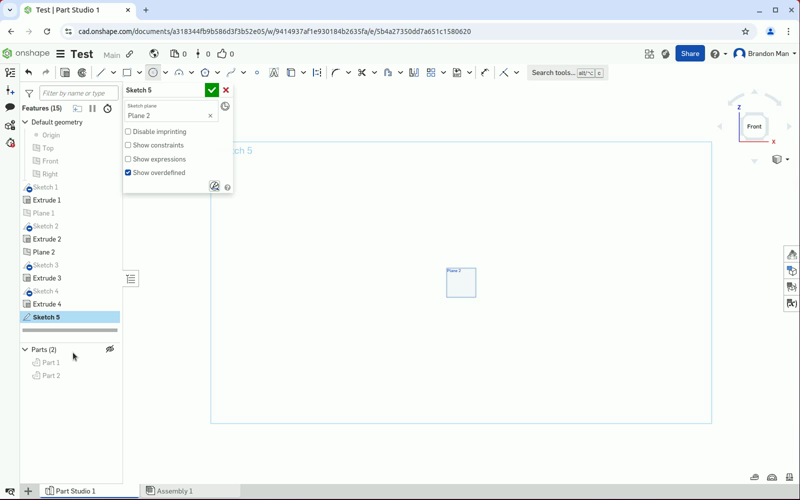
mouse_move(382, 261)
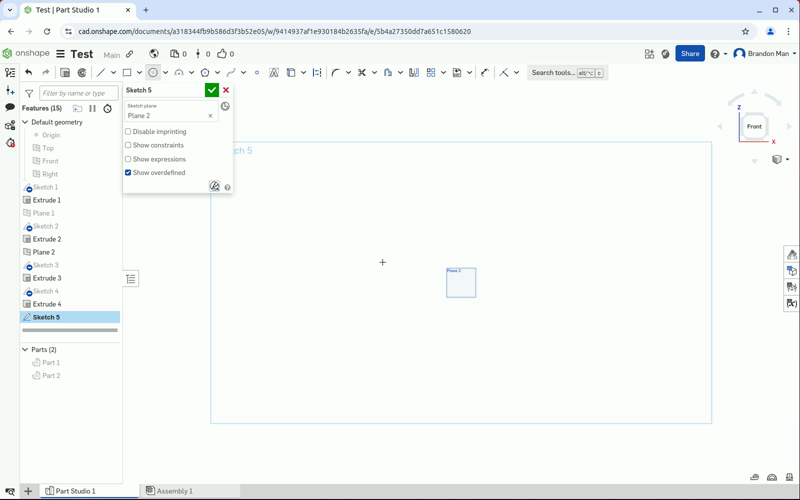
click(382, 261)
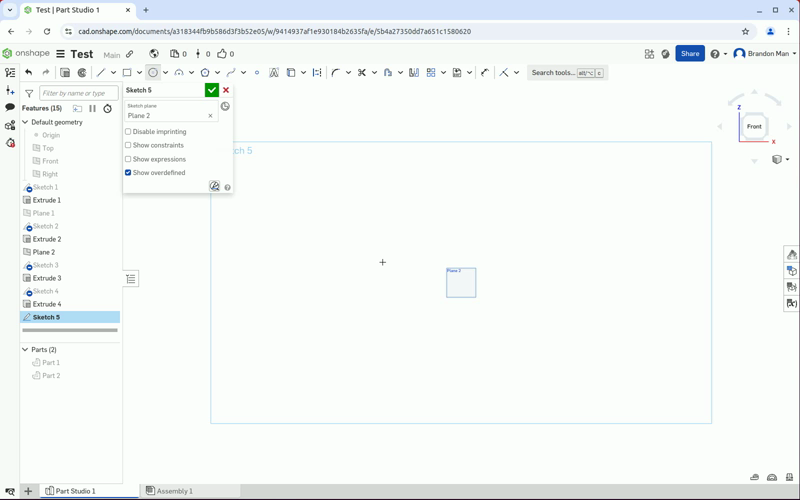
key_up(shift)
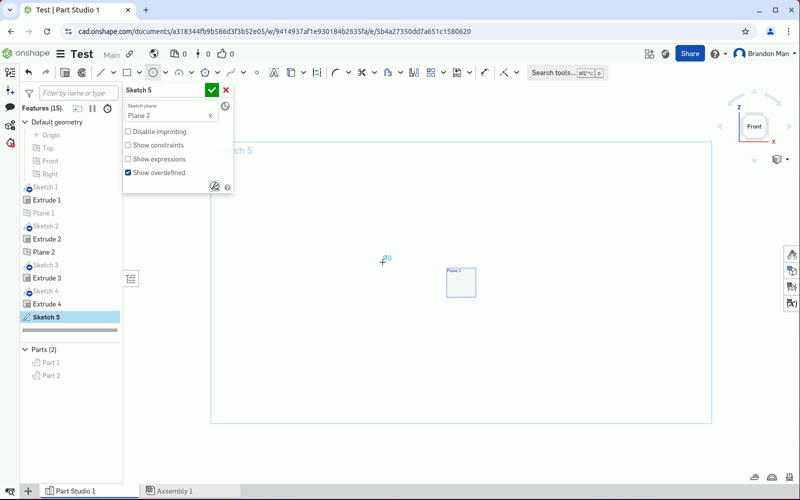
mouse_move(391, 261)
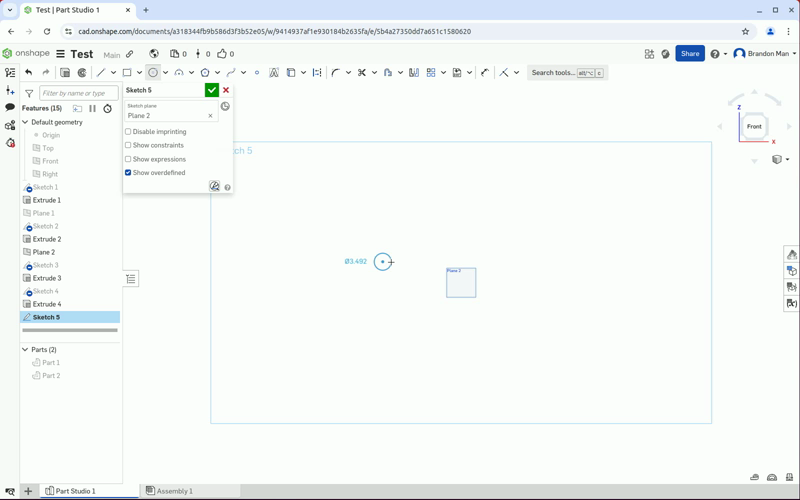
click(391, 261)
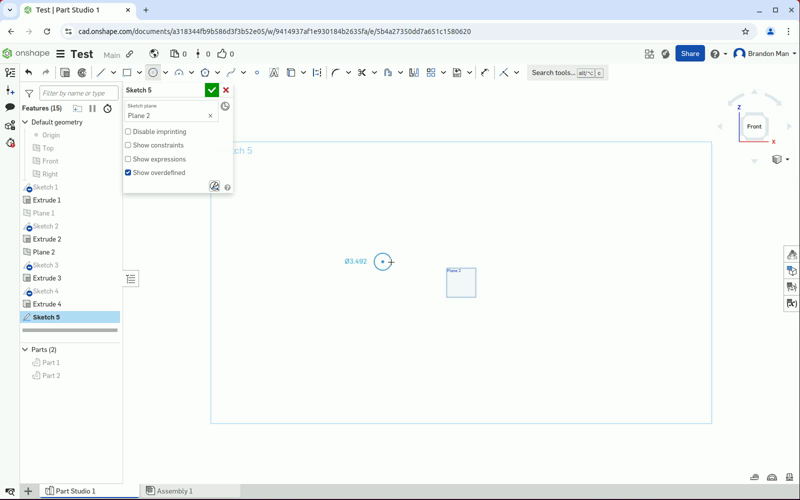
key(esc)
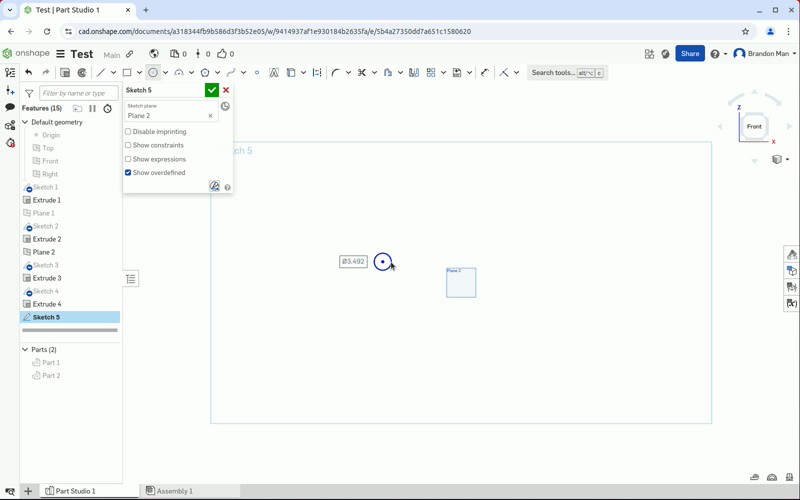
mouse_move(381, 263)
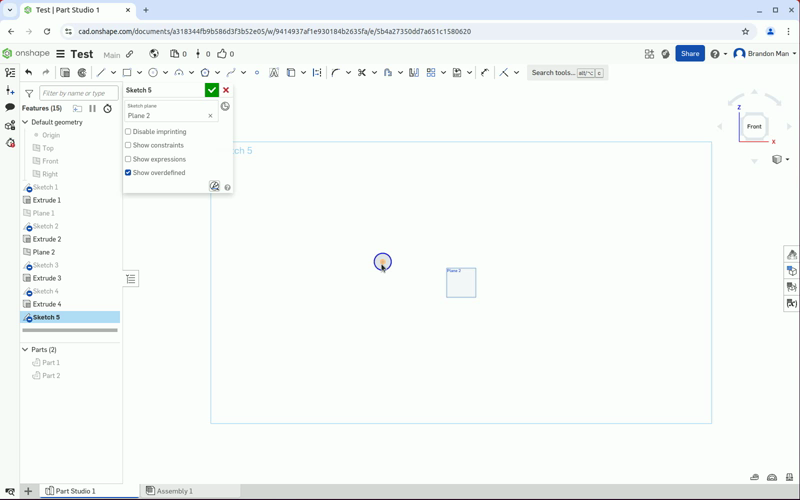
scroll(6)
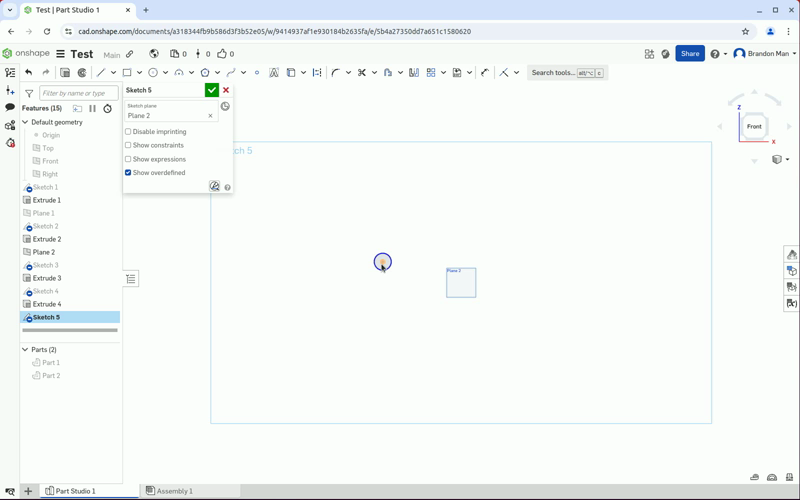
scroll(6)
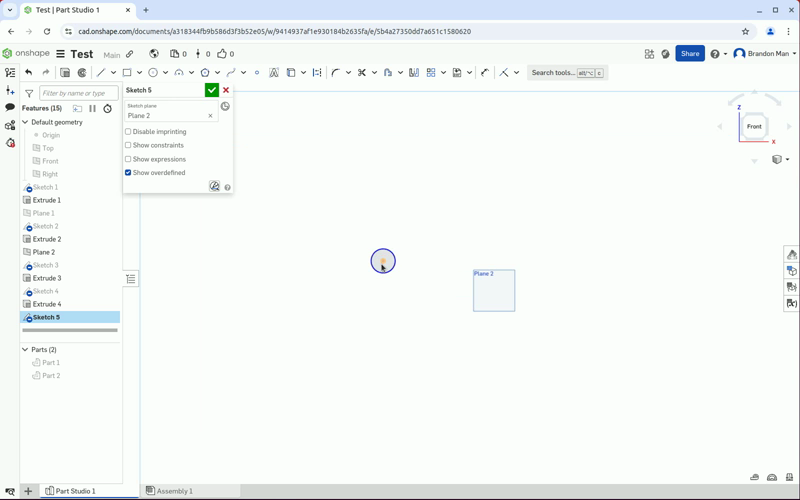
scroll(6)
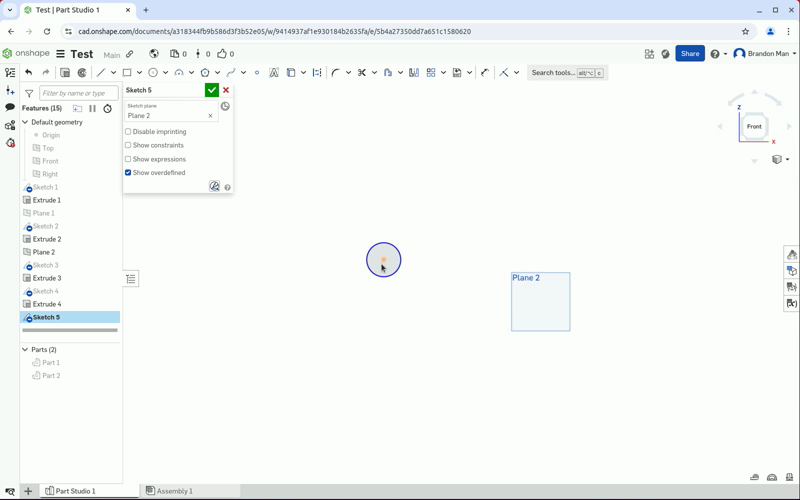
scroll(6)
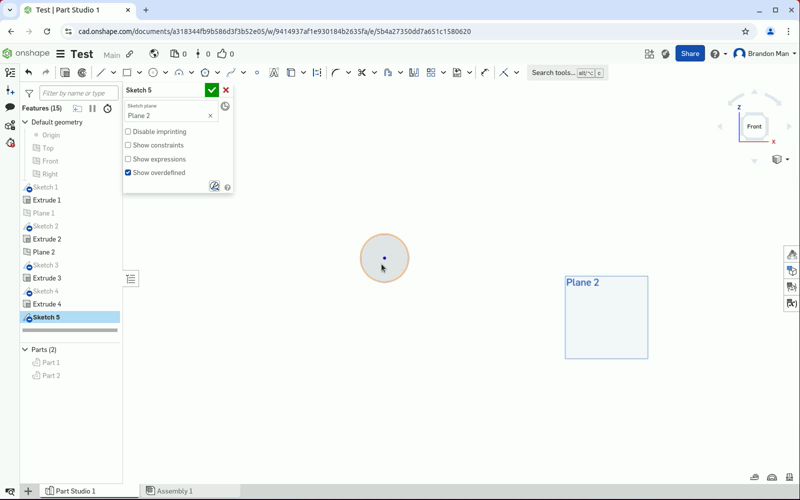
scroll(6)
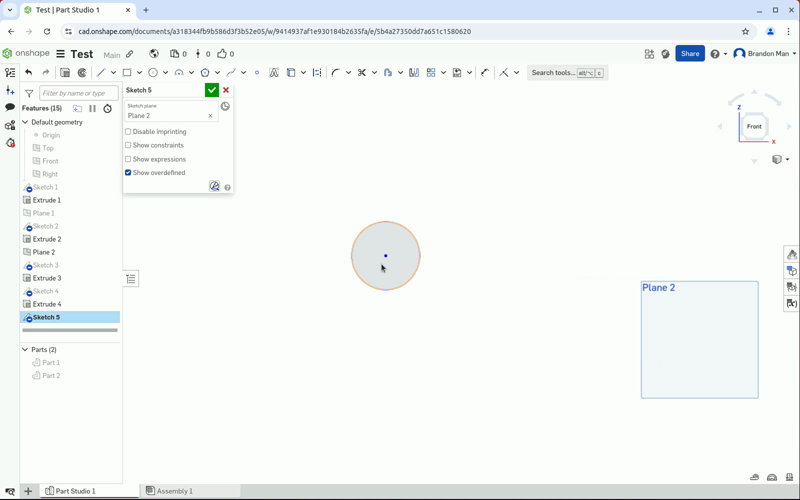
scroll(6)
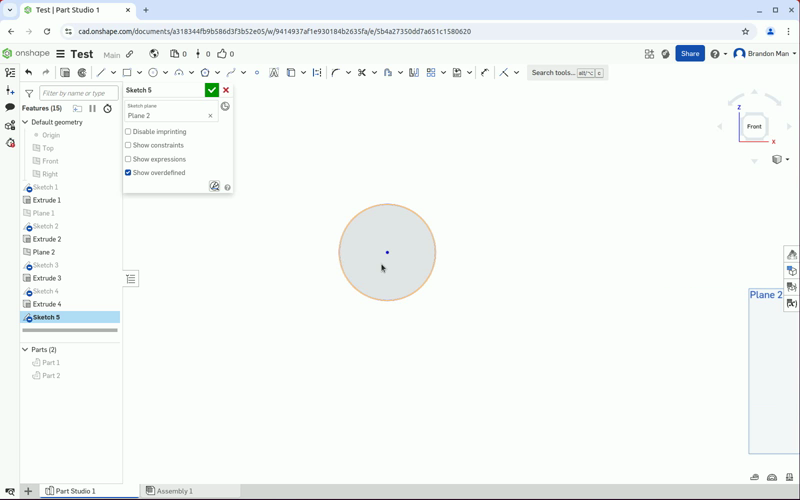
scroll(6)
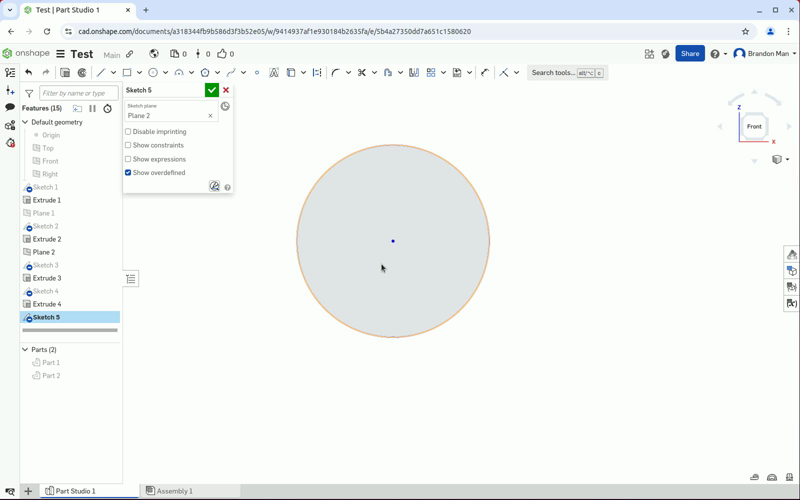
click(381, 263)
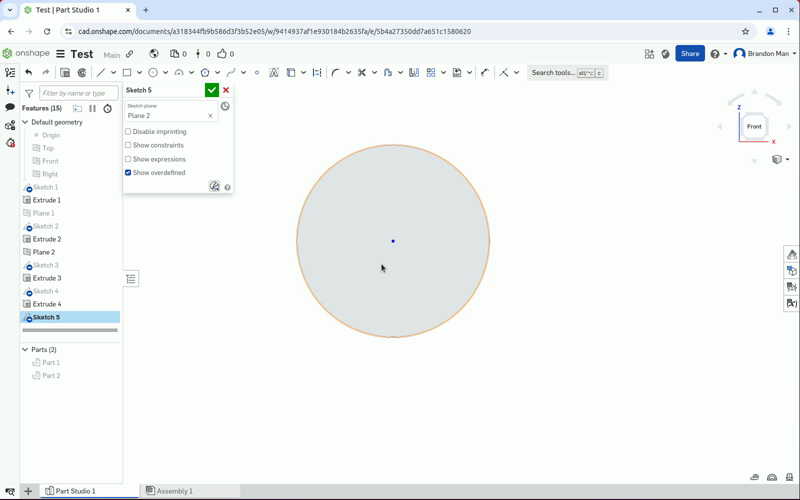
scroll(-6)
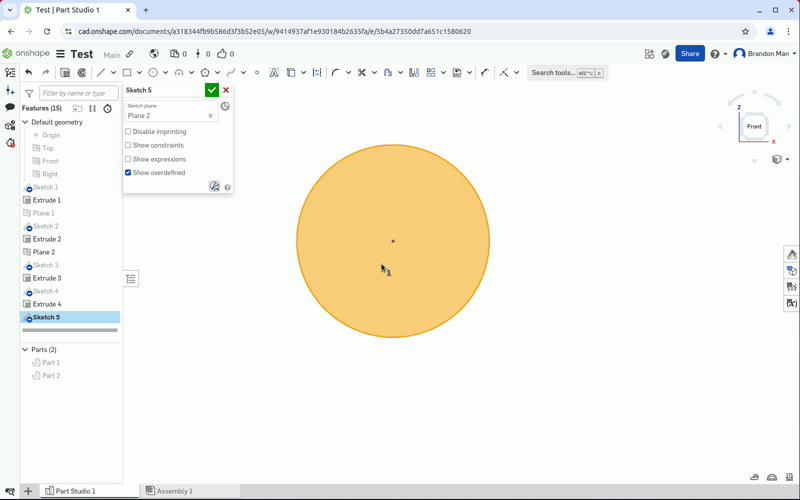
scroll(-6)
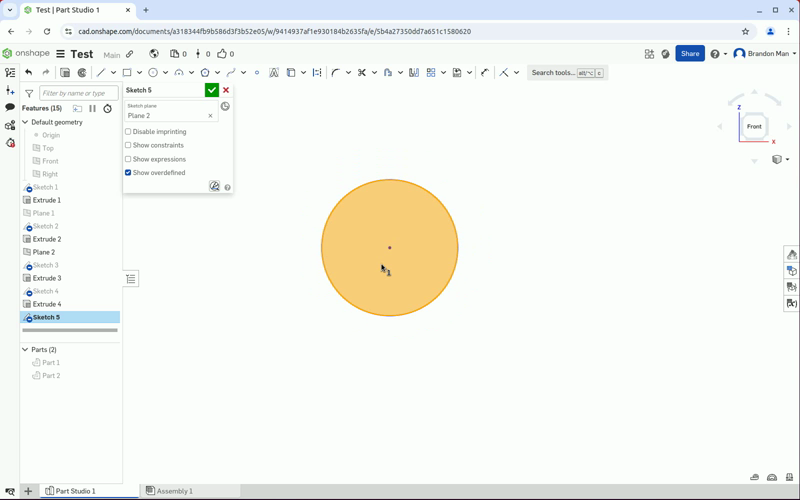
scroll(-6)
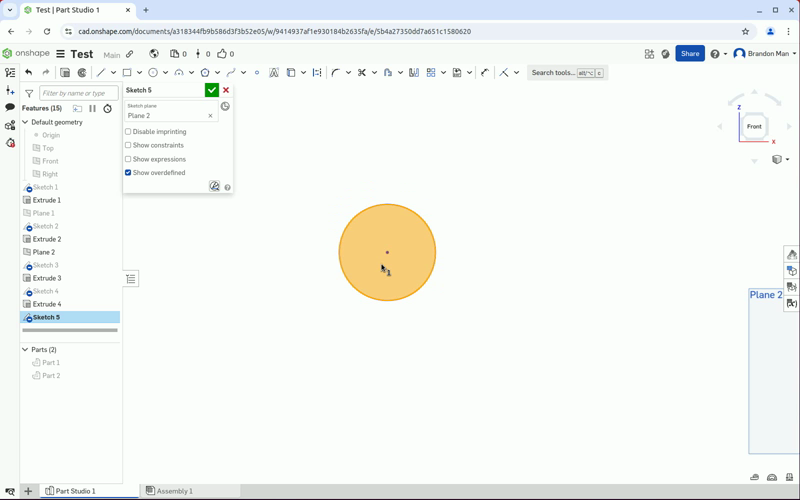
scroll(-6)
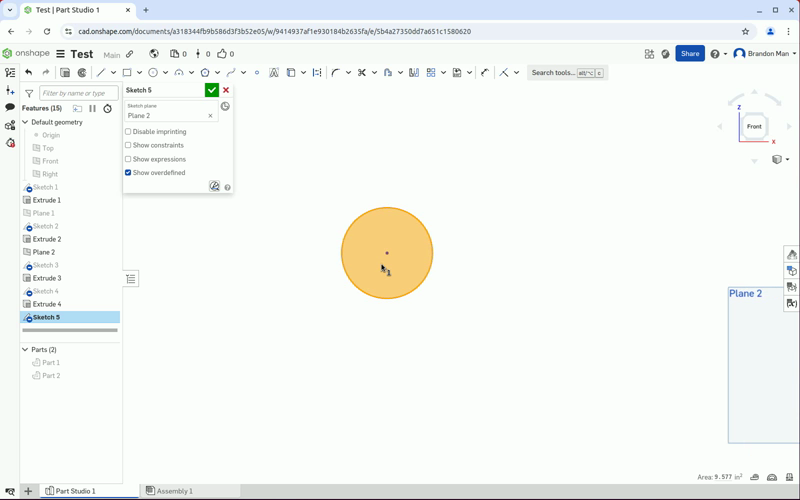
scroll(-6)
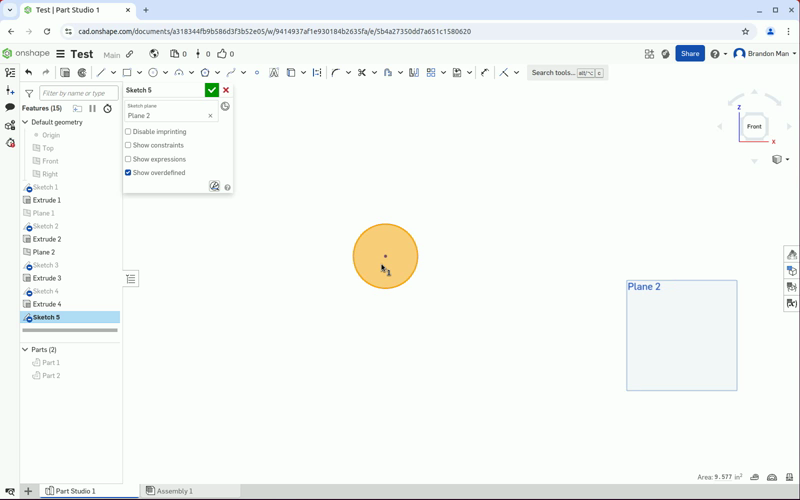
scroll(-6)
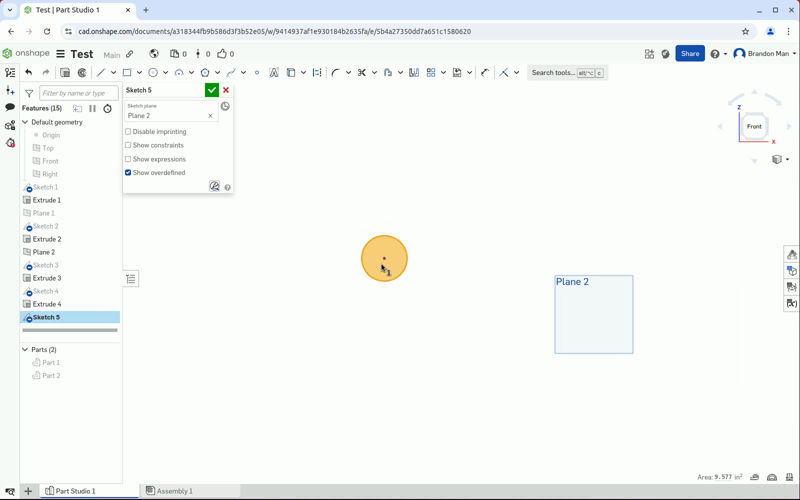
scroll(-6)
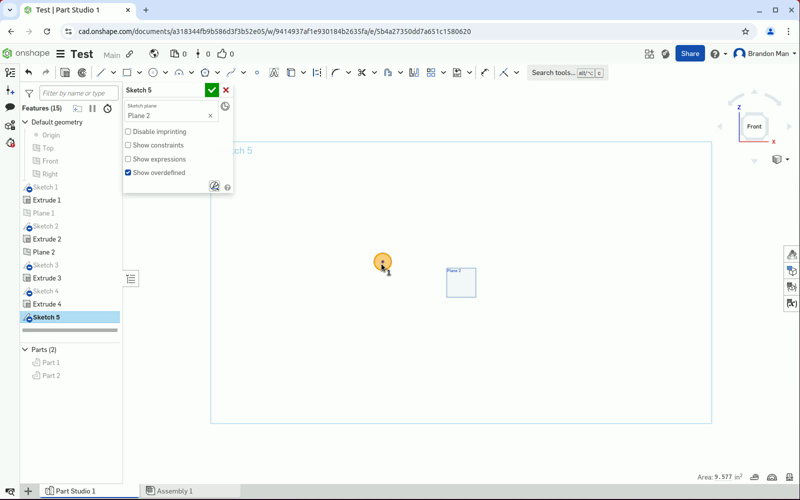
mouse_move(73, 352)
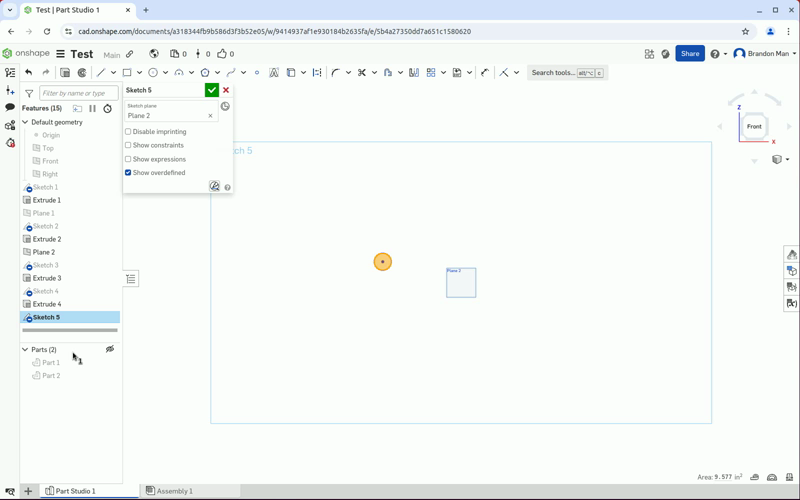
key(shift+y)
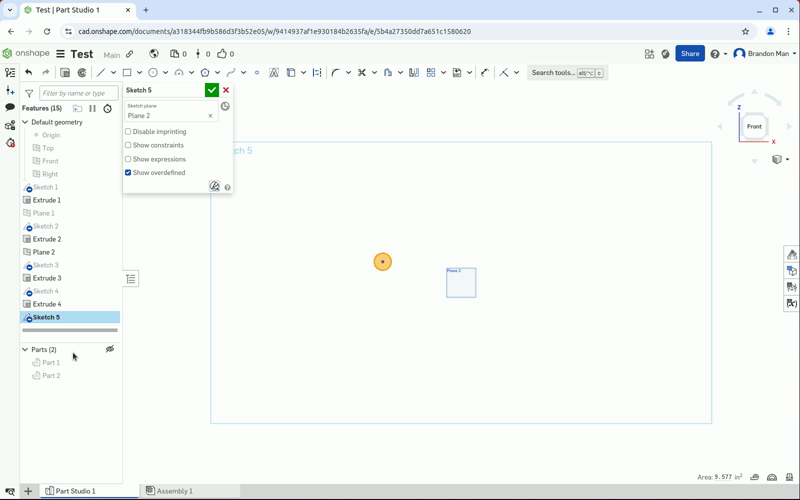
key(shift+e)
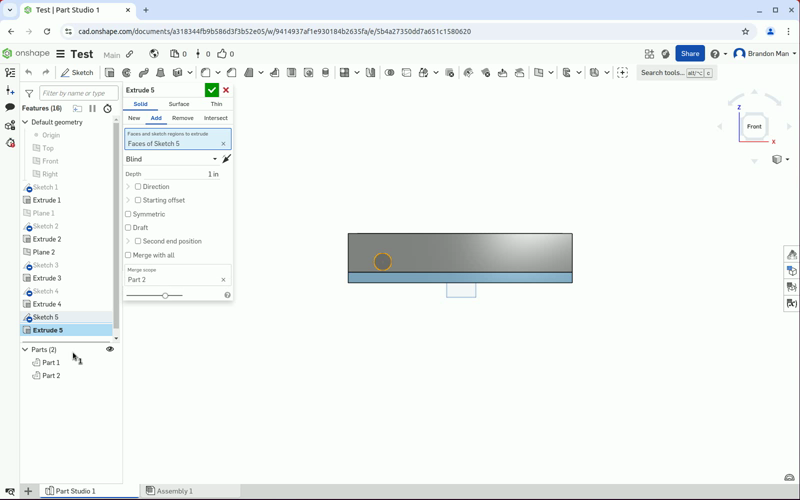
mouse_move(143, 106)
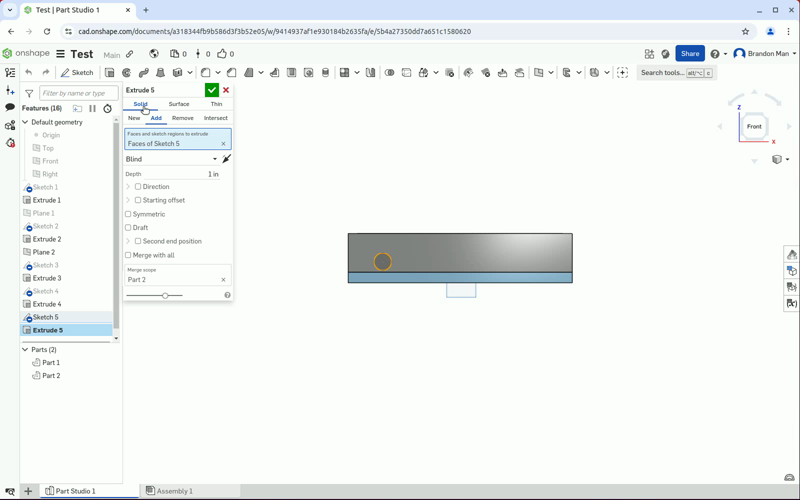
click(143, 106)
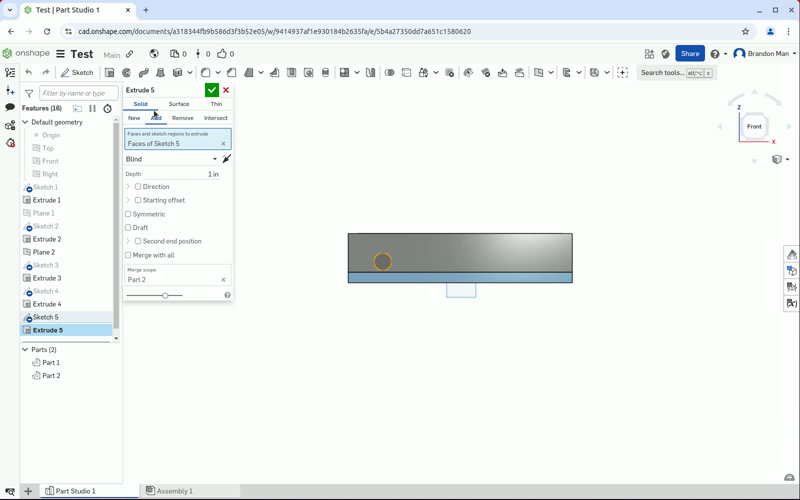
mouse_move(186, 120)
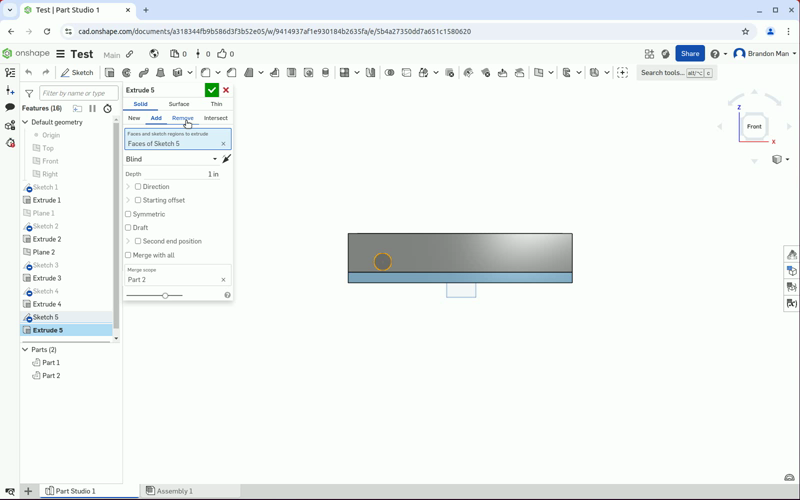
click(186, 120)
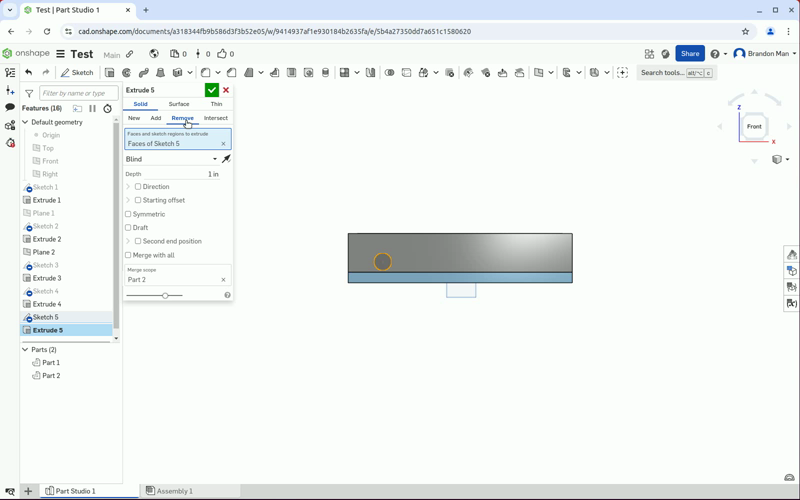
key(tab, 4)
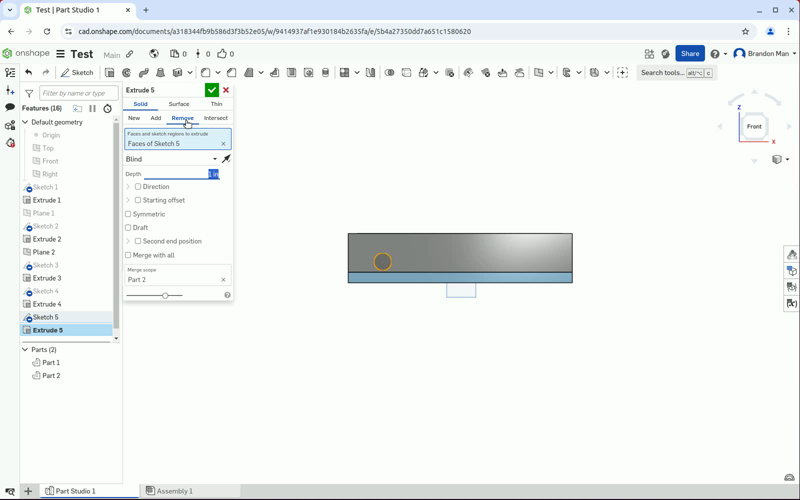
text(11.554)
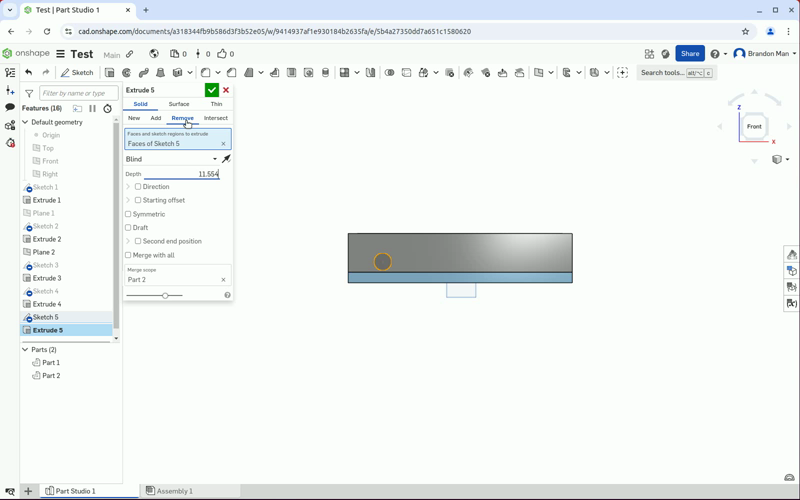
key(tab, 6)
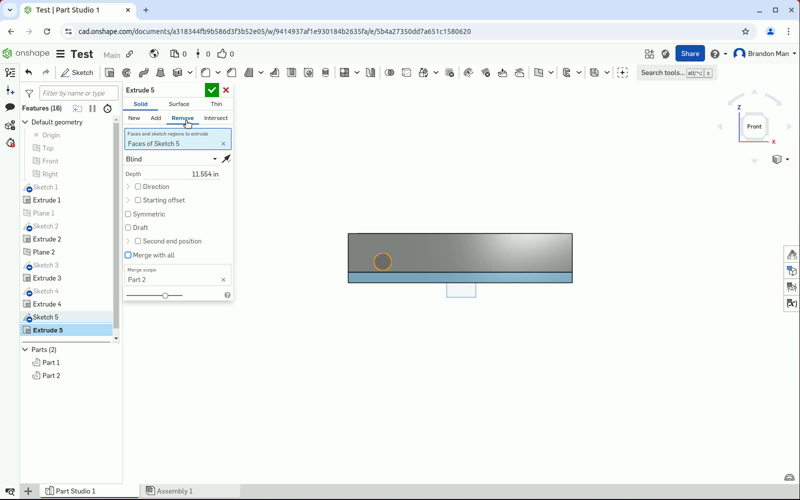
key(space)
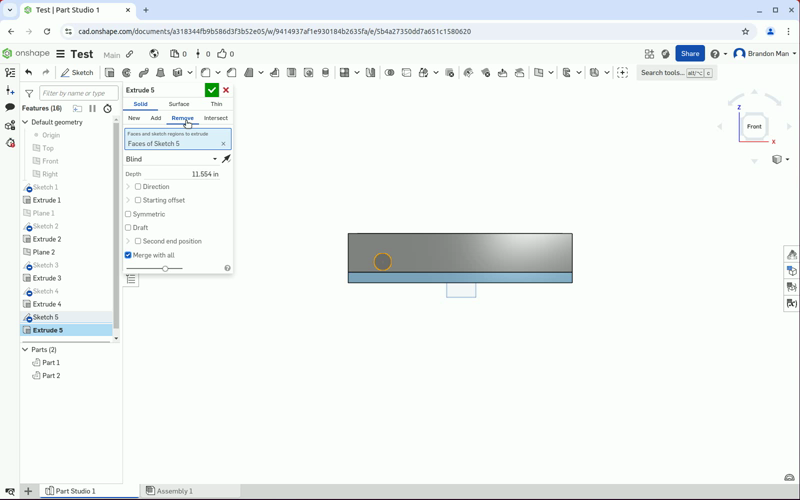
key(enter)
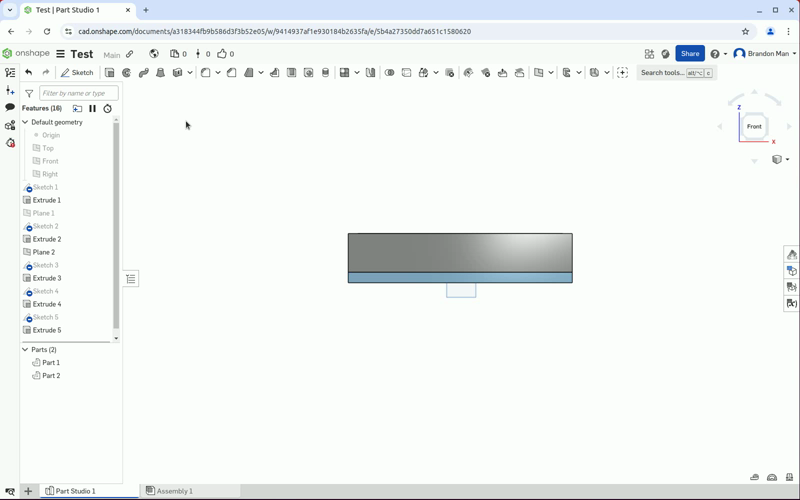
key(shift+h)
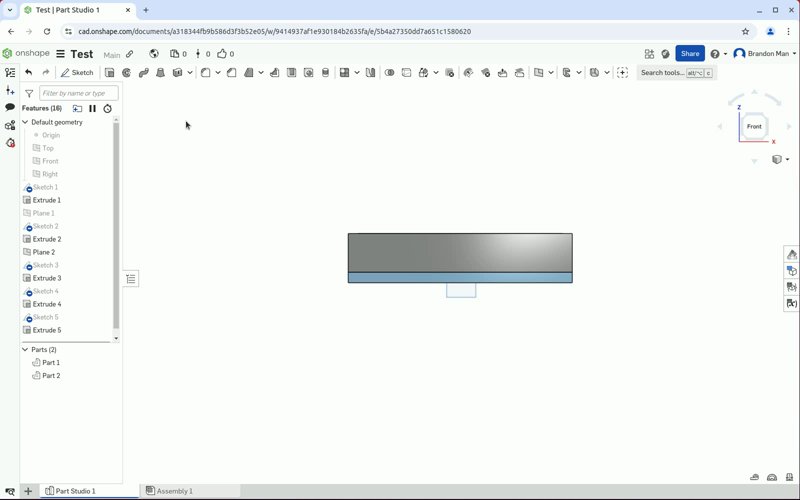
key(shift+h)
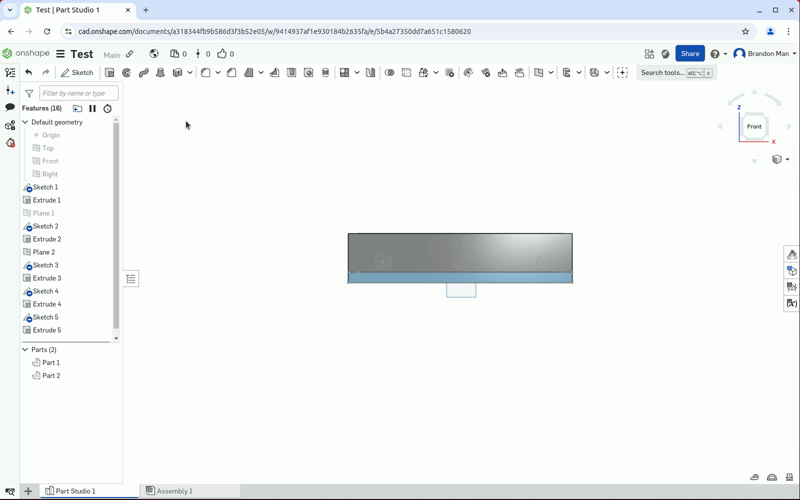
key(shift+7)
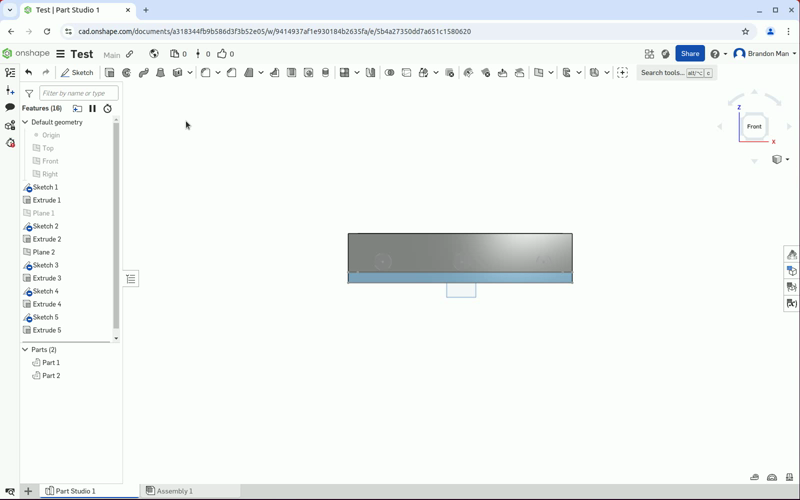
key(left, 2)
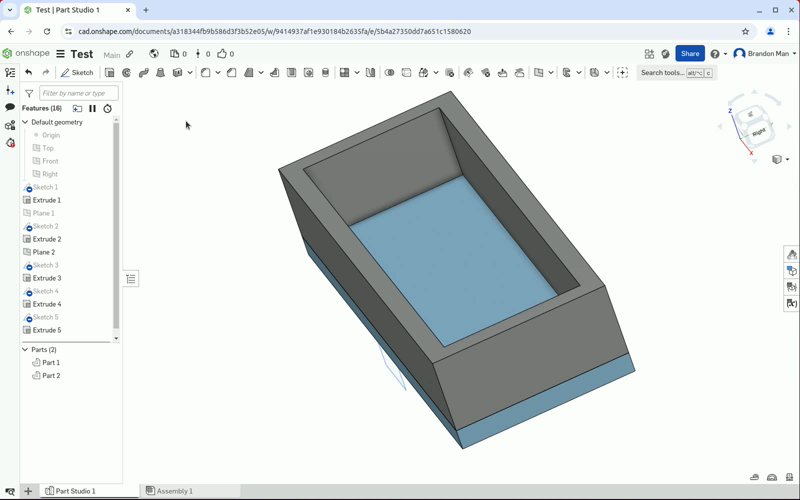
key(down, 2)
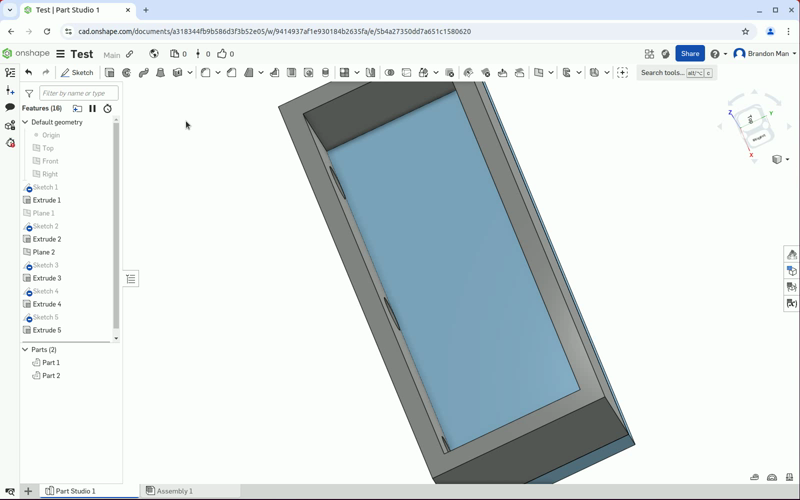
key(up, 2)
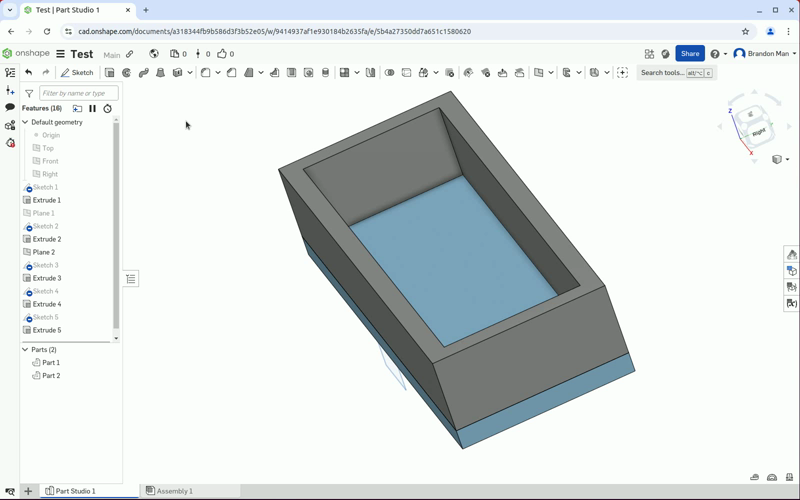
key(right, 2)
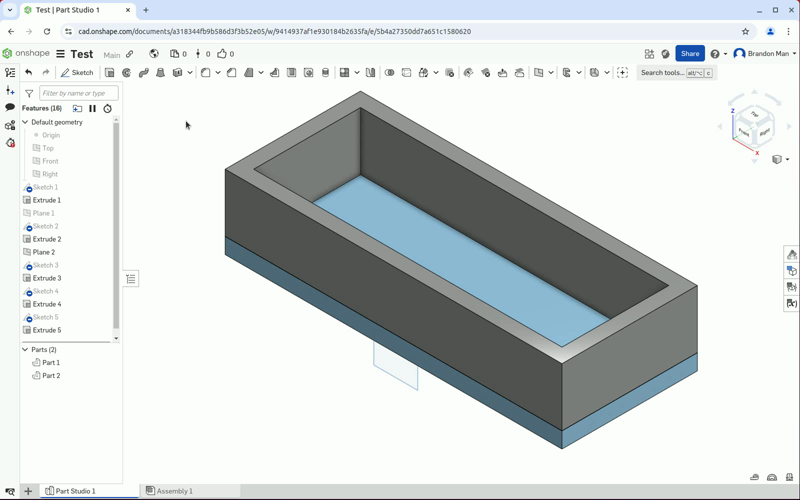
mouse_move(69, 189)
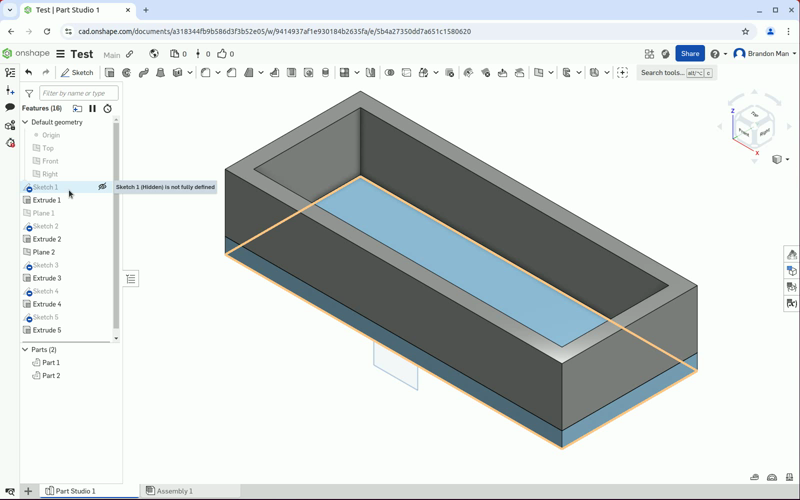
click(69, 189)